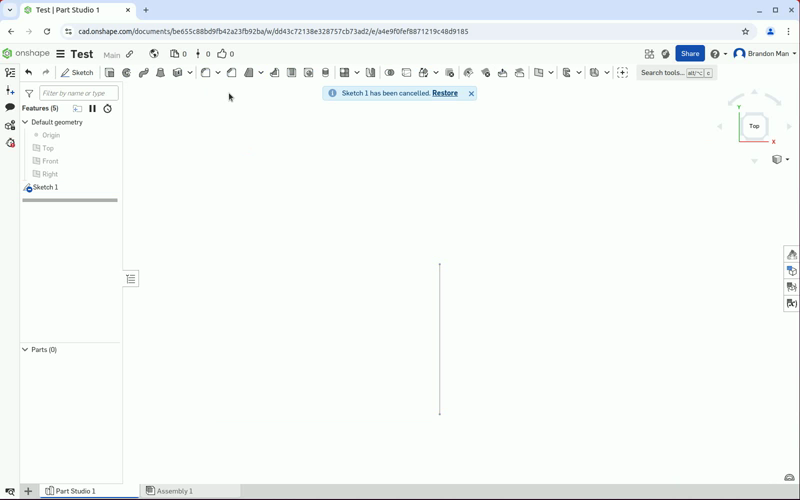
key(shift+h)
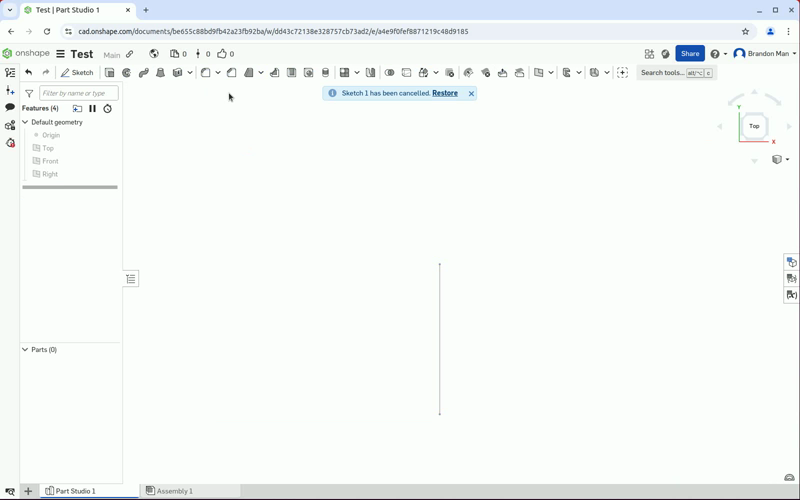
key(shift+s)
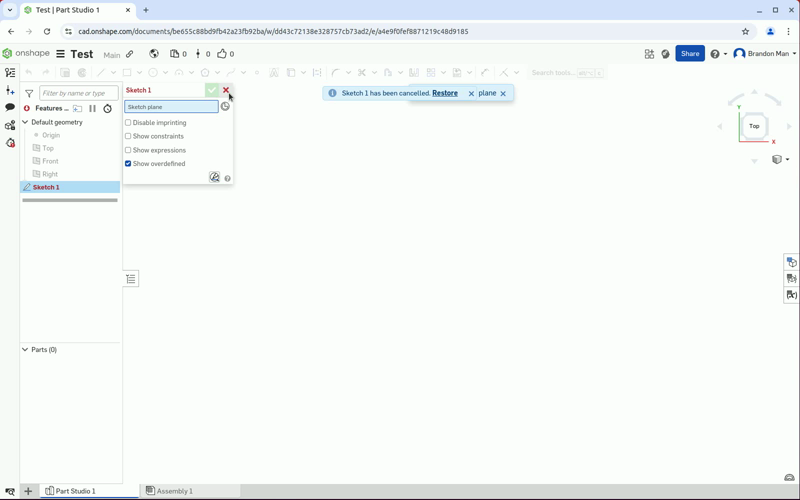
mouse_move(73, 150)
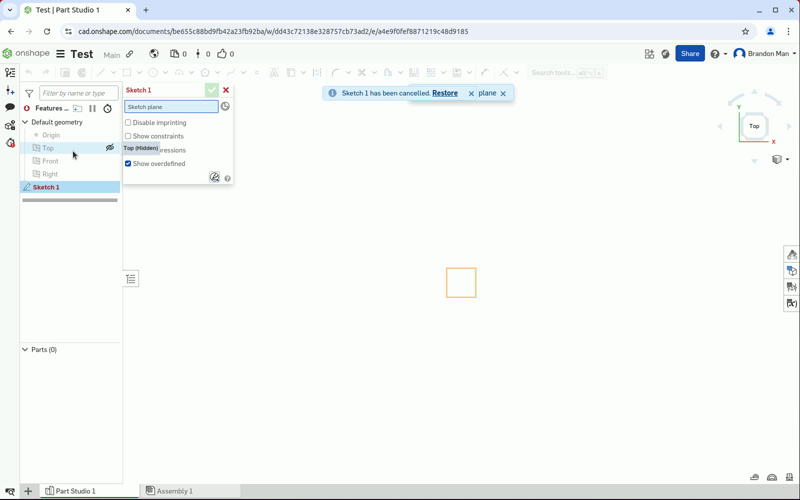
click(73, 150)
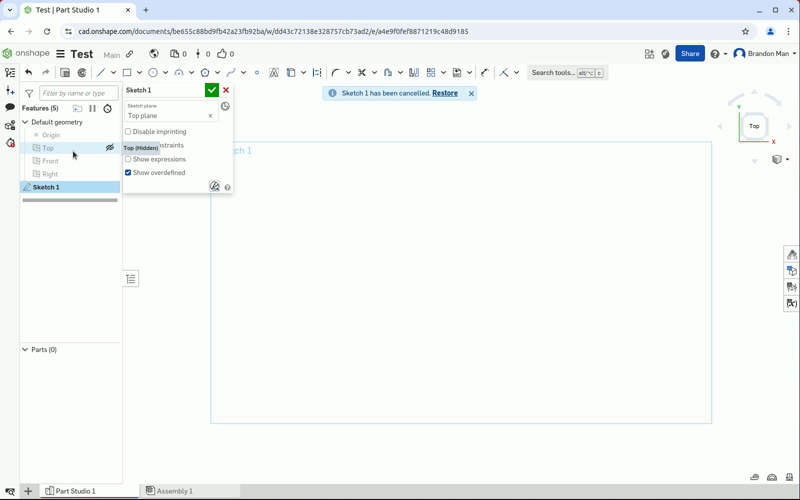
mouse_move(73, 352)
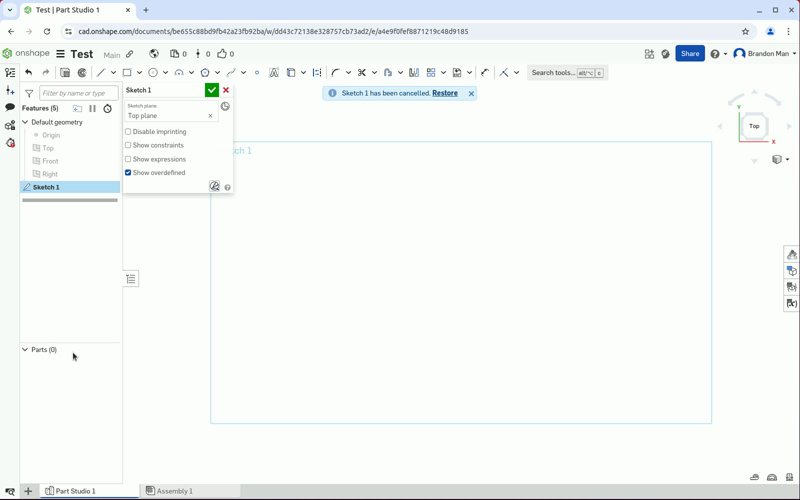
key(y)
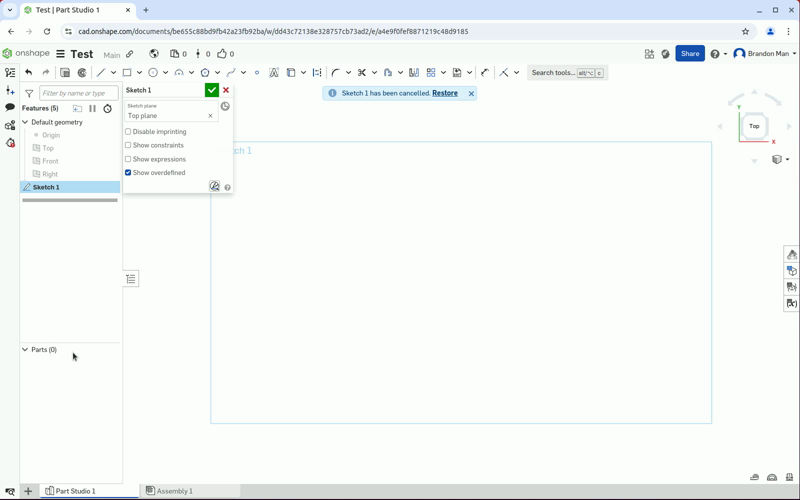
key(l)
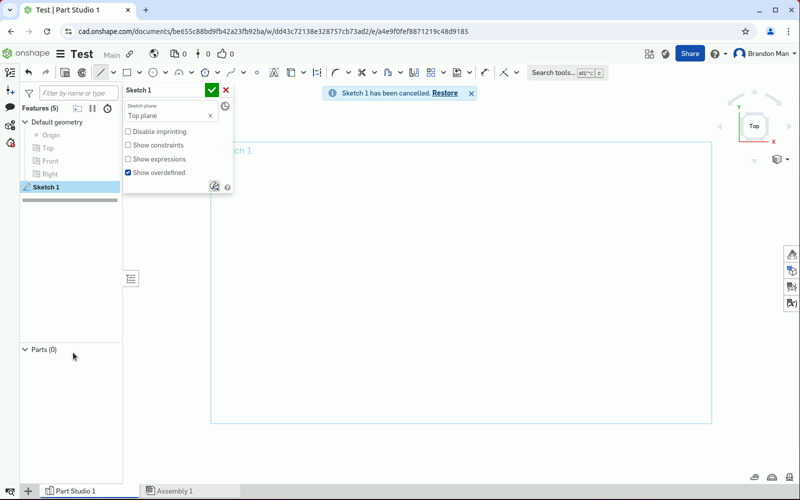
key_down(shift)
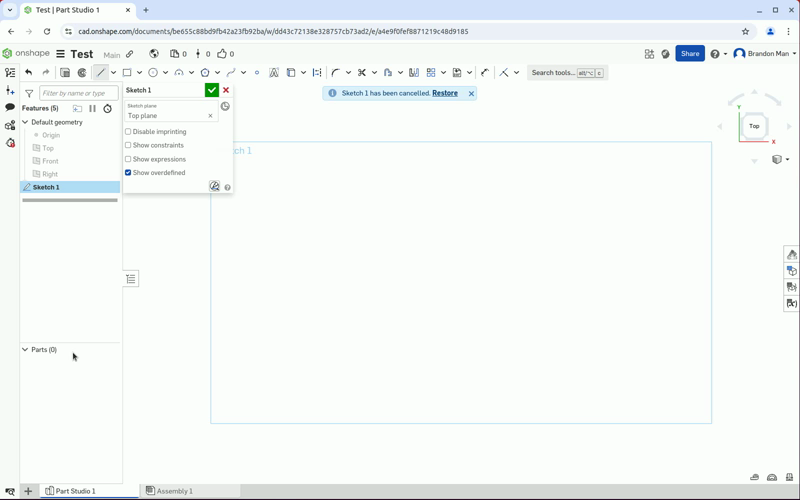
mouse_move(348, 339)
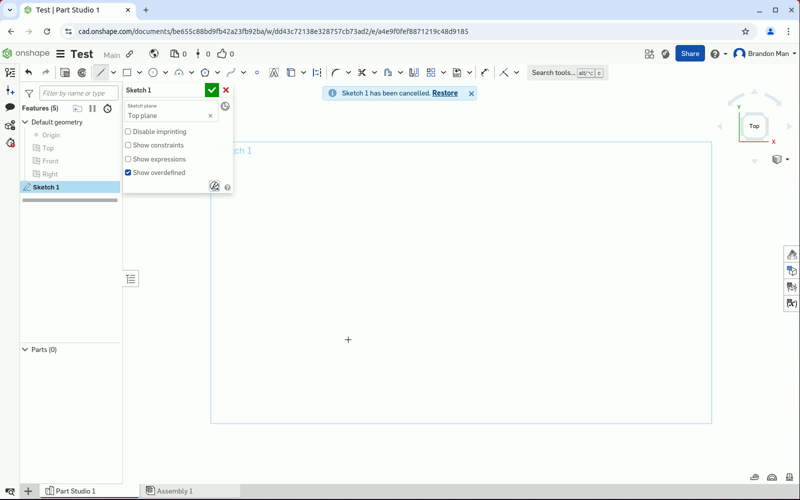
click(348, 339)
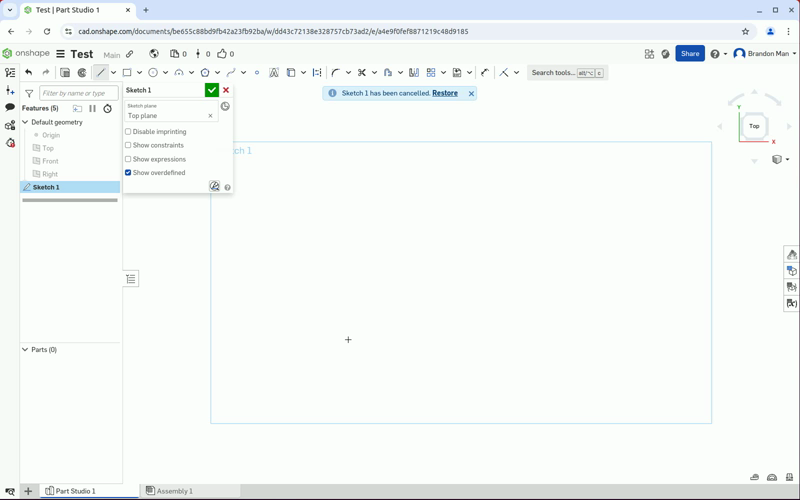
key_up(shift)
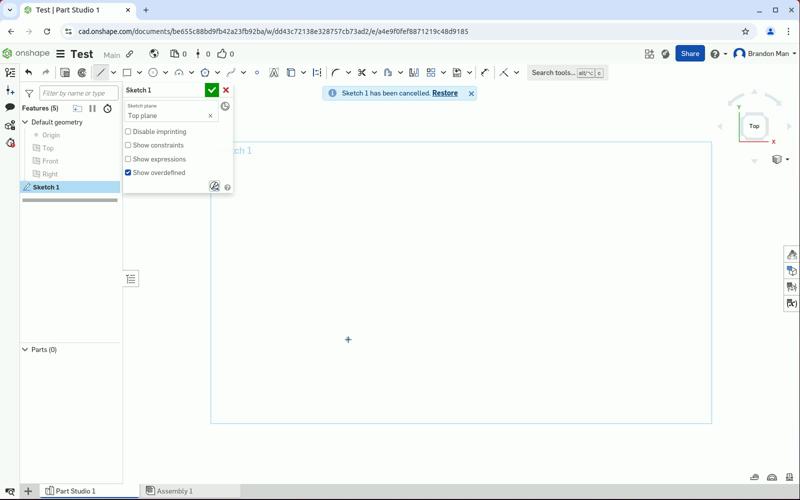
key_down(shift)
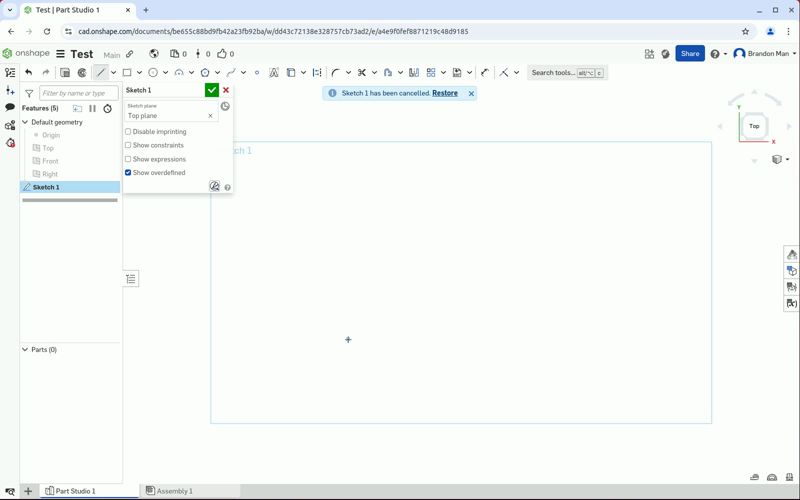
mouse_move(572, 339)
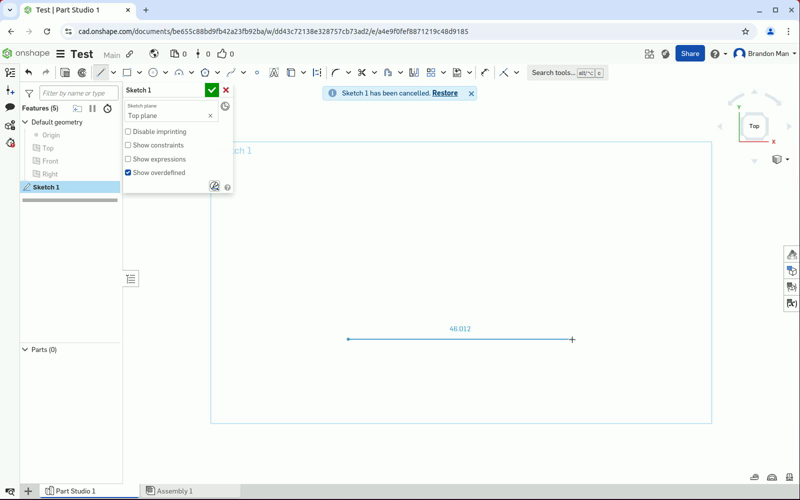
click(572, 339)
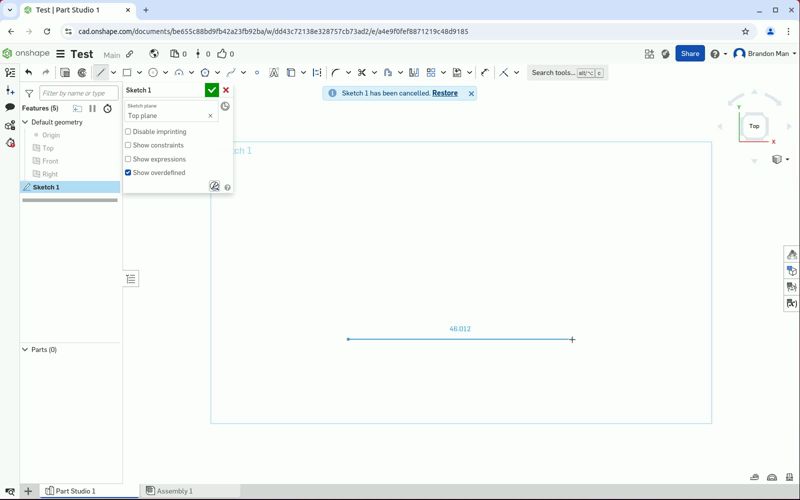
key_up(shift)
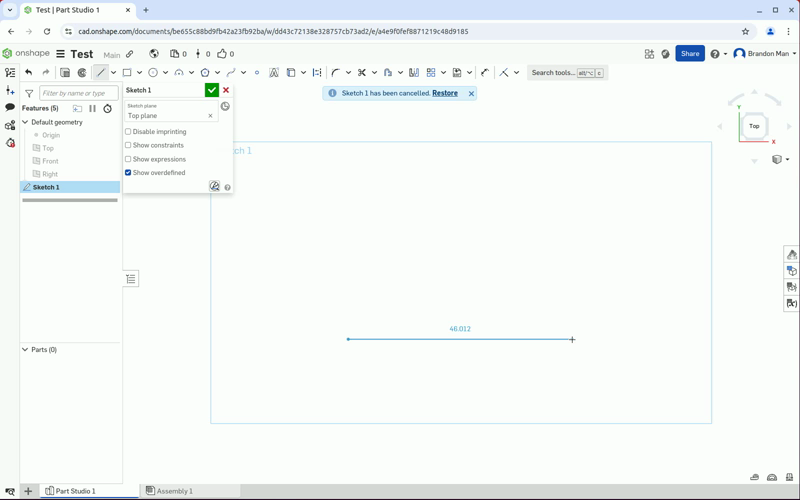
key_down(shift)
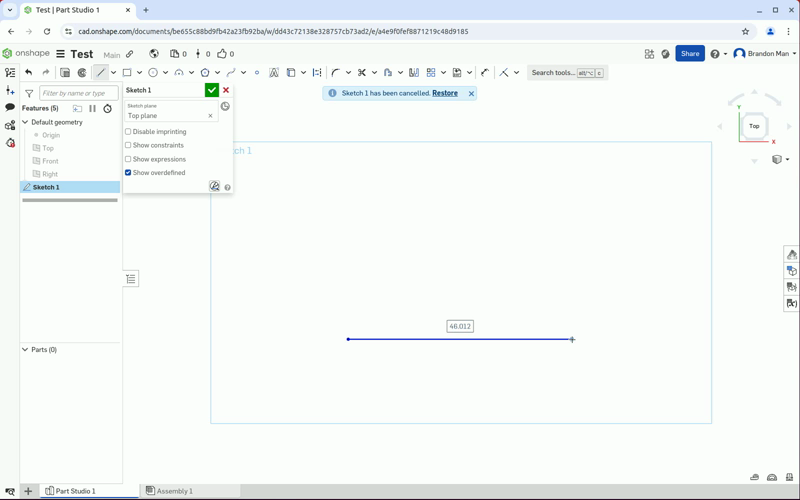
mouse_move(572, 226)
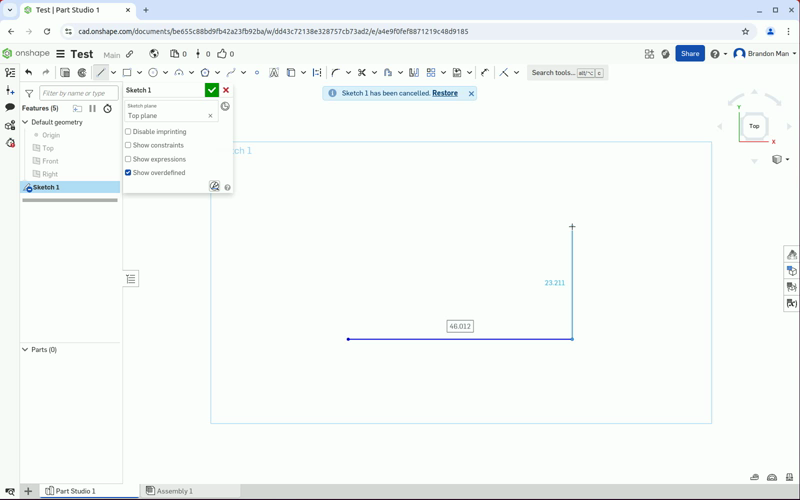
click(572, 226)
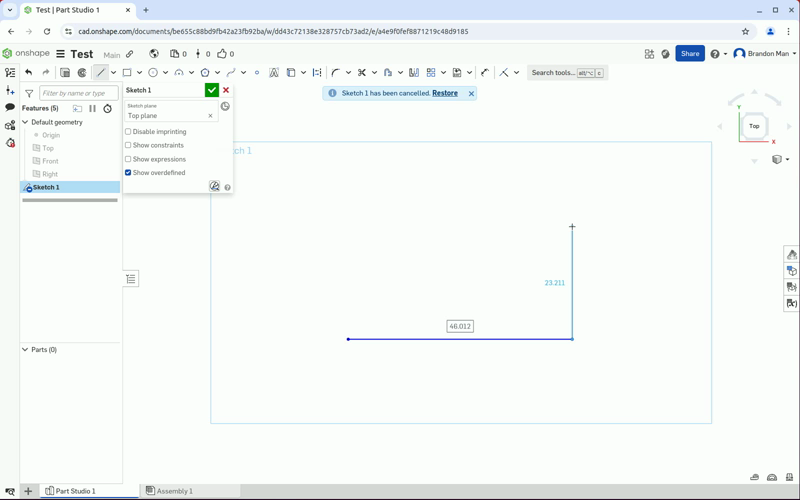
key_up(shift)
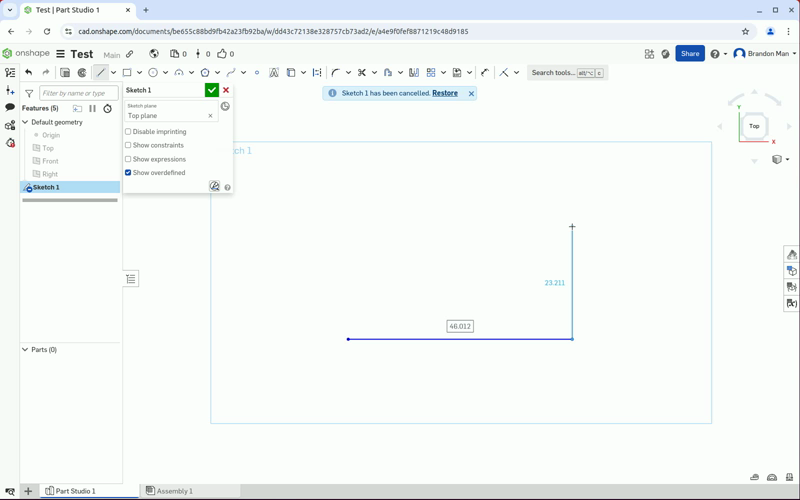
key_down(shift)
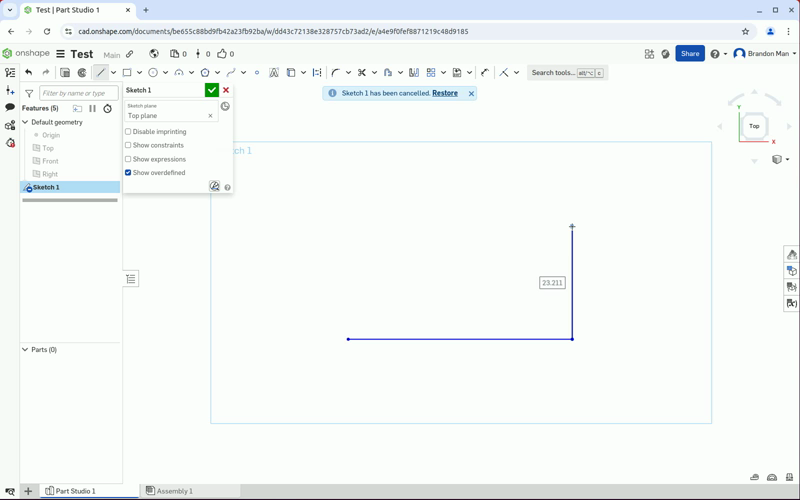
mouse_move(348, 226)
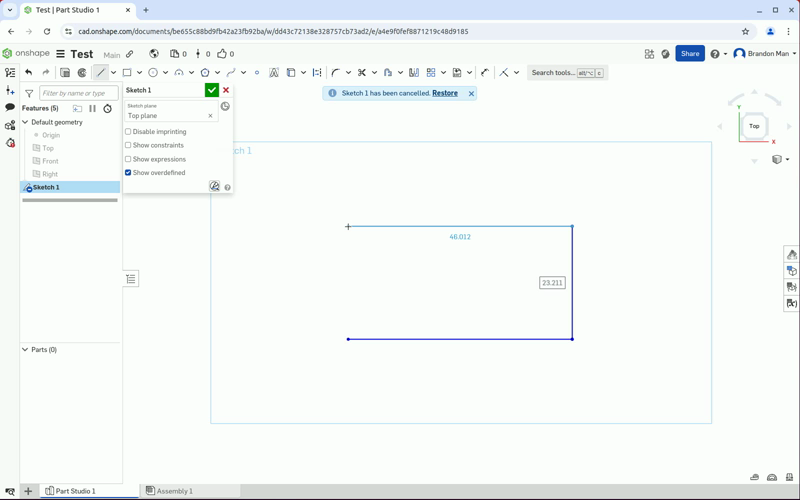
click(348, 226)
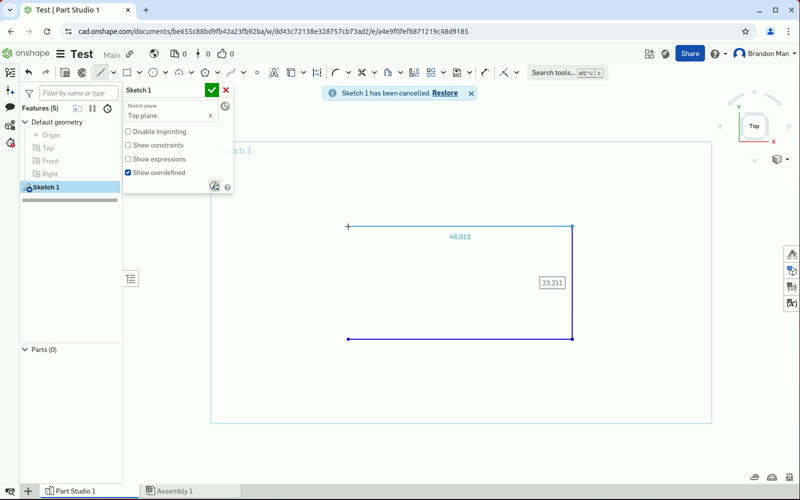
key_up(shift)
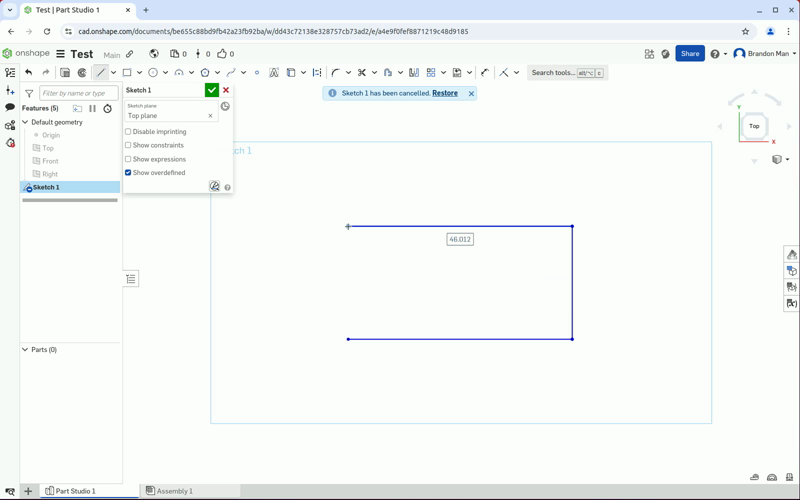
key_down(shift)
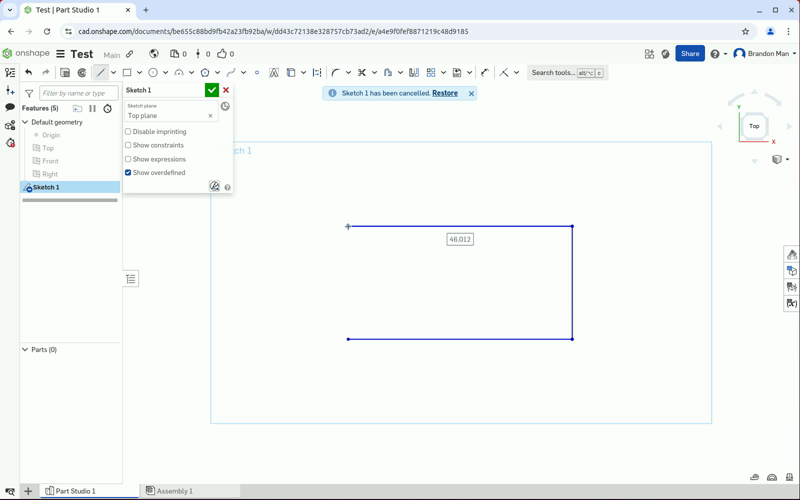
mouse_move(348, 339)
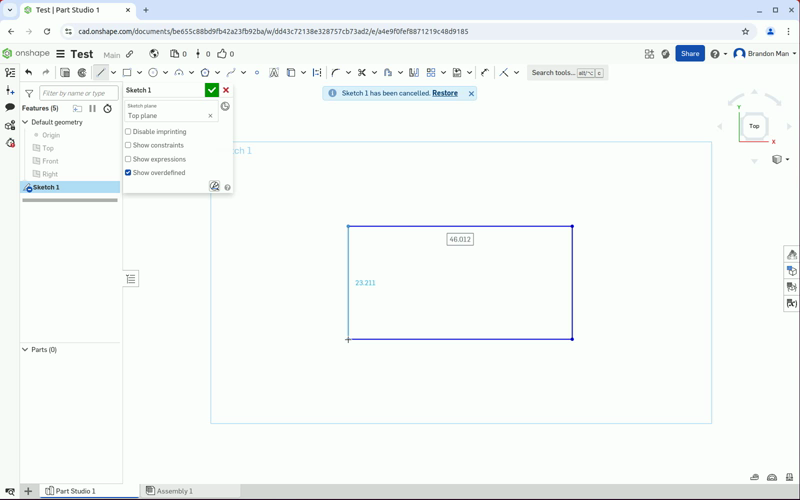
key_up(shift)
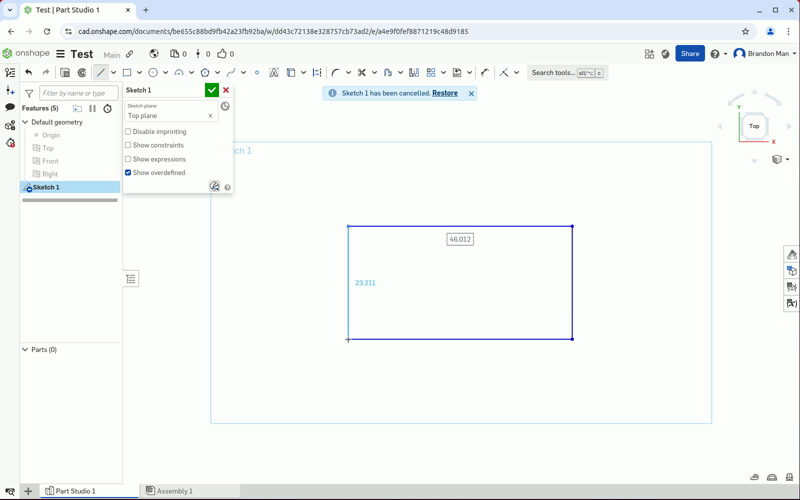
click(348, 339)
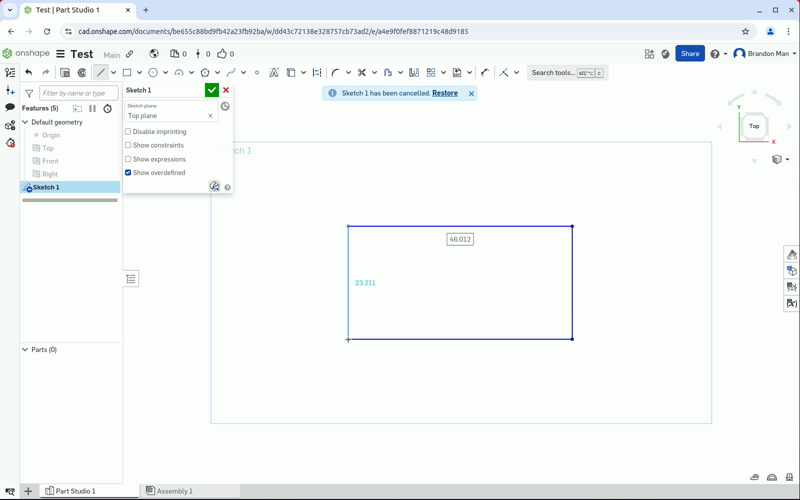
key(esc)
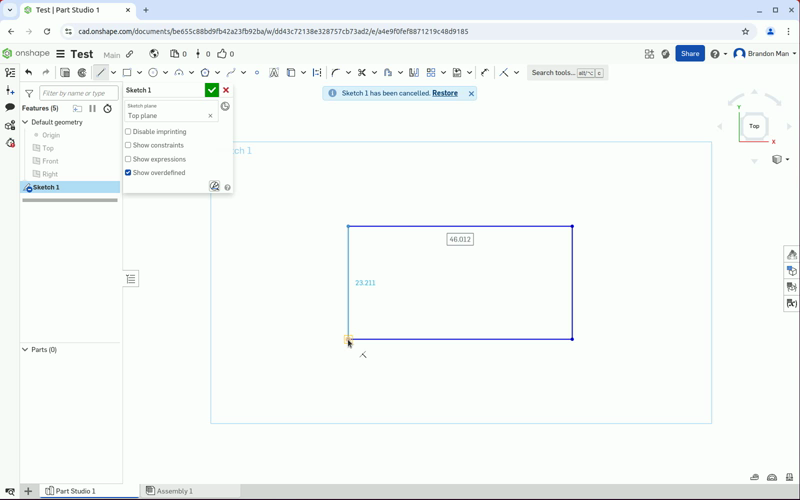
mouse_move(397, 278)
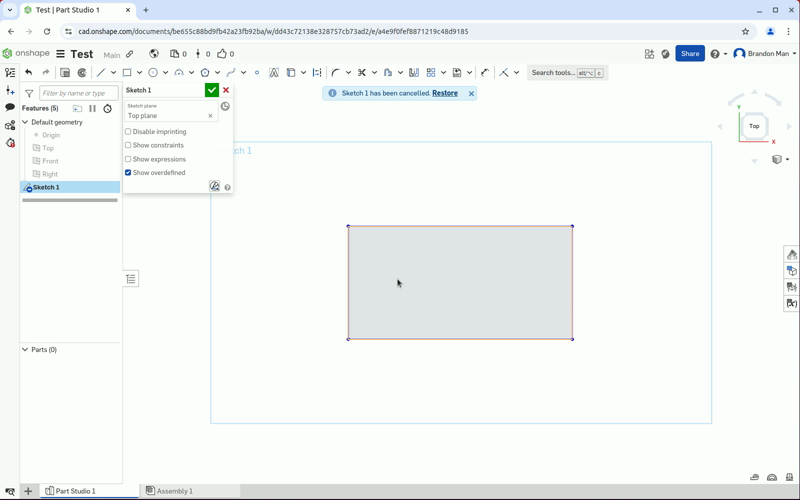
click(397, 278)
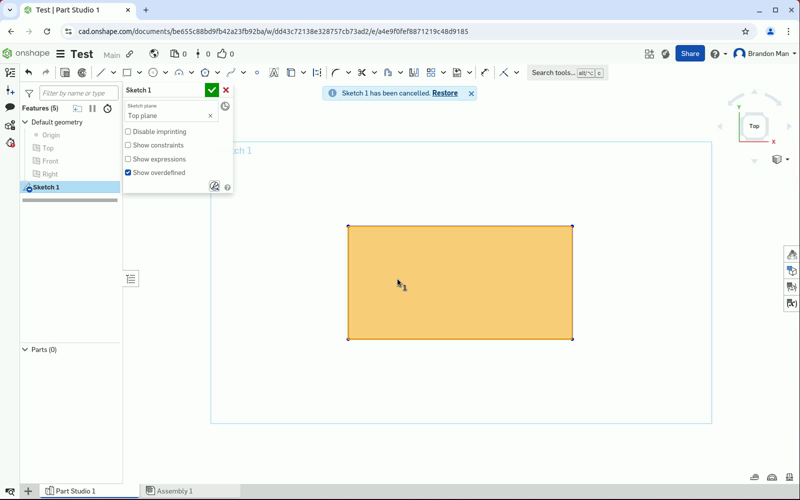
mouse_move(73, 352)
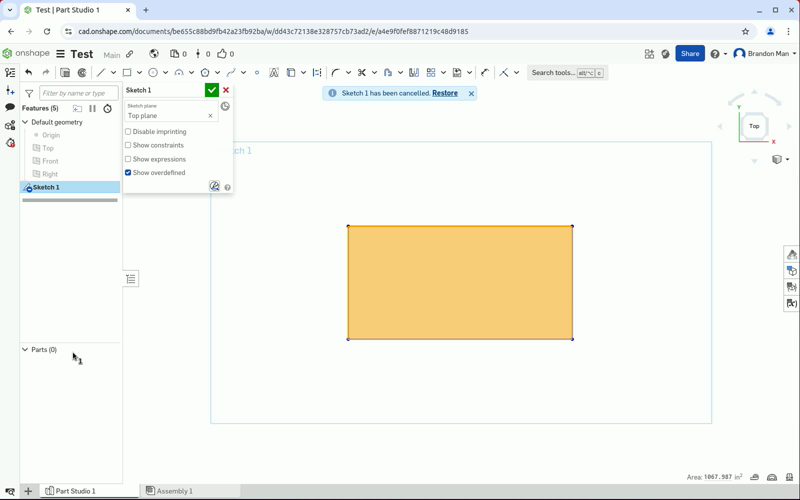
key(shift+y)
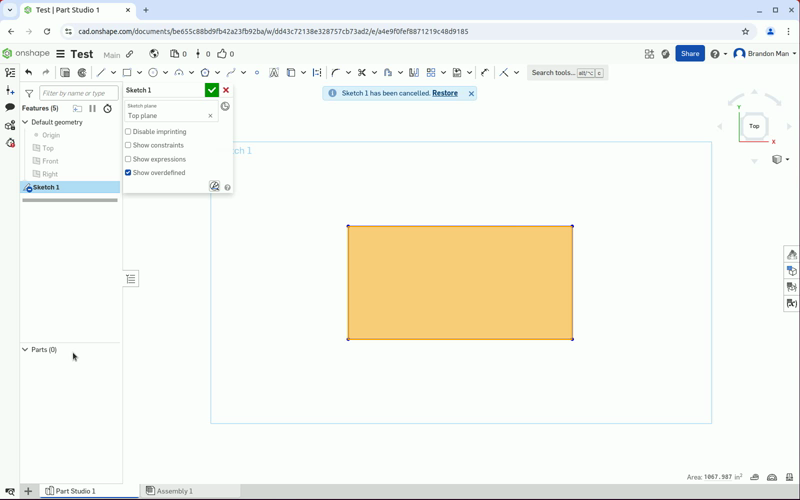
key(shift+e)
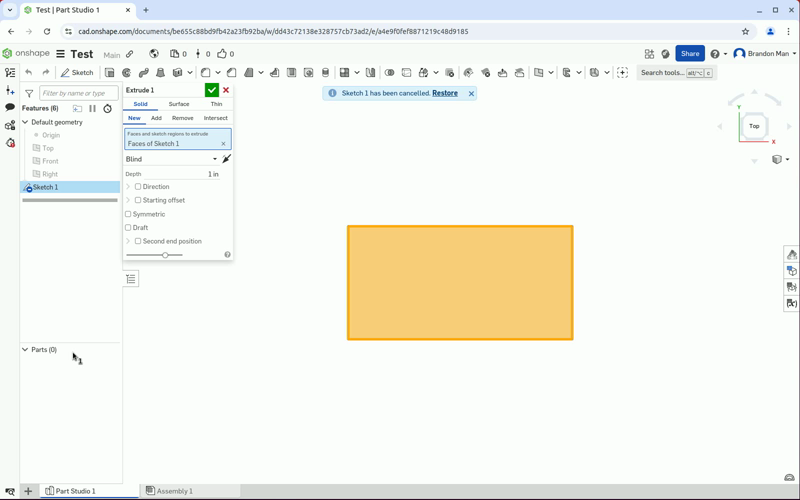
mouse_move(143, 106)
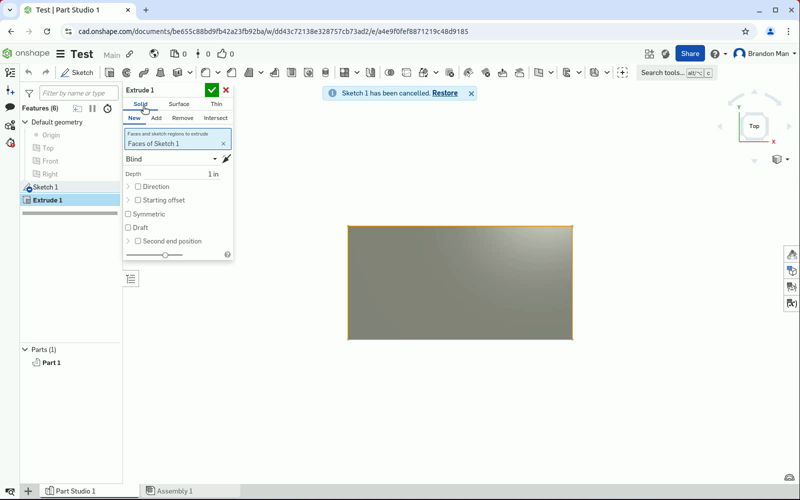
click(143, 106)
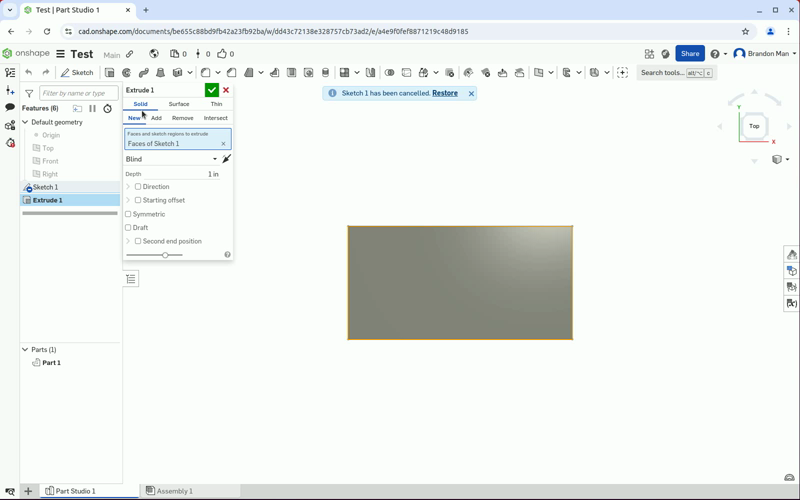
mouse_move(137, 120)
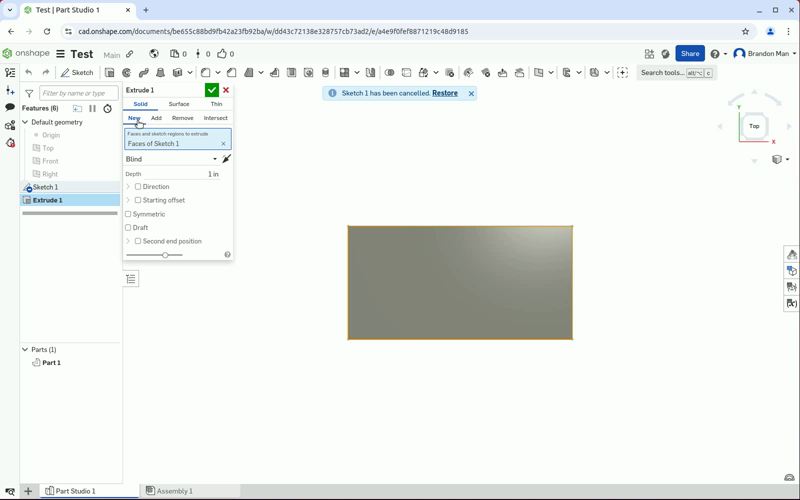
click(137, 120)
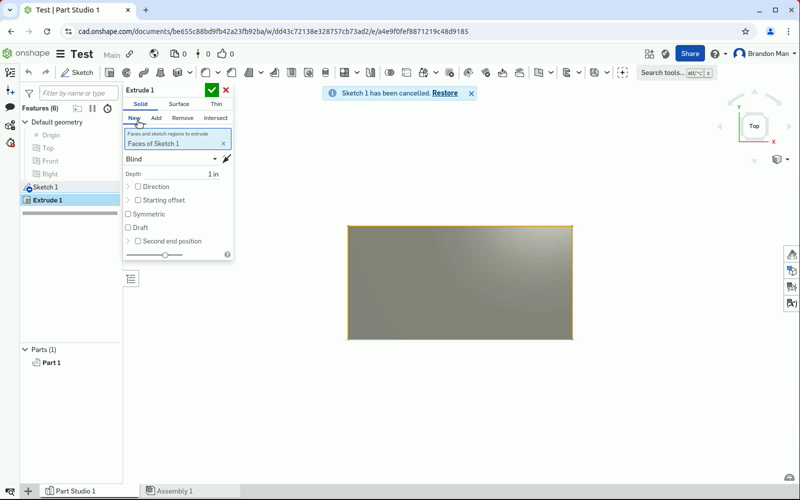
key(tab, 4)
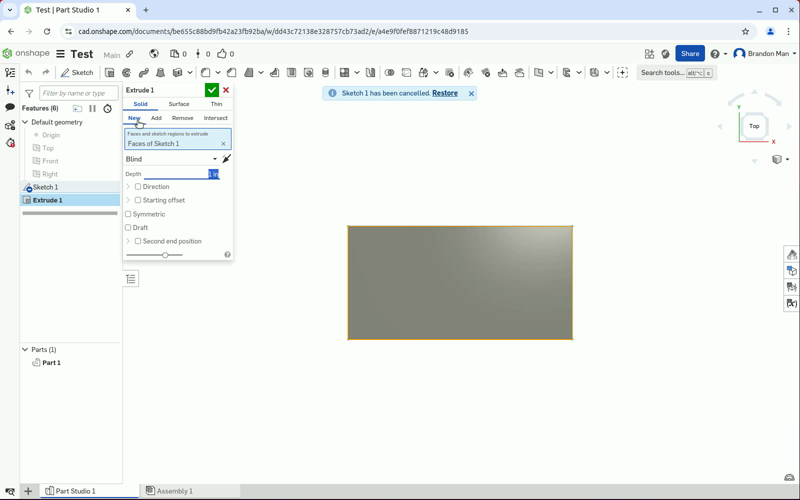
text(1.444)
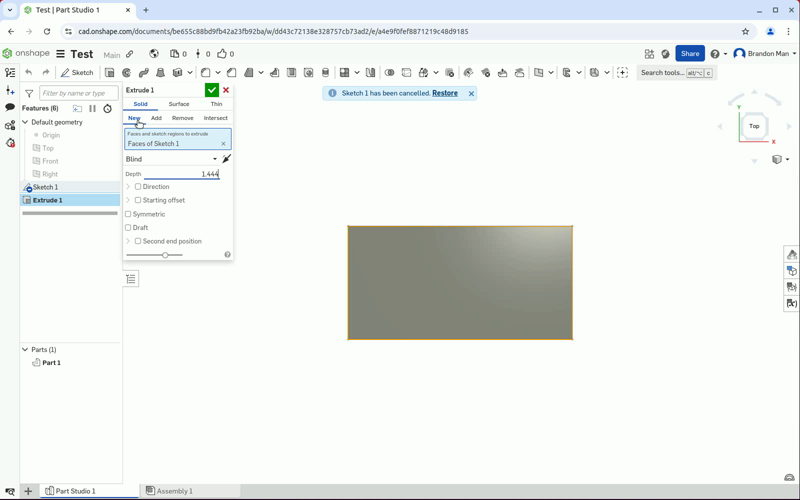
key(enter)
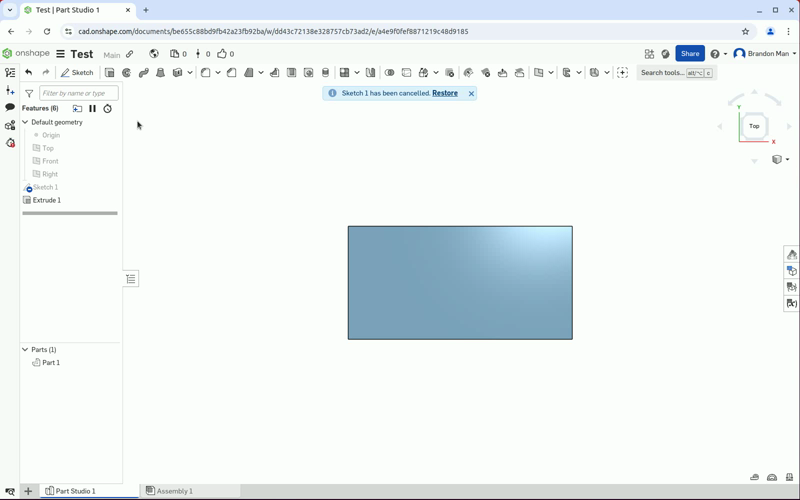
key(shift+h)
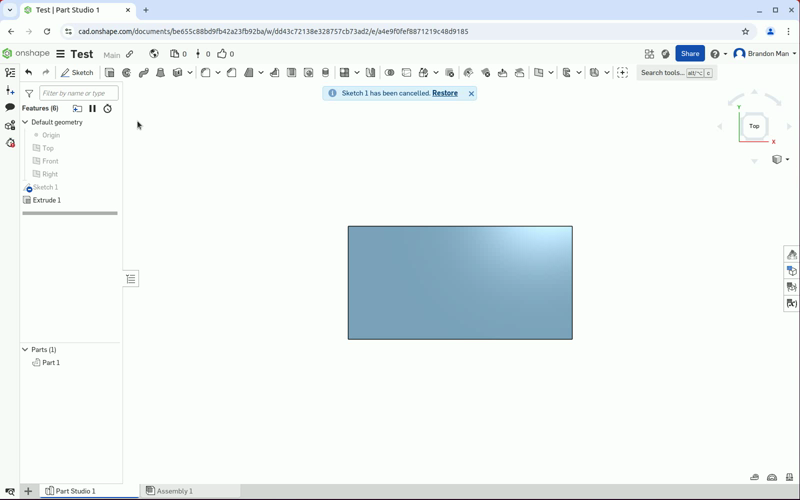
key(shift+h)
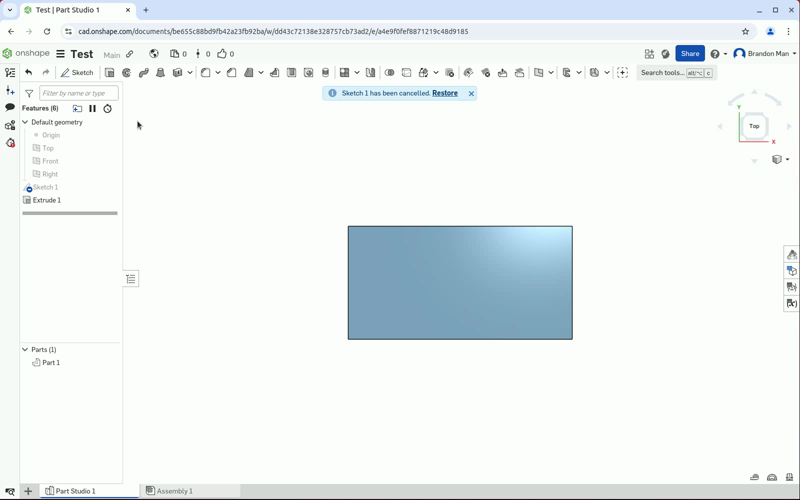
mouse_move(73, 189)
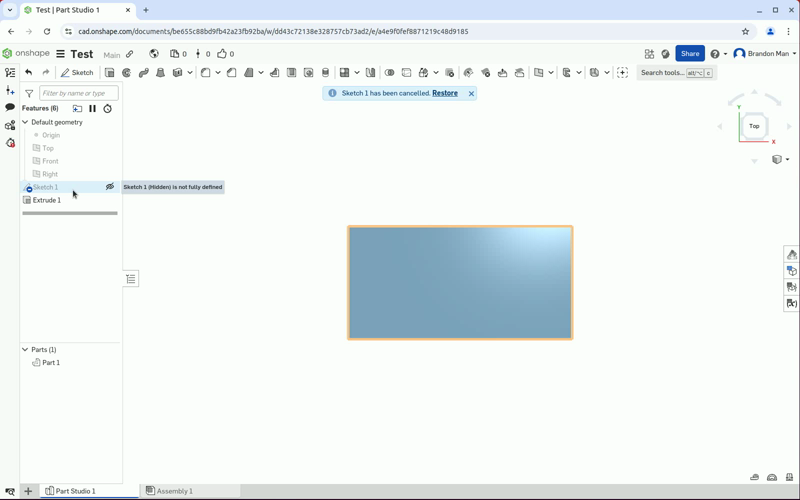
click(73, 189)
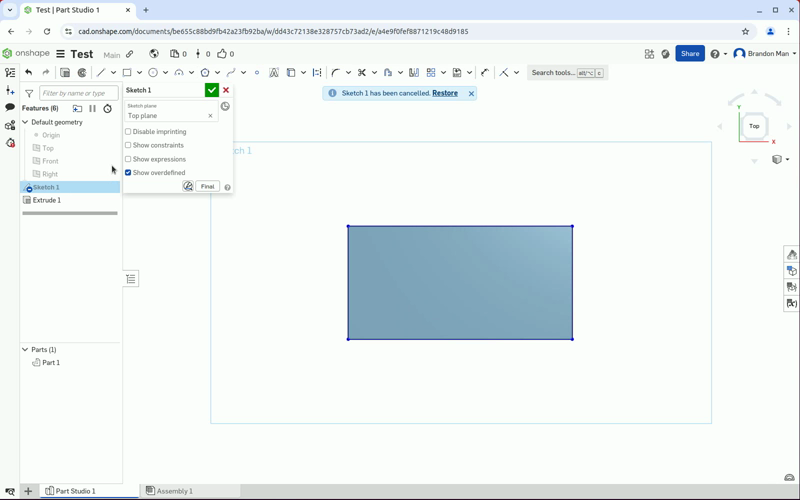
mouse_move(229, 92)
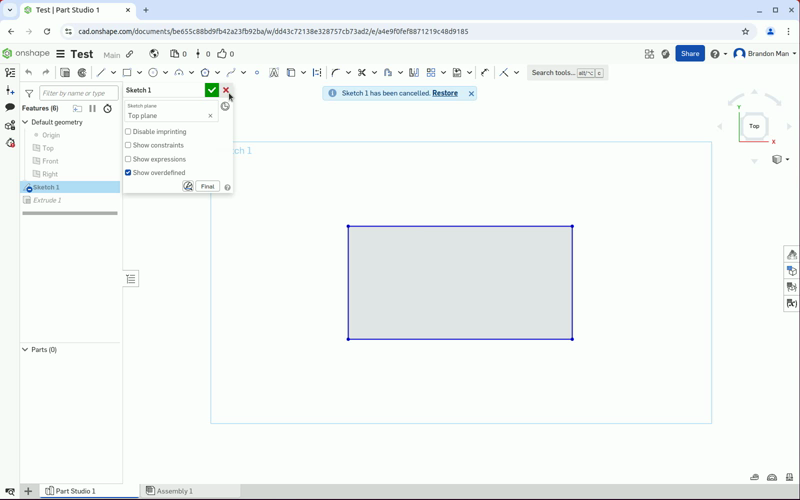
click(229, 92)
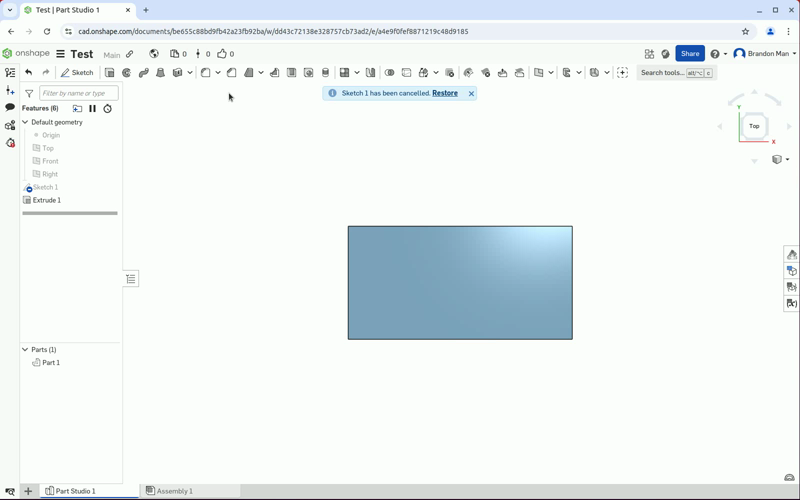
mouse_move(541, 75)
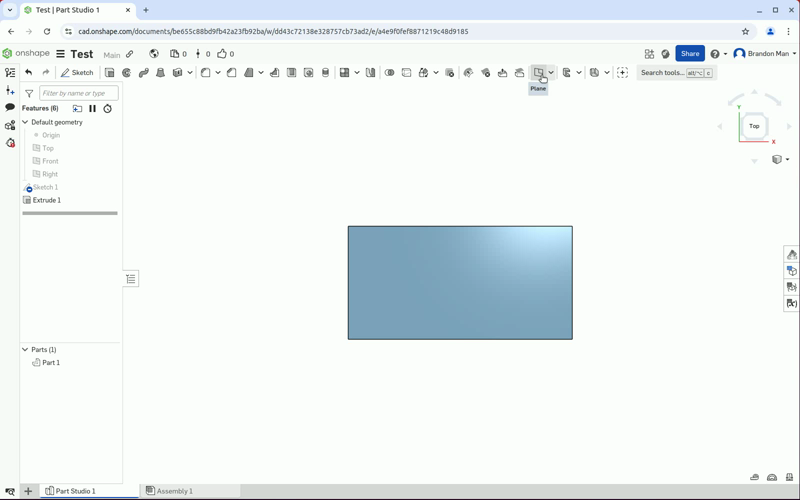
click(541, 75)
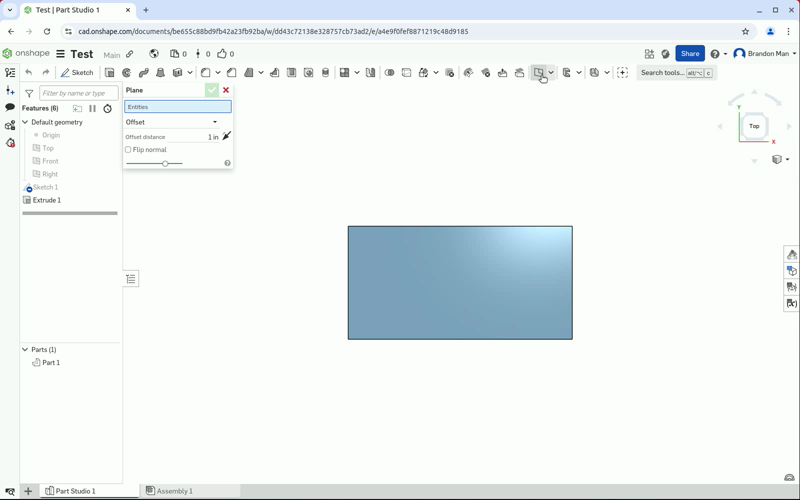
mouse_move(73, 150)
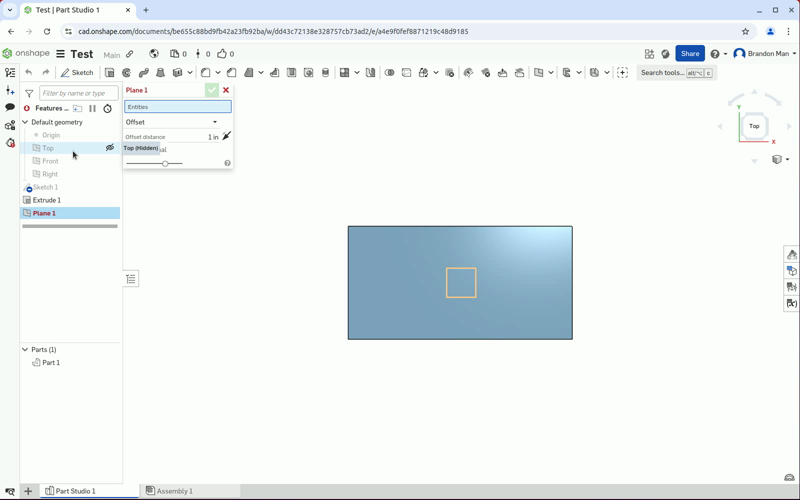
click(73, 150)
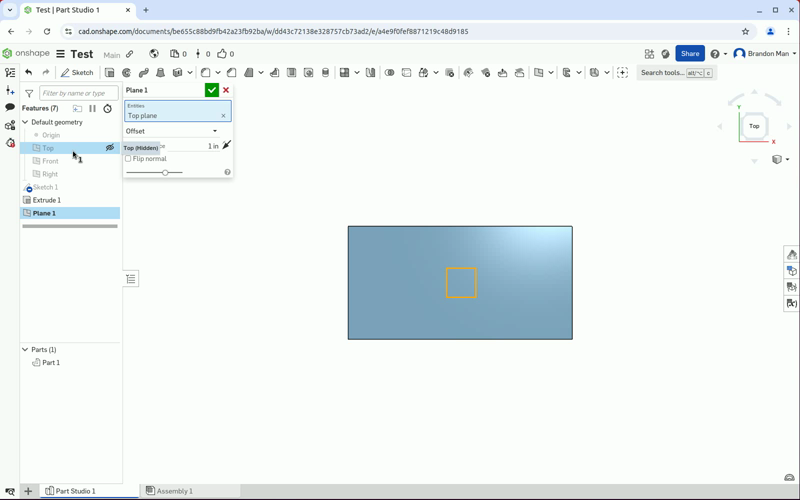
key(tab, 2)
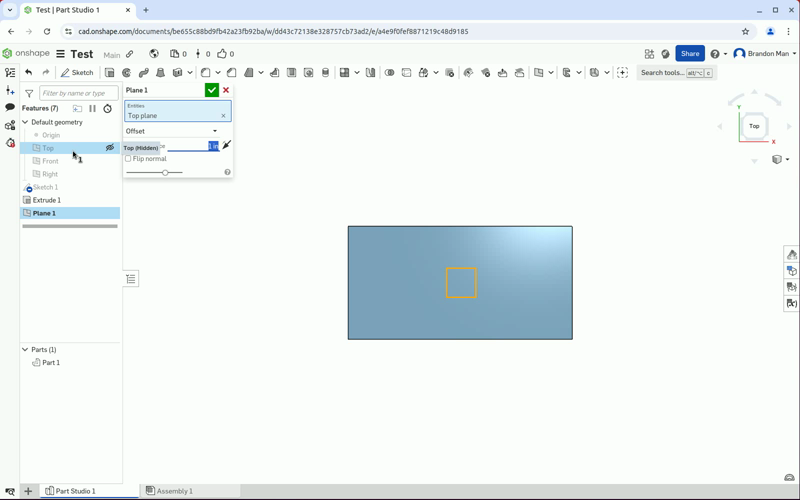
text(1.448)
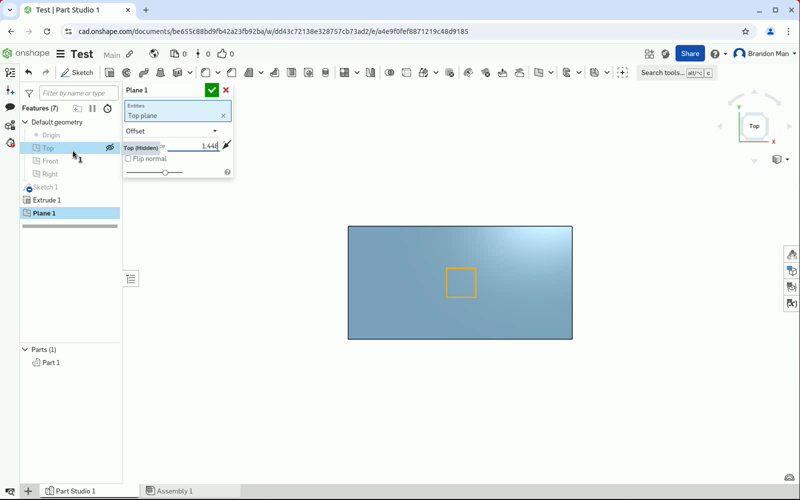
key(enter, 2)
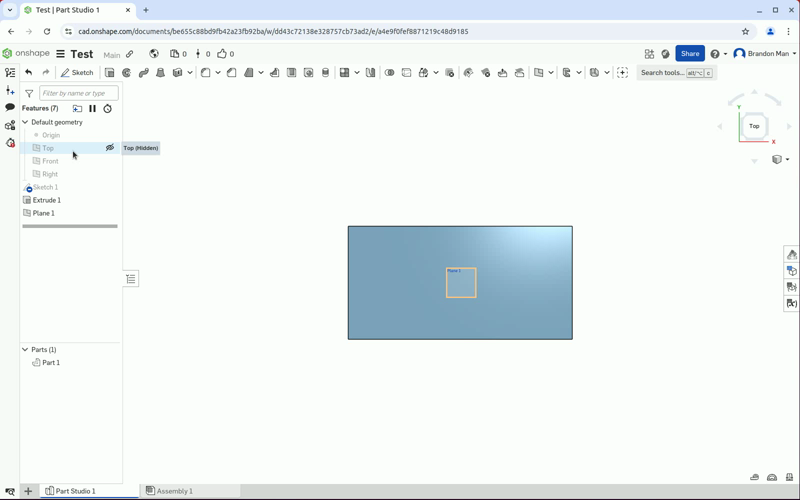
key(shift+s)
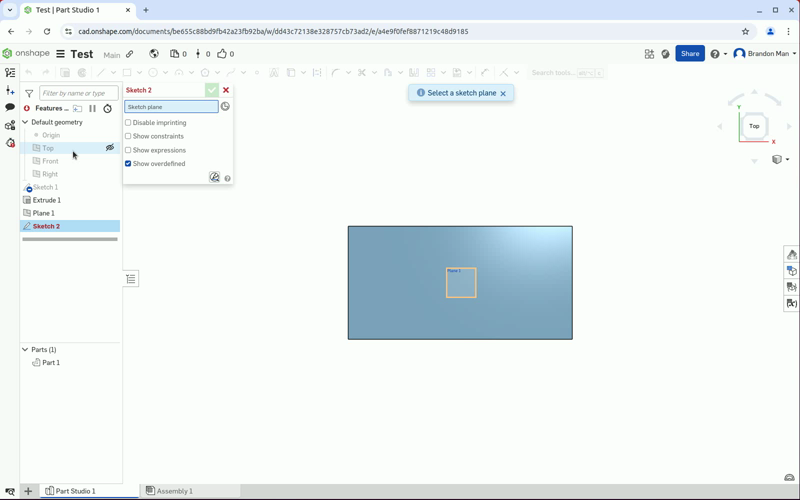
mouse_move(73, 215)
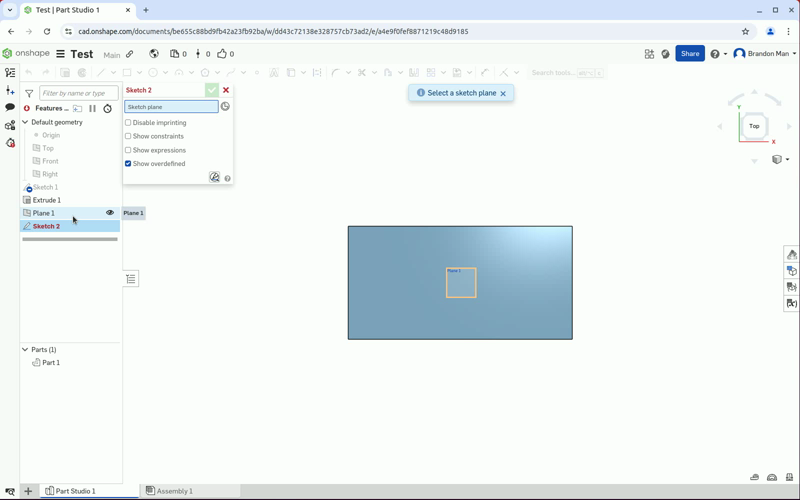
click(73, 215)
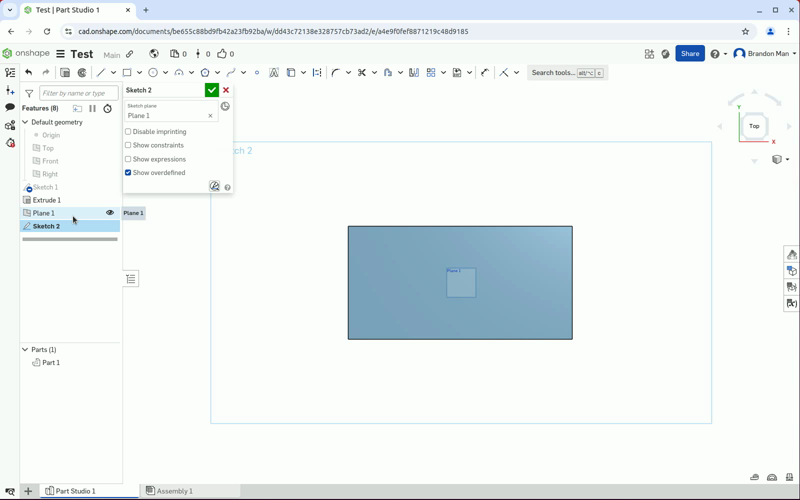
mouse_move(73, 352)
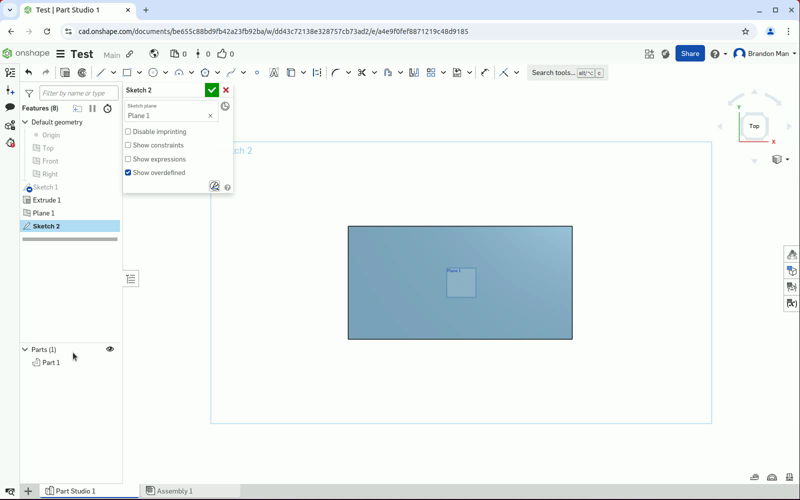
key(y)
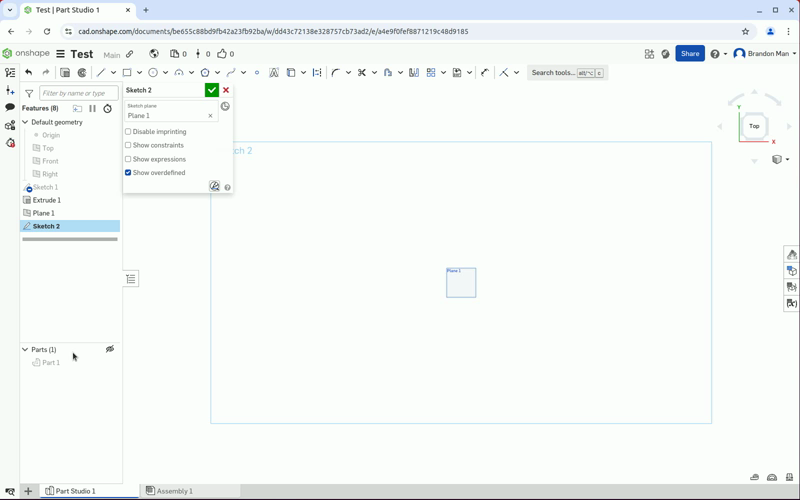
key(l)
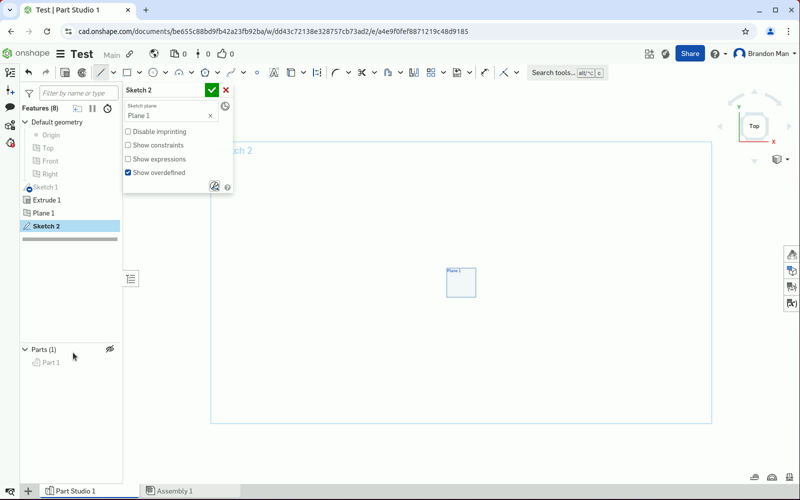
key_down(shift)
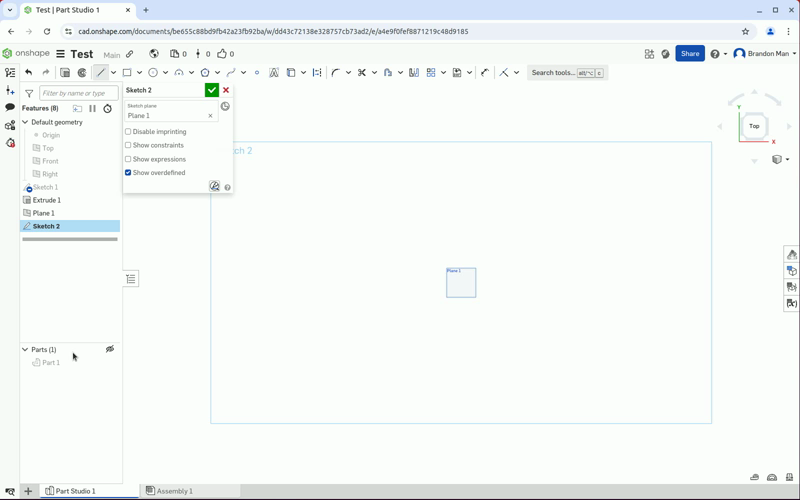
mouse_move(348, 266)
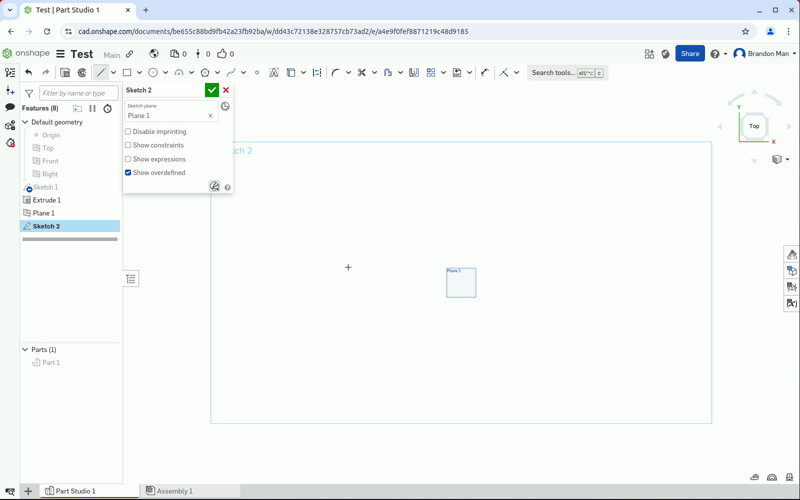
click(348, 266)
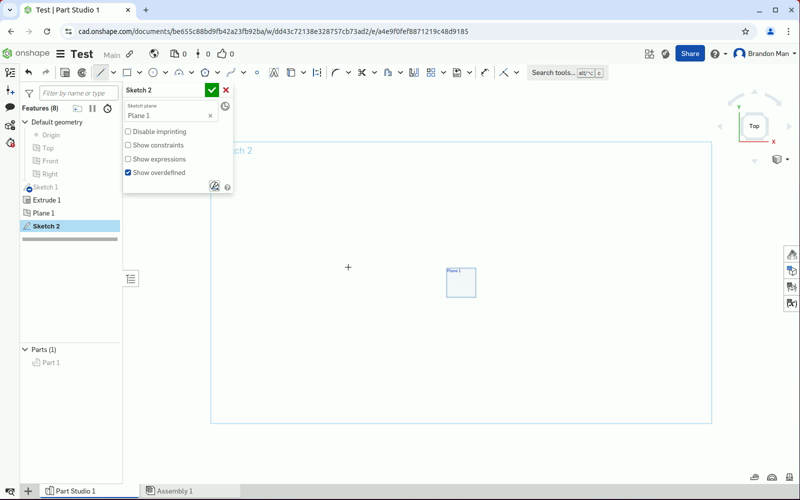
key_up(shift)
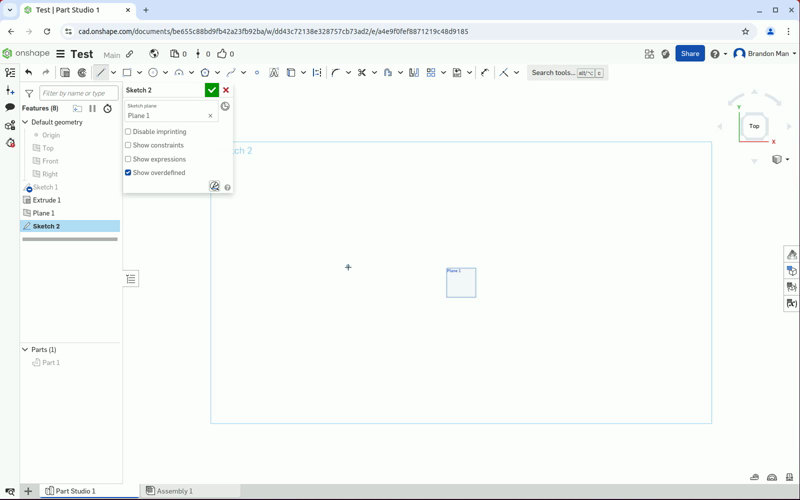
key_down(shift)
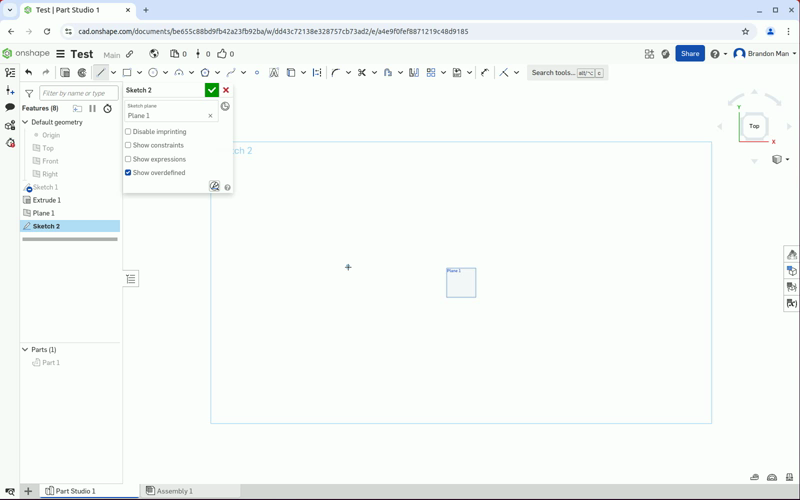
mouse_move(378, 266)
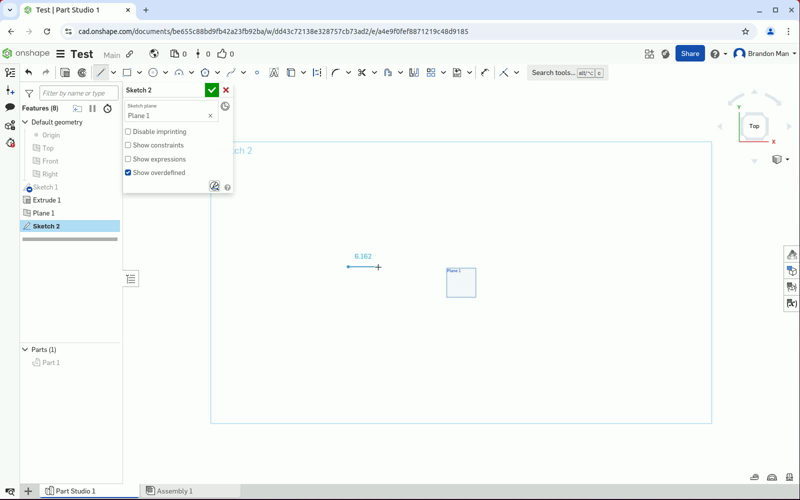
mouse_move(353, 266)
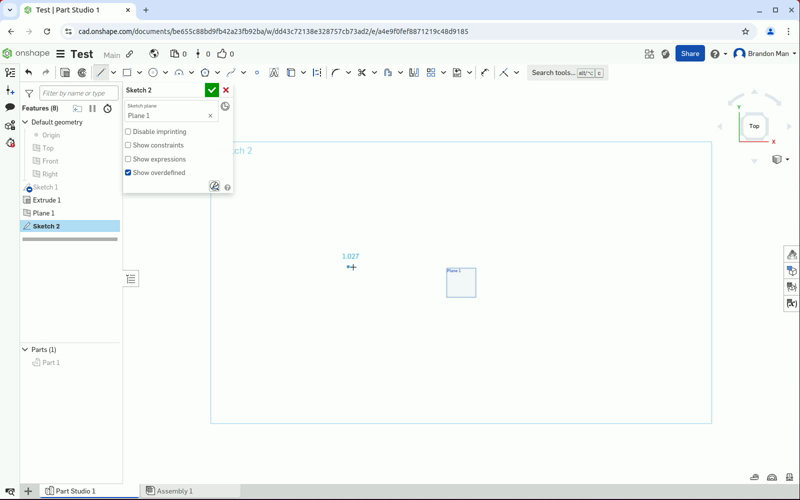
scroll(6)
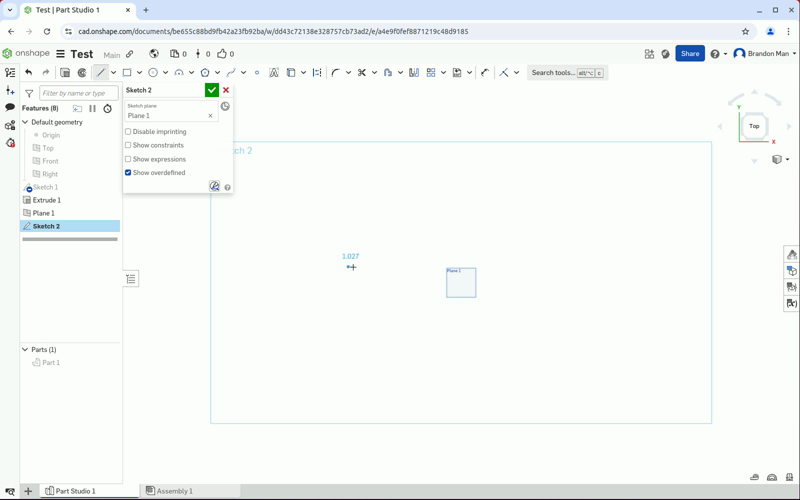
scroll(6)
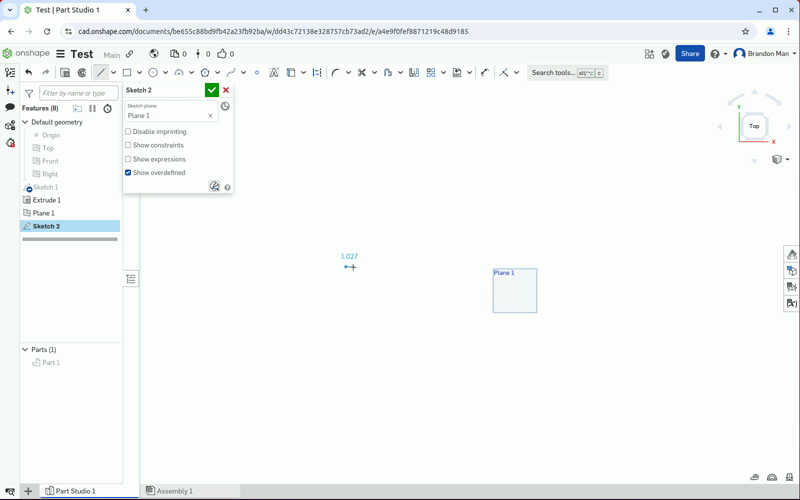
scroll(6)
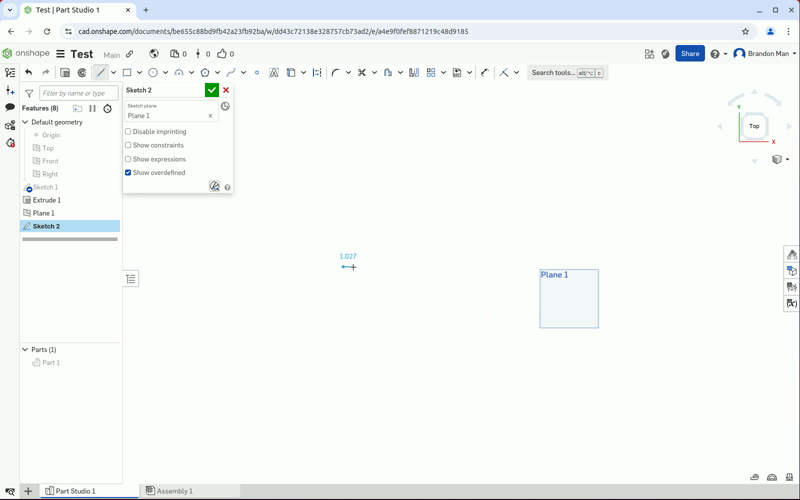
scroll(6)
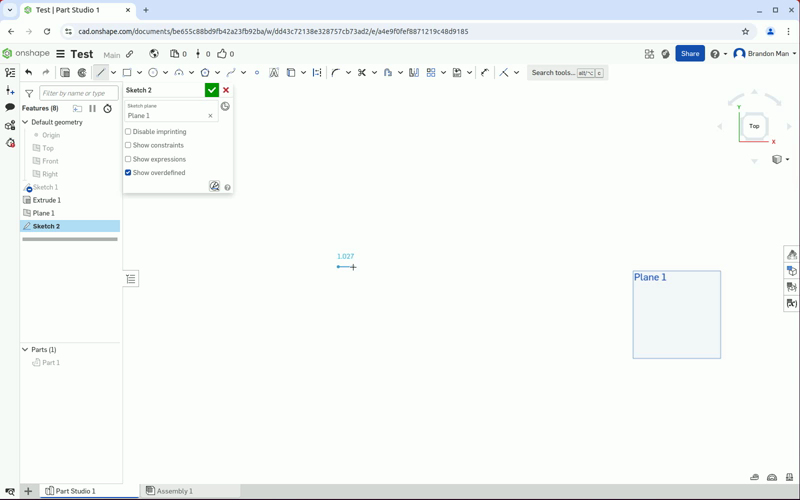
scroll(6)
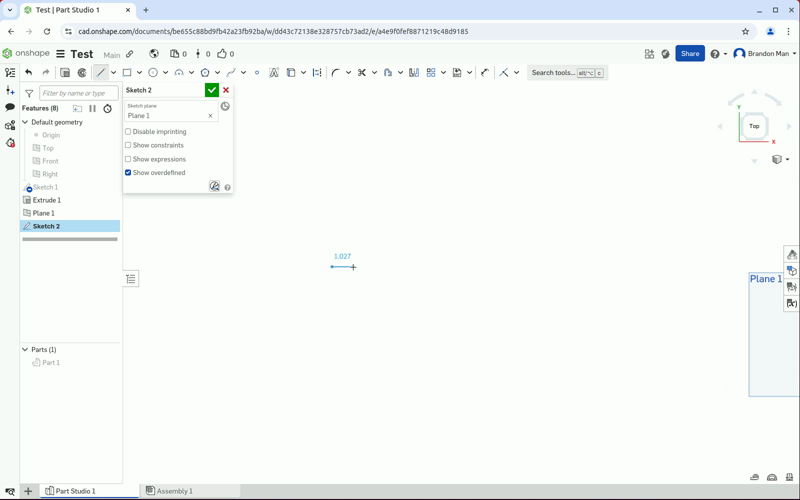
scroll(6)
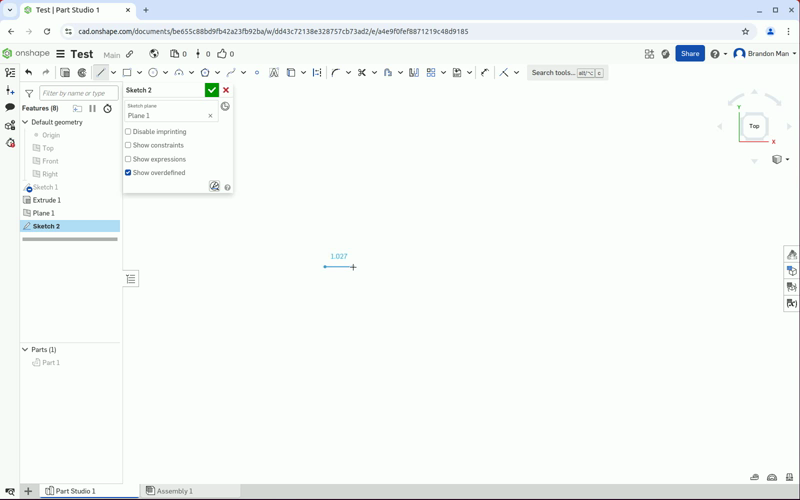
scroll(6)
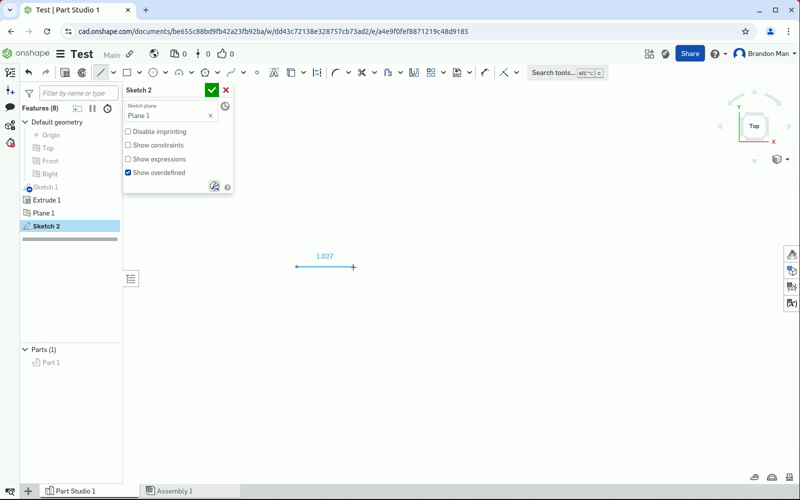
click(353, 266)
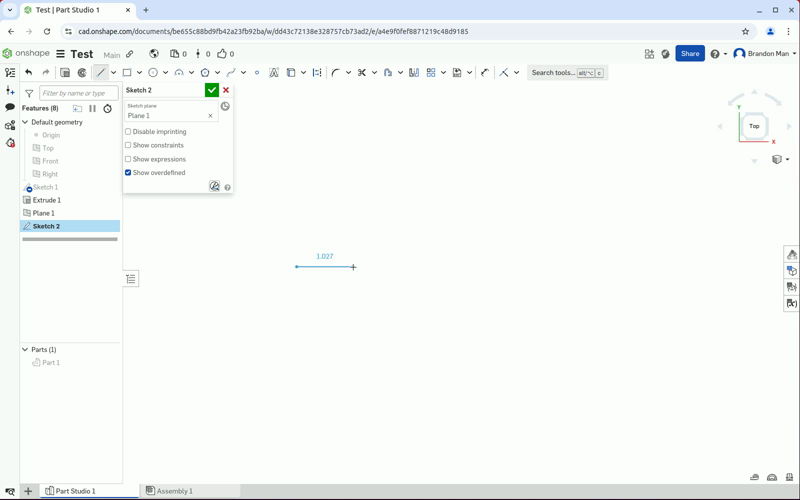
scroll(-6)
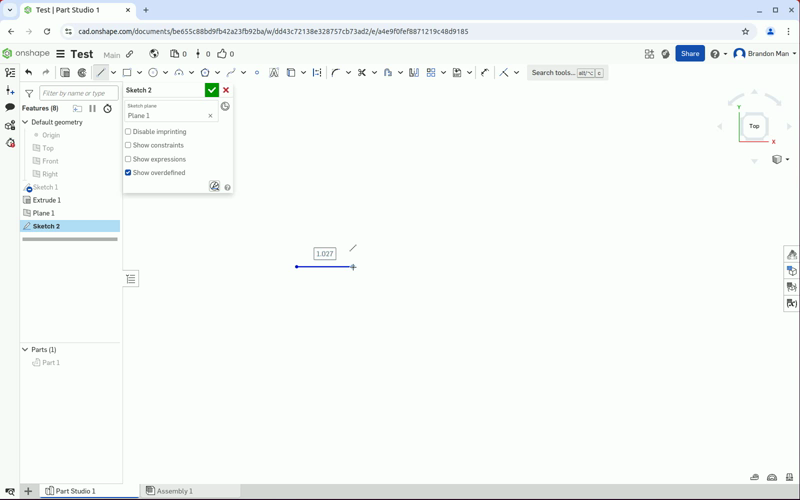
scroll(-6)
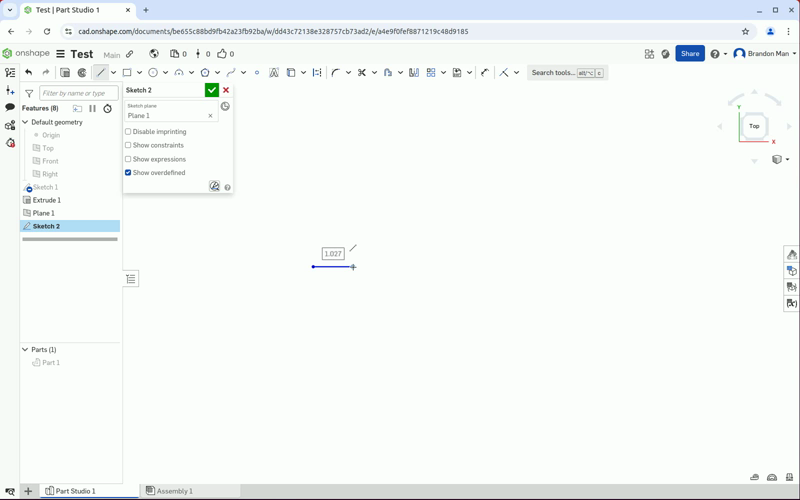
scroll(-6)
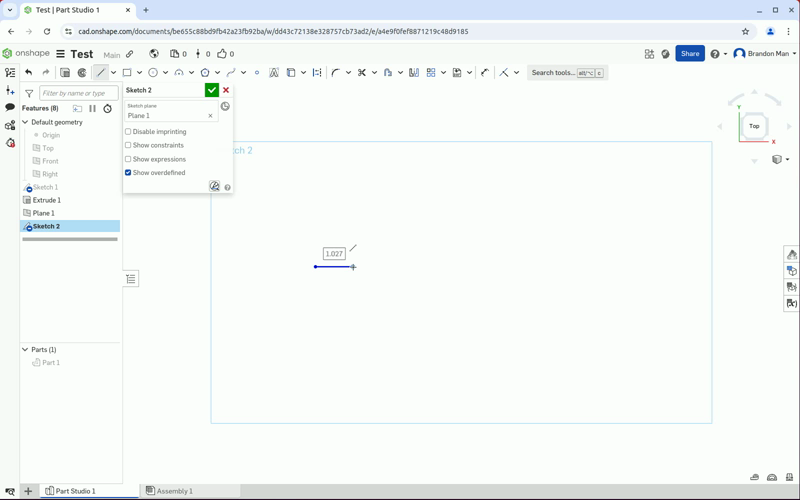
scroll(-6)
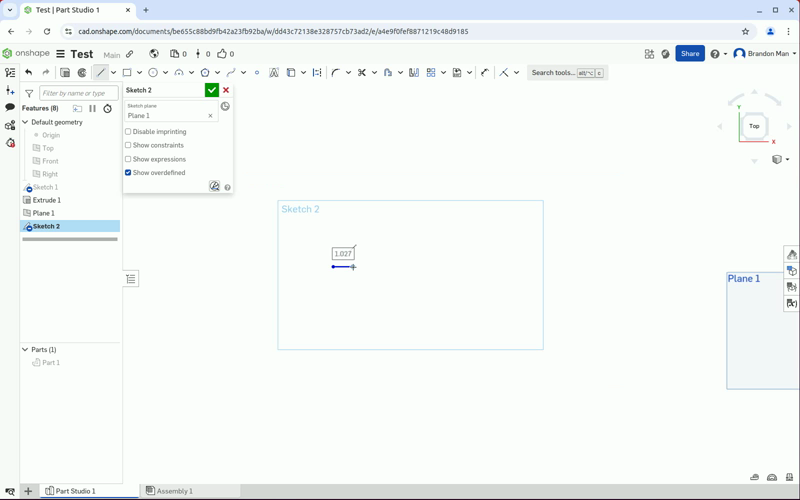
scroll(-6)
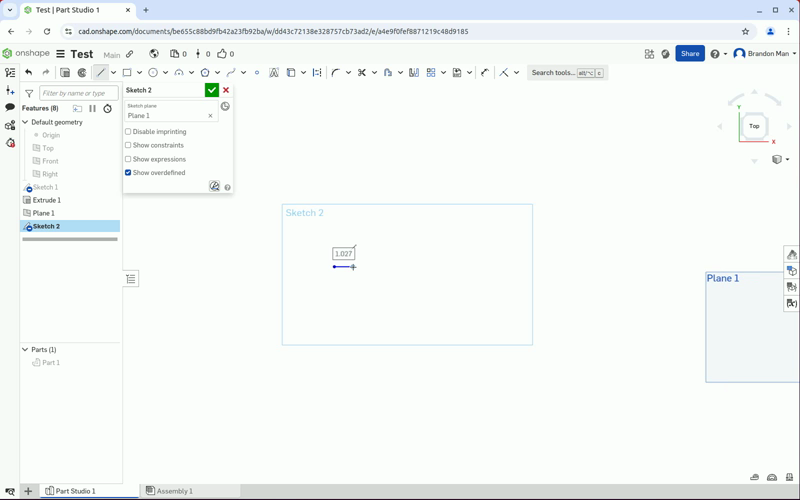
scroll(-6)
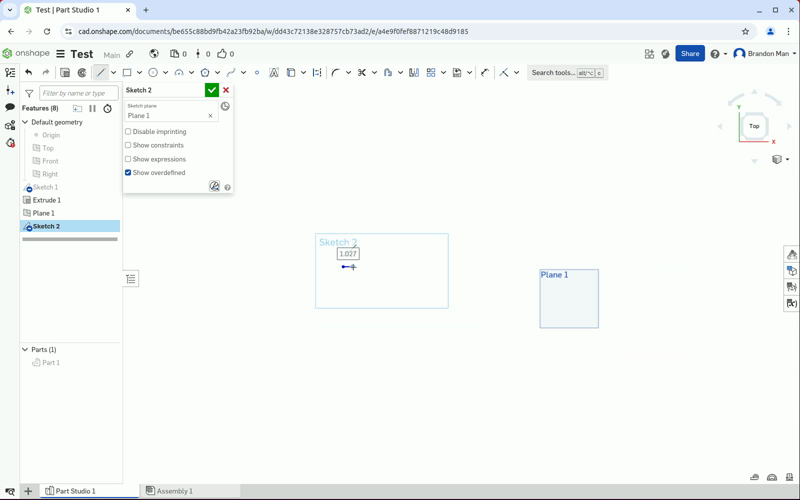
scroll(-6)
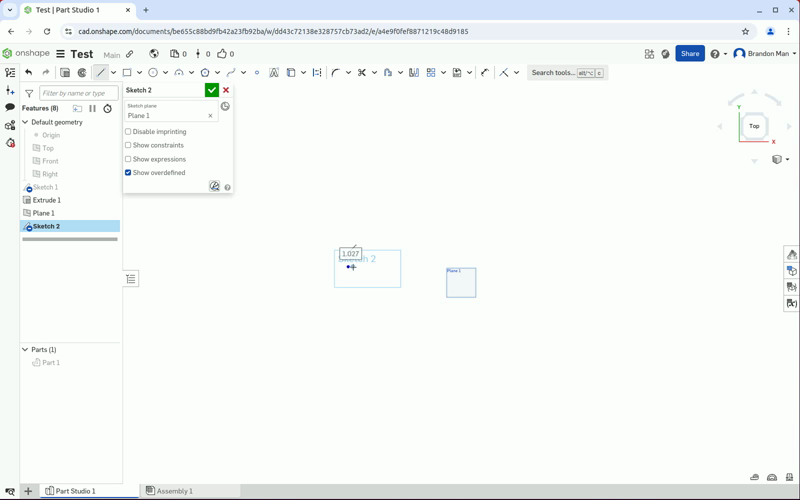
key_up(shift)
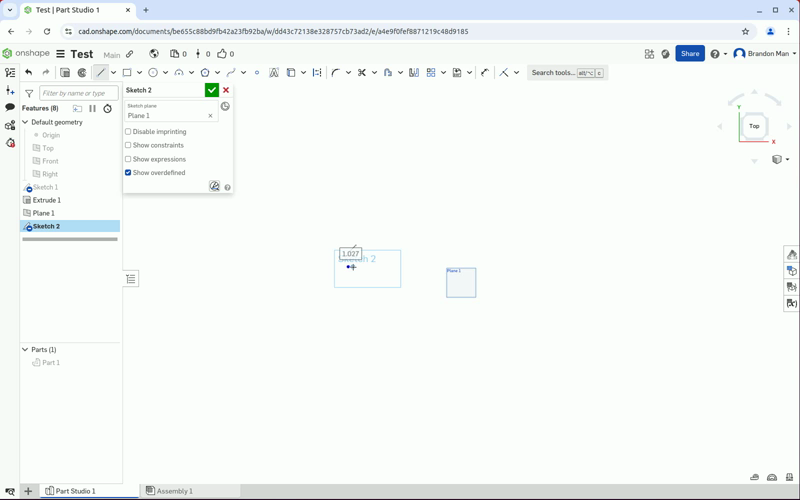
key_down(shift)
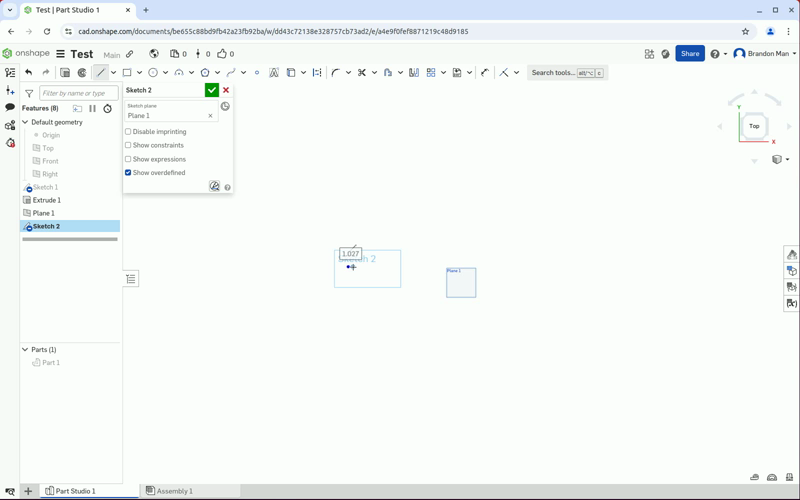
mouse_move(383, 266)
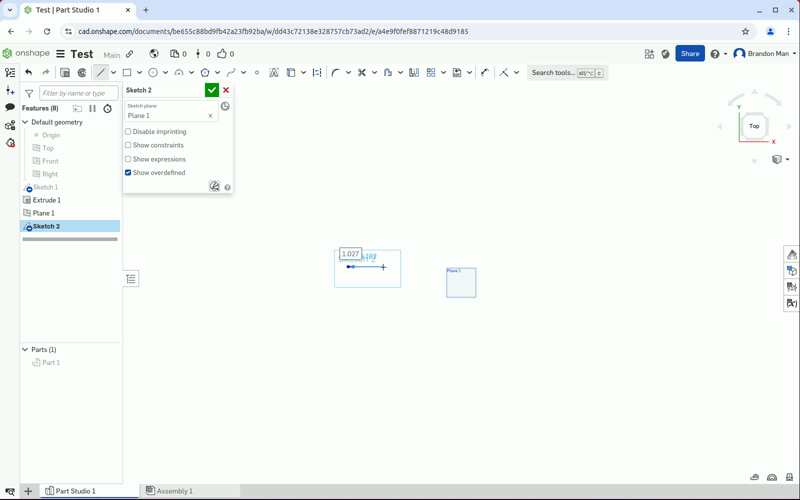
mouse_move(367, 266)
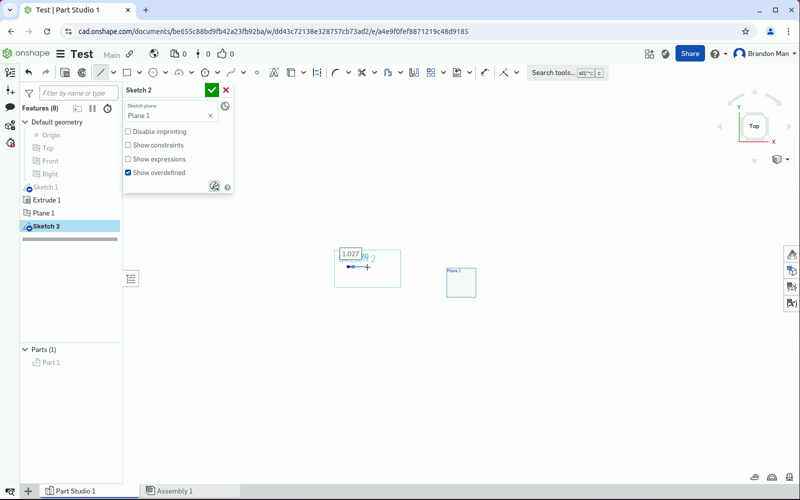
click(367, 266)
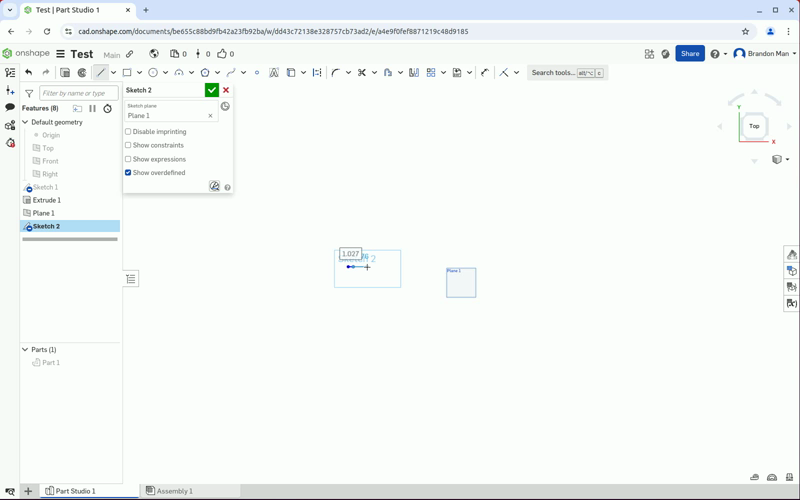
key_up(shift)
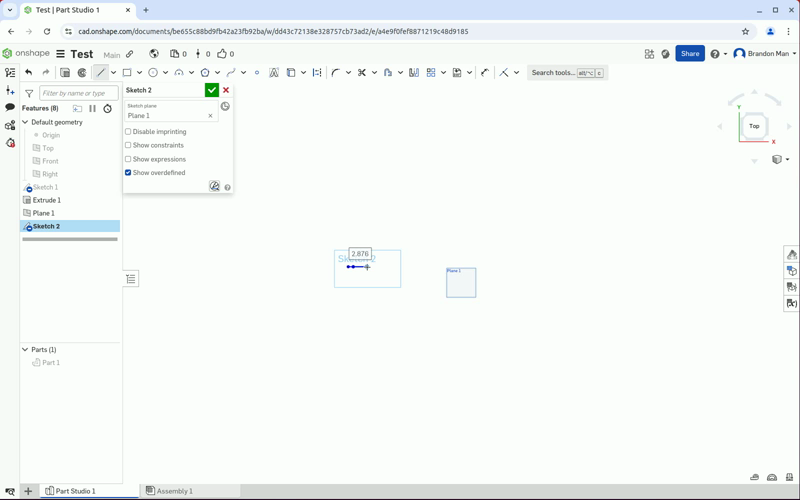
key_down(shift)
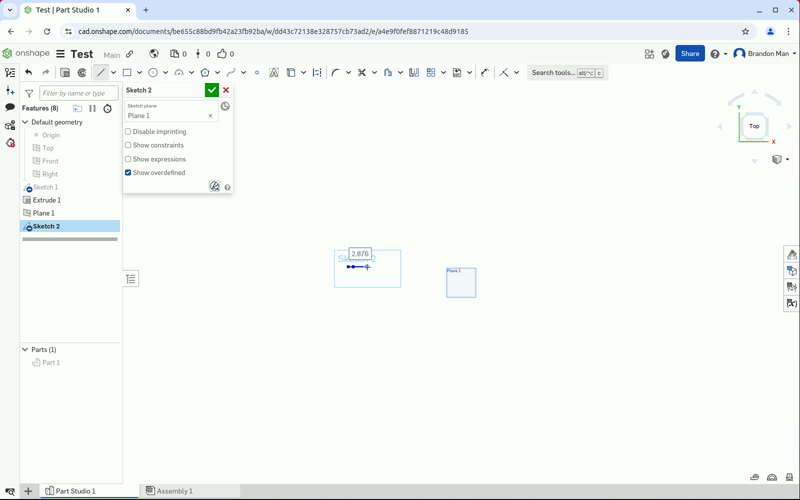
mouse_move(553, 266)
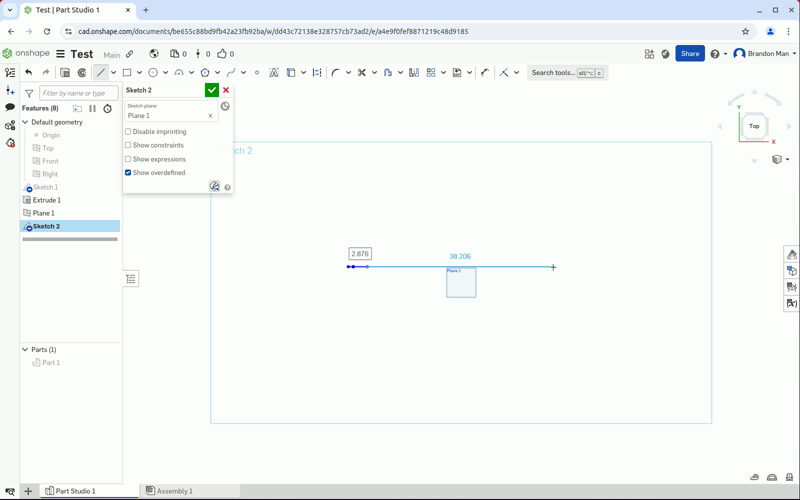
click(553, 266)
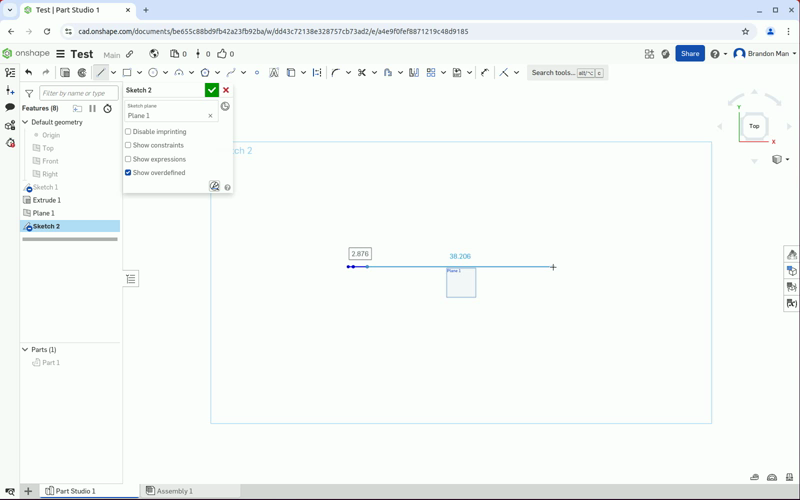
key_up(shift)
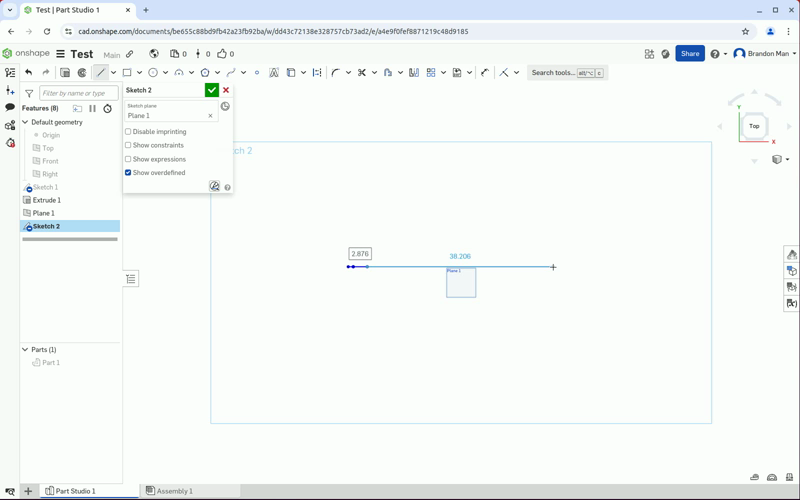
key_down(shift)
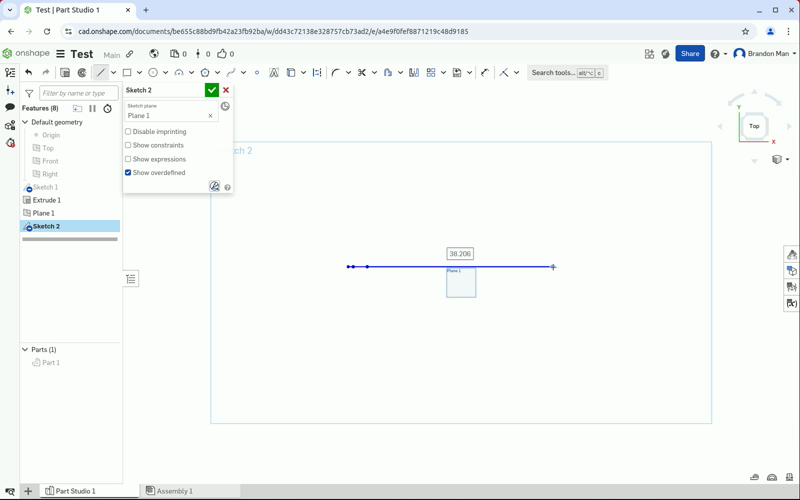
mouse_move(583, 266)
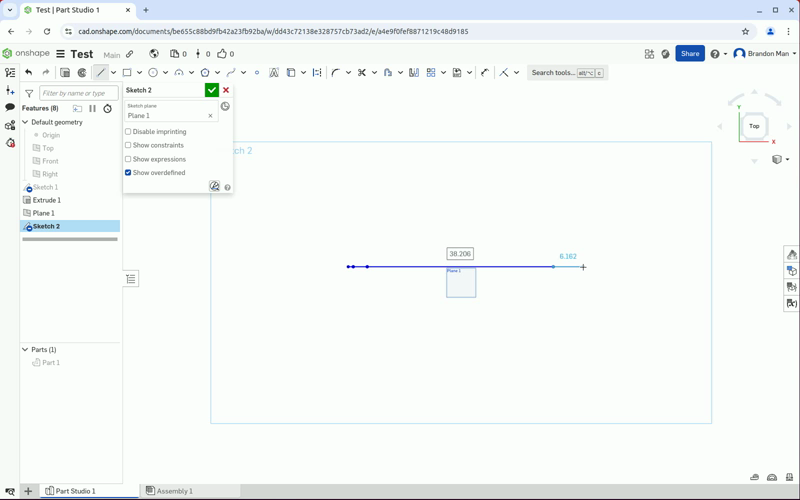
mouse_move(567, 266)
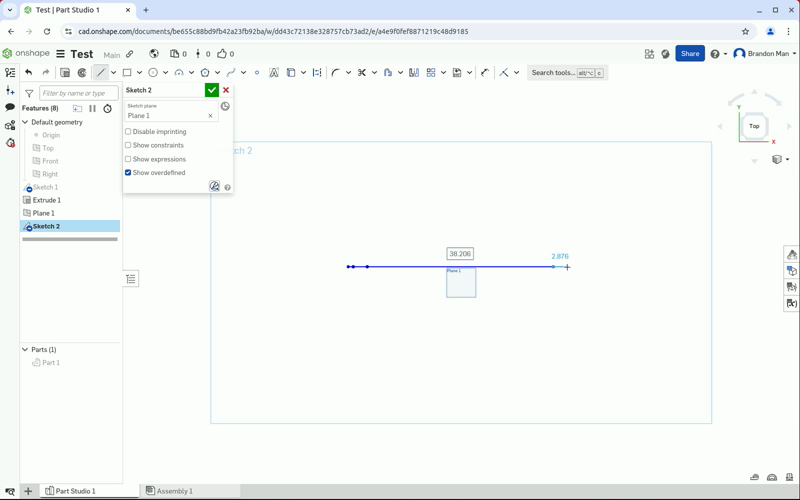
click(567, 266)
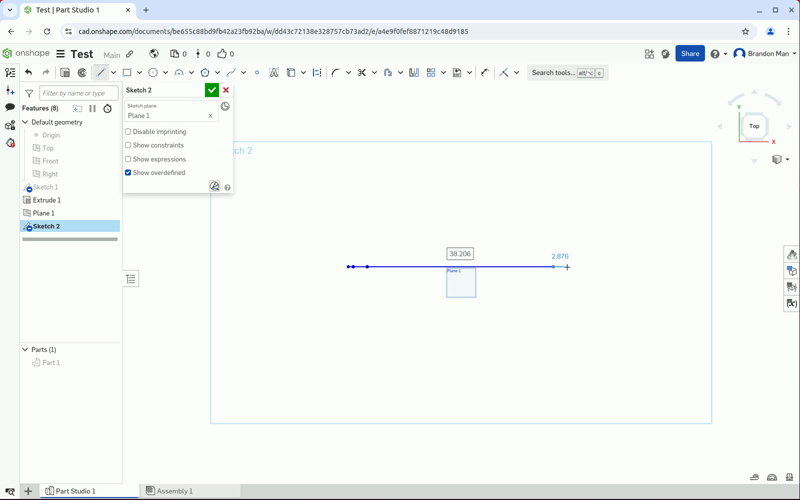
key_up(shift)
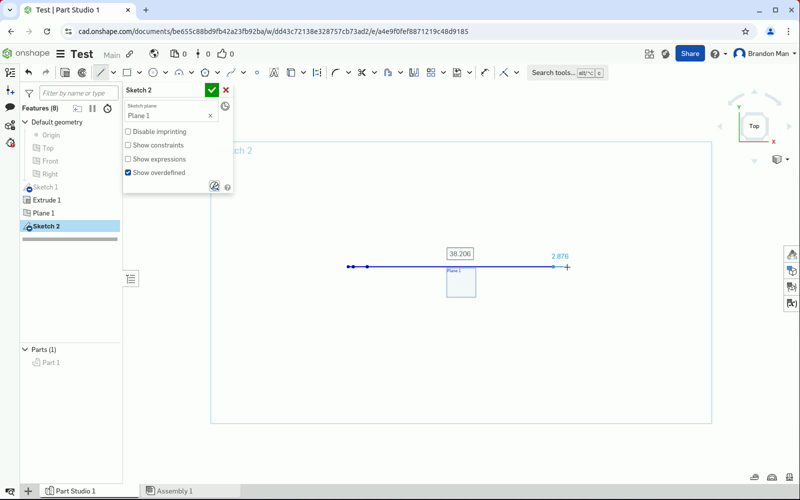
key_down(shift)
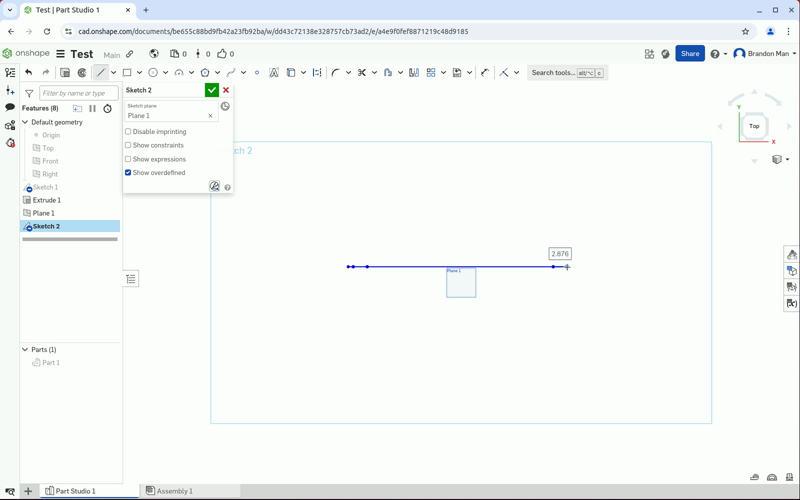
mouse_move(589, 266)
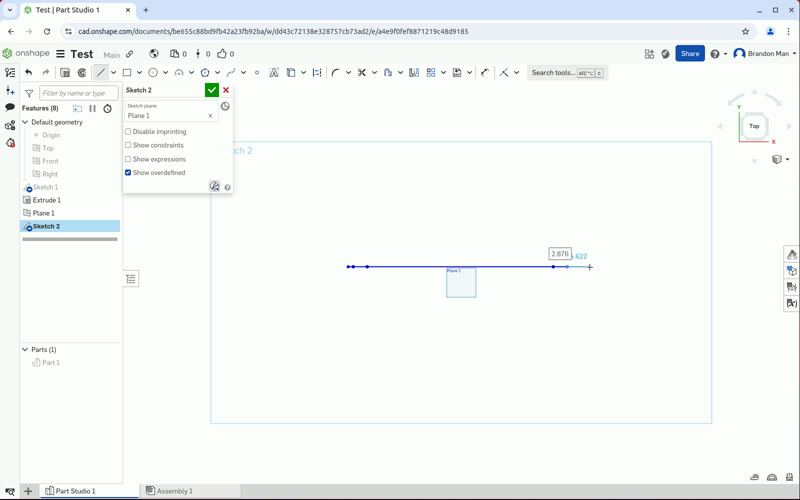
mouse_move(572, 266)
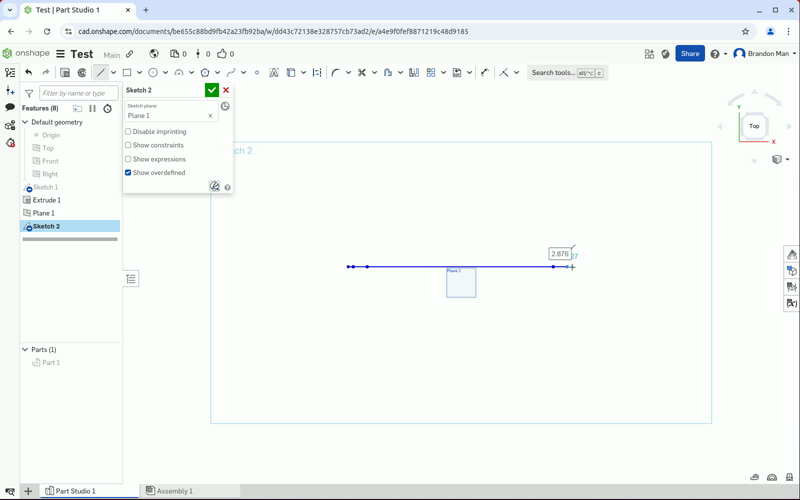
scroll(6)
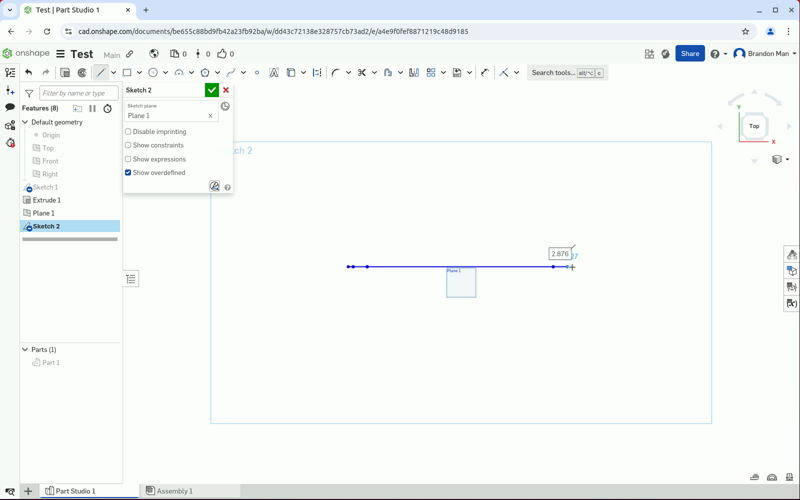
scroll(6)
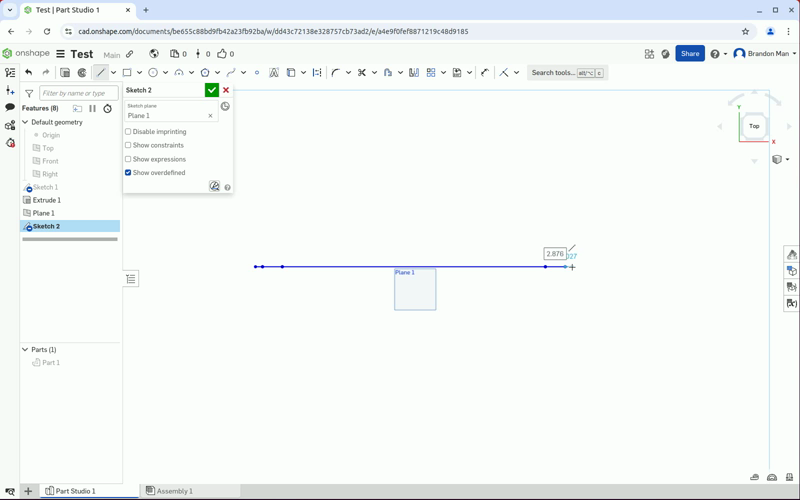
scroll(6)
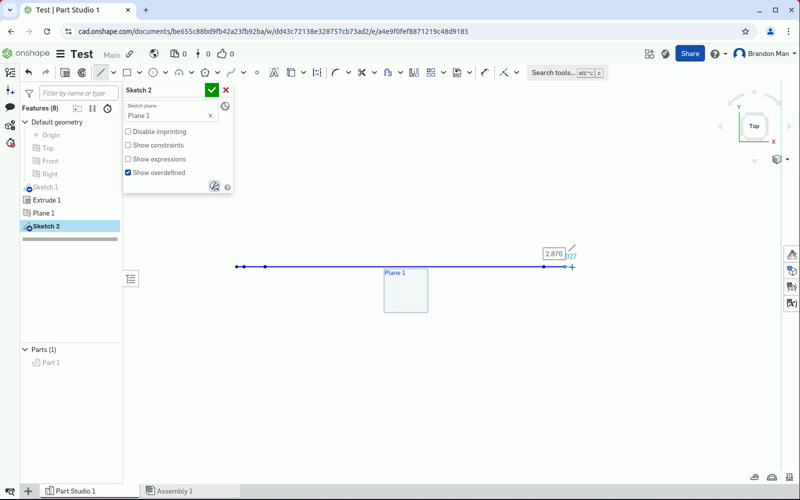
scroll(6)
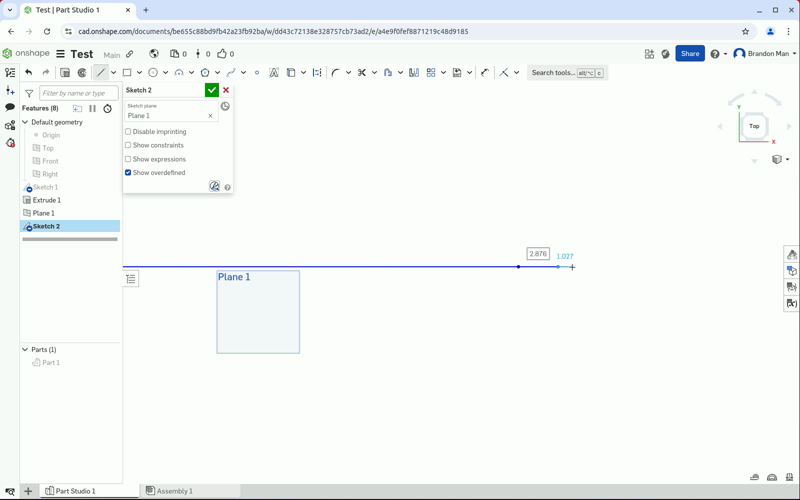
scroll(6)
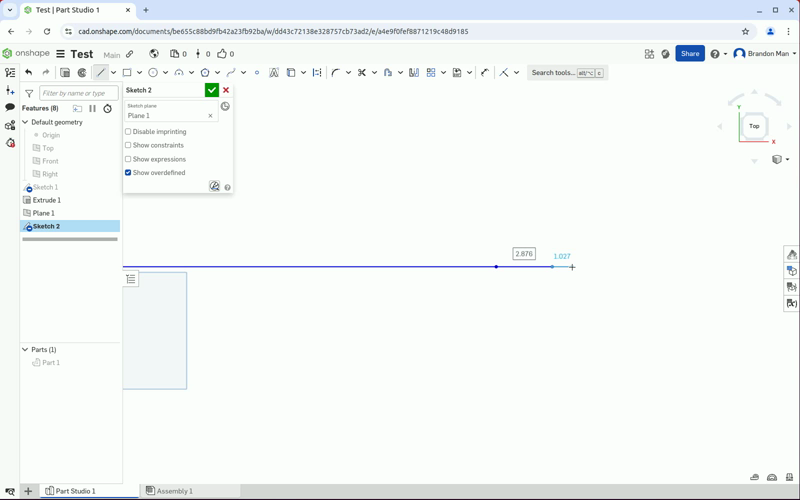
scroll(6)
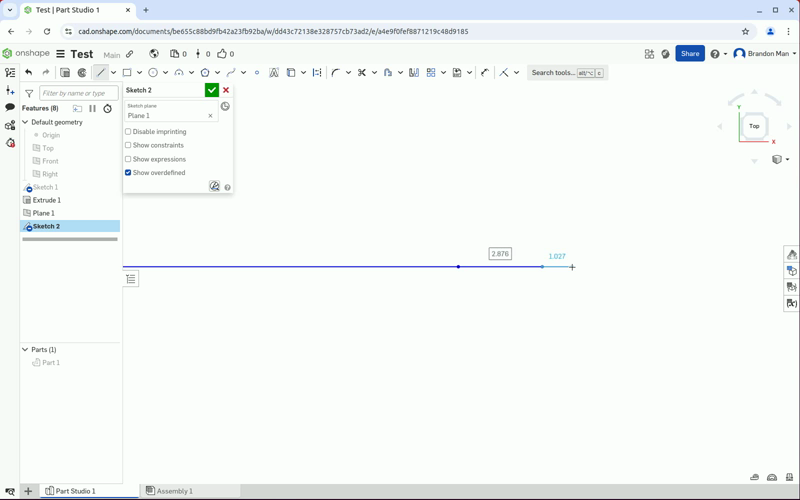
scroll(6)
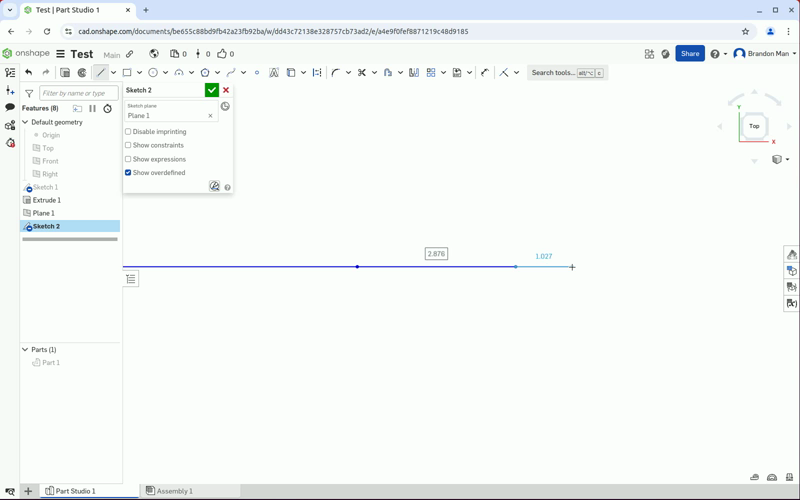
click(572, 266)
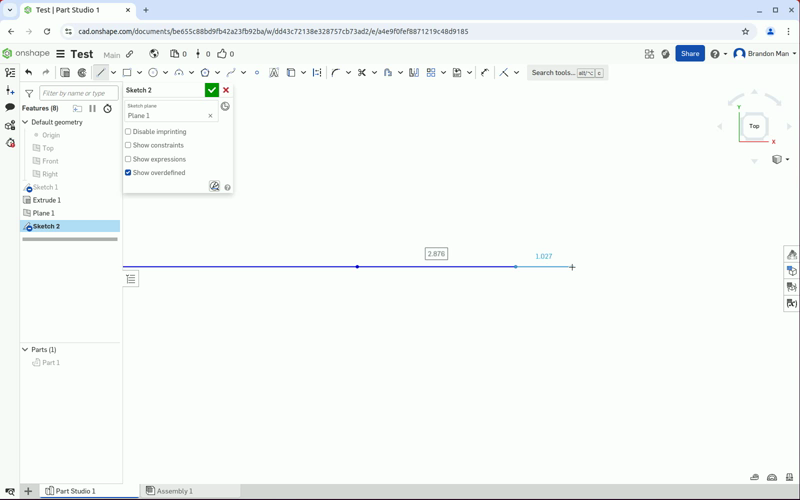
scroll(-6)
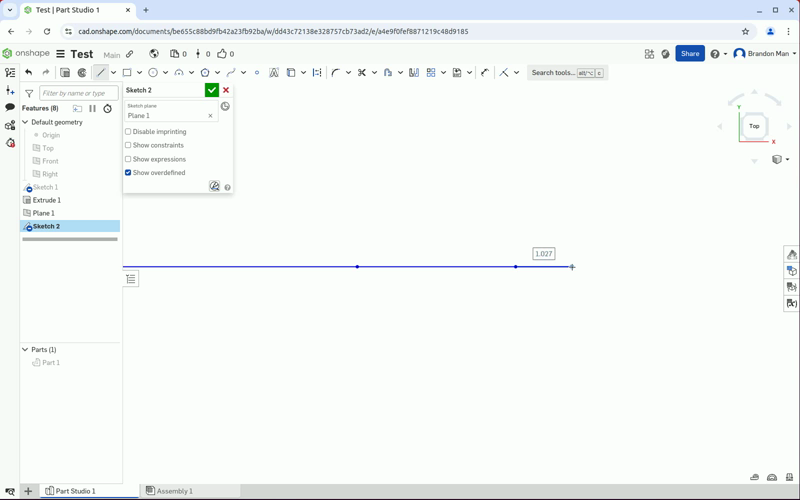
scroll(-6)
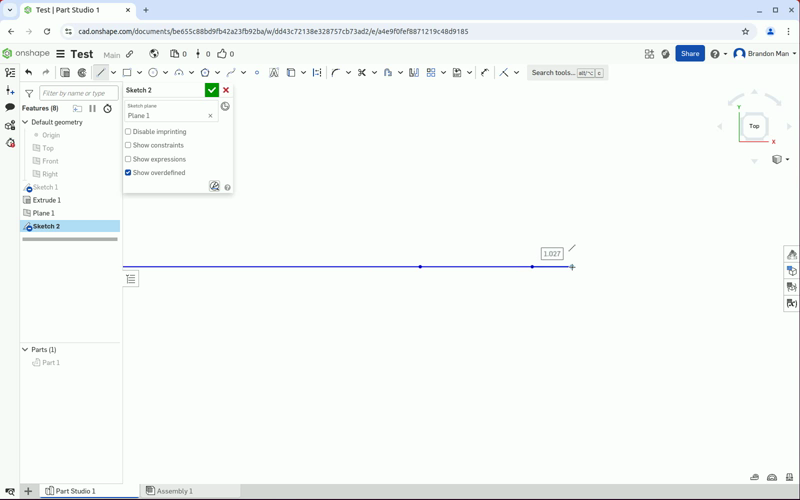
scroll(-6)
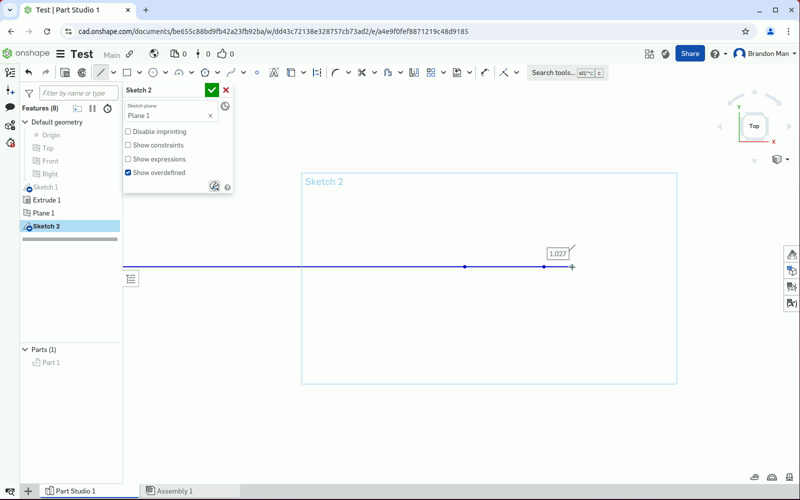
scroll(-6)
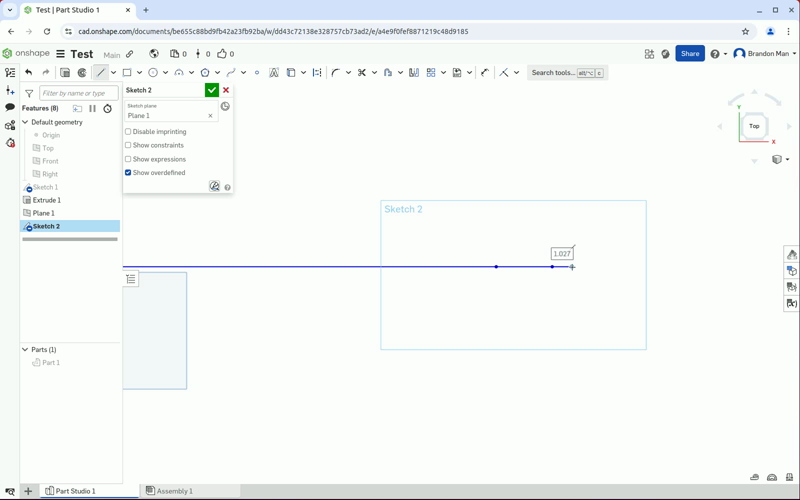
scroll(-6)
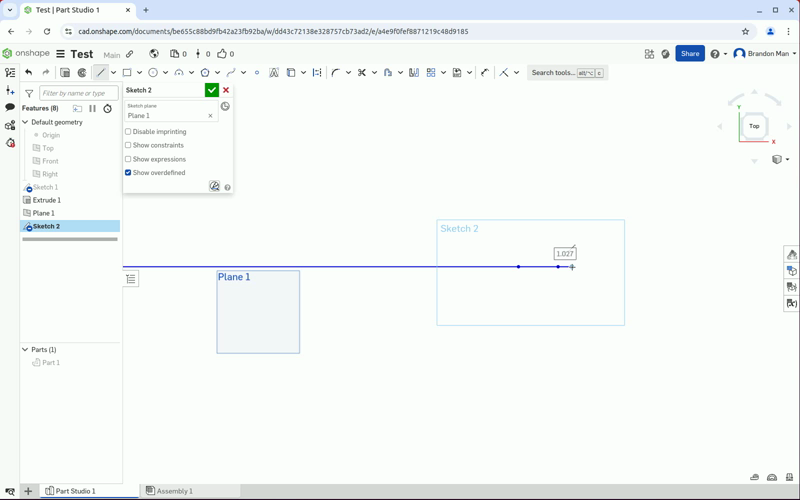
scroll(-6)
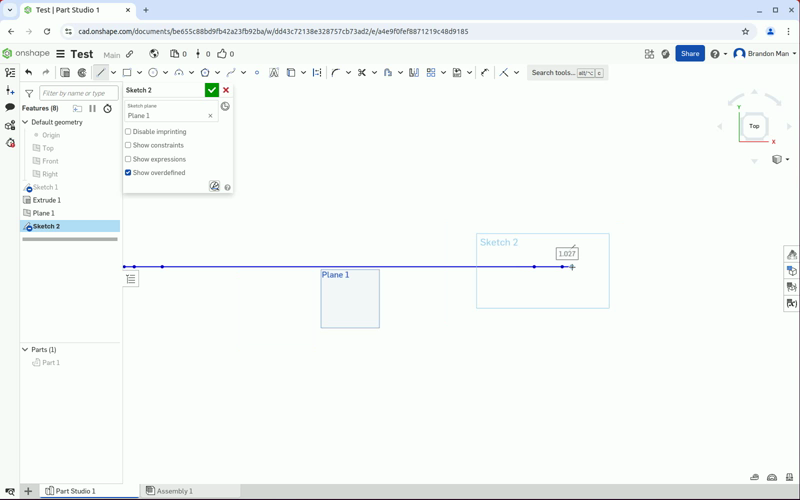
scroll(-6)
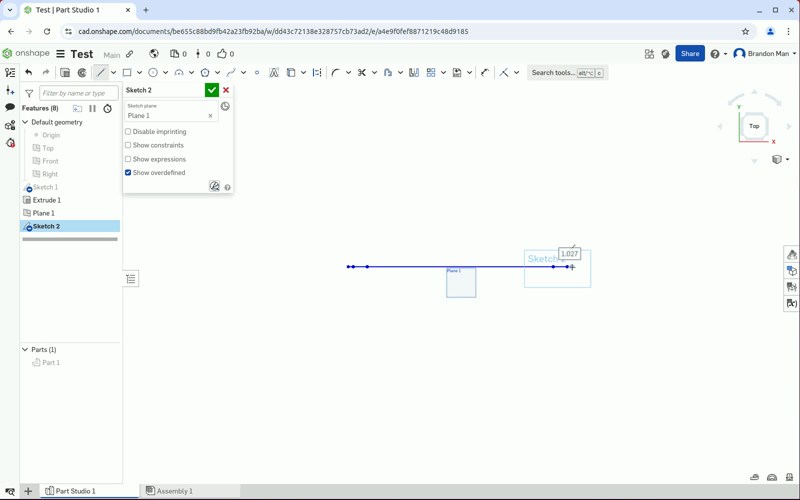
key_up(shift)
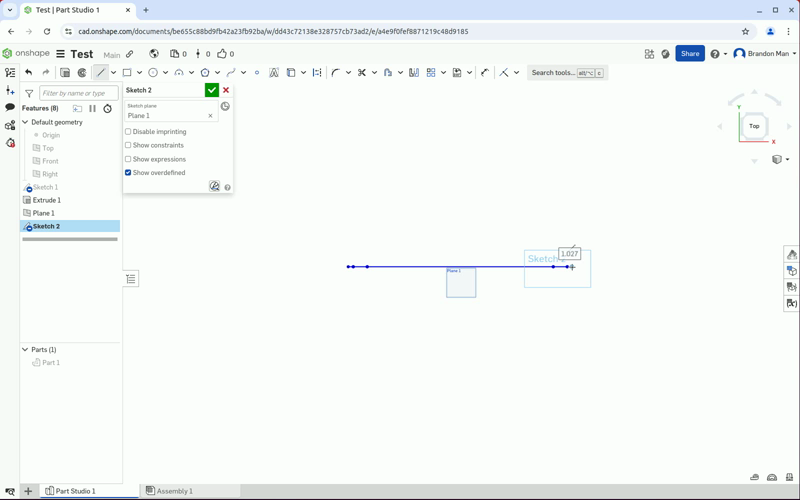
key_down(shift)
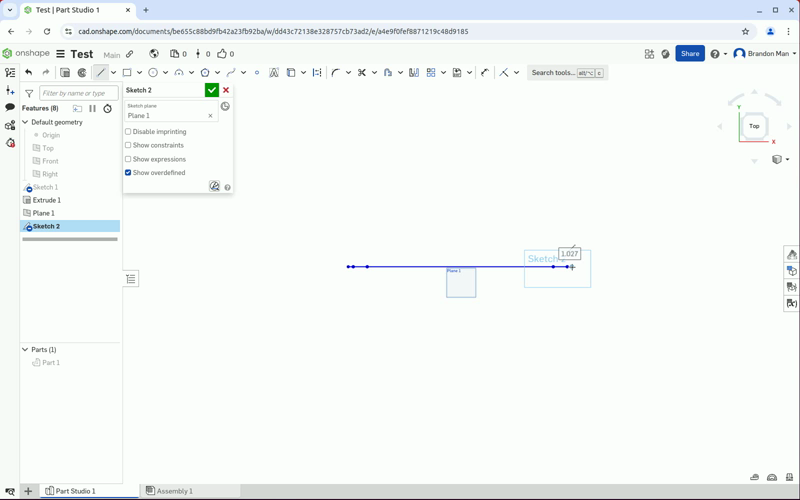
mouse_move(589, 266)
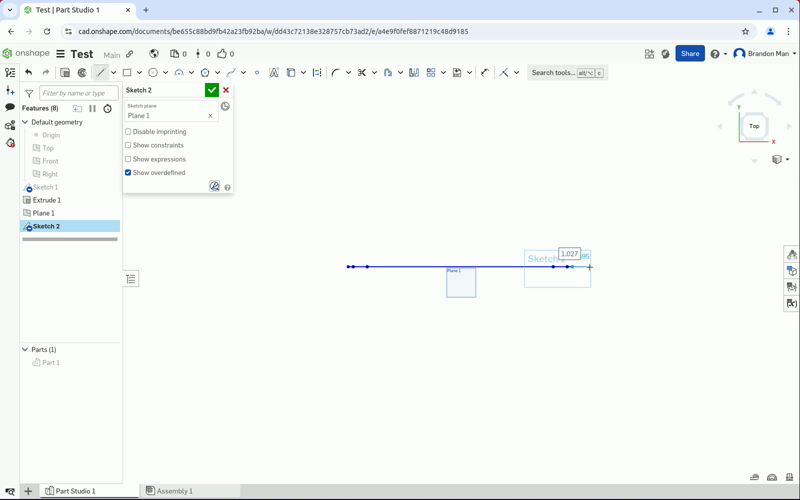
mouse_move(572, 259)
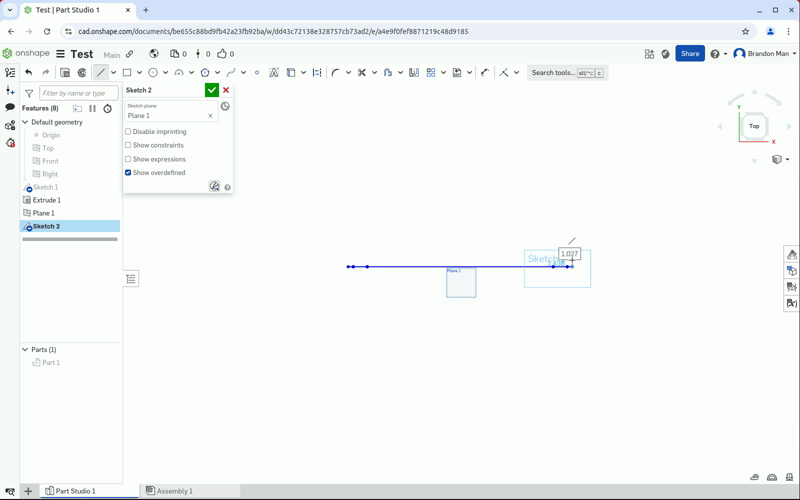
scroll(6)
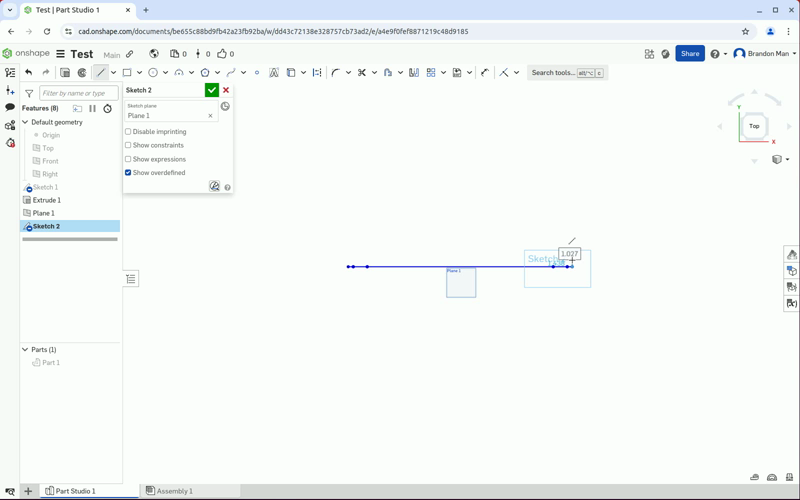
scroll(6)
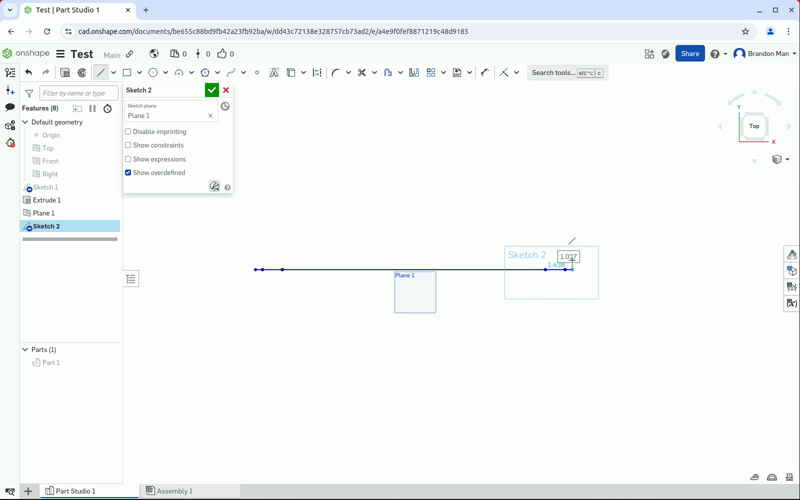
scroll(6)
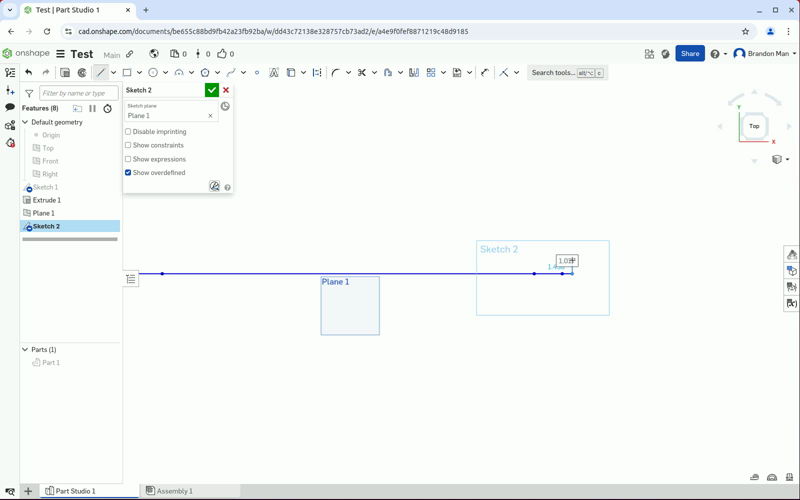
scroll(6)
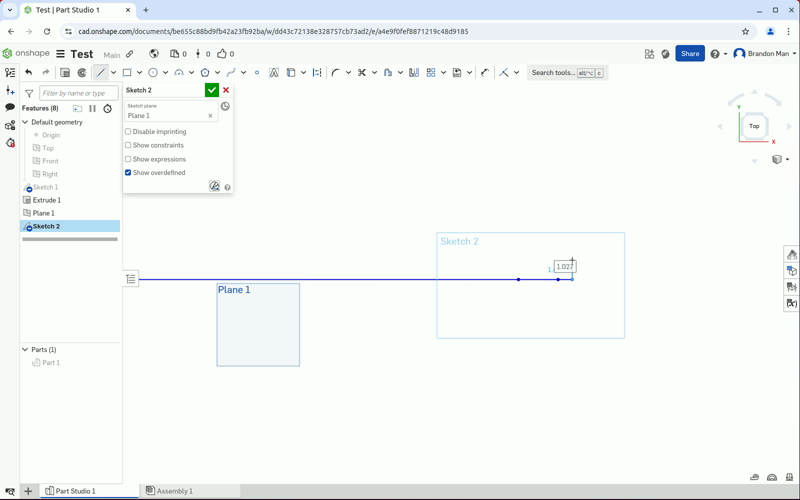
scroll(6)
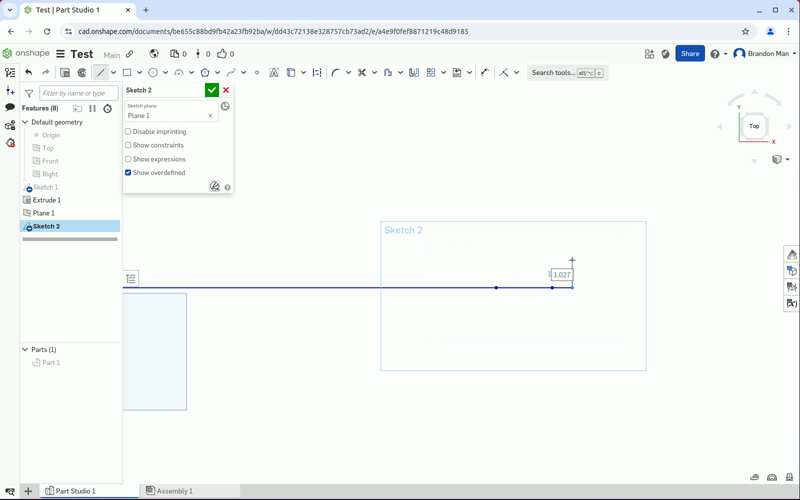
scroll(6)
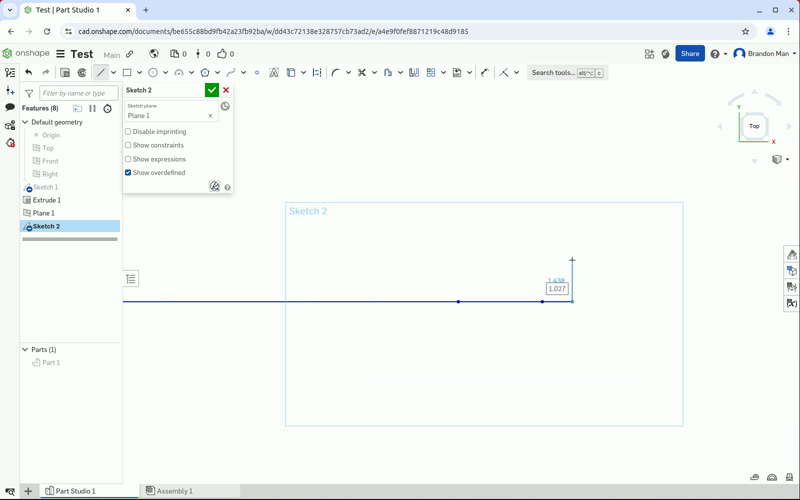
scroll(6)
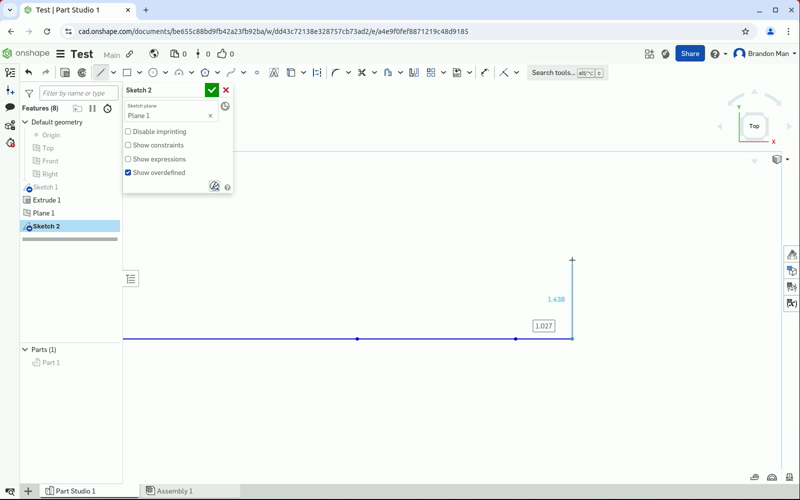
click(572, 259)
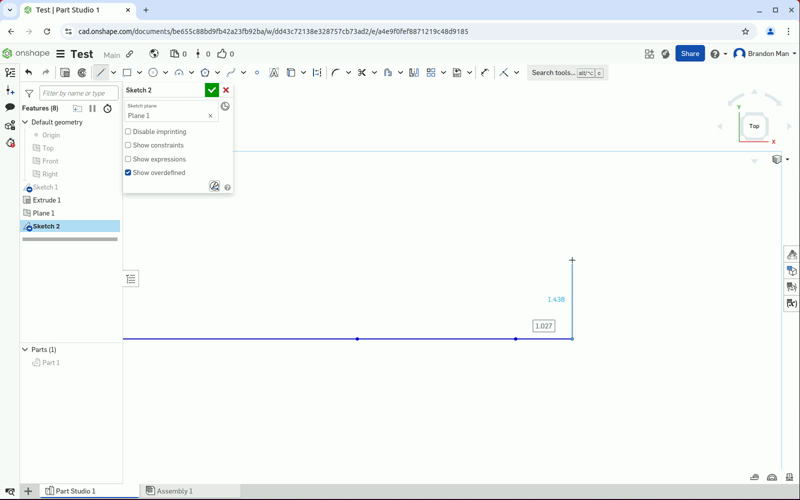
scroll(-6)
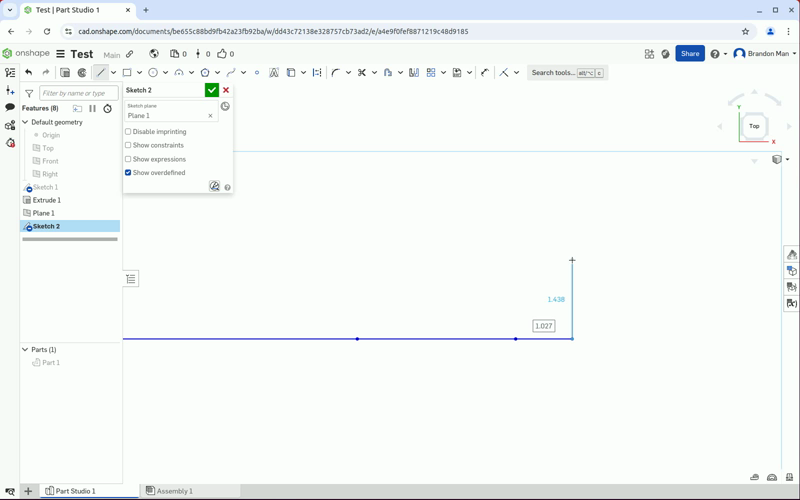
scroll(-6)
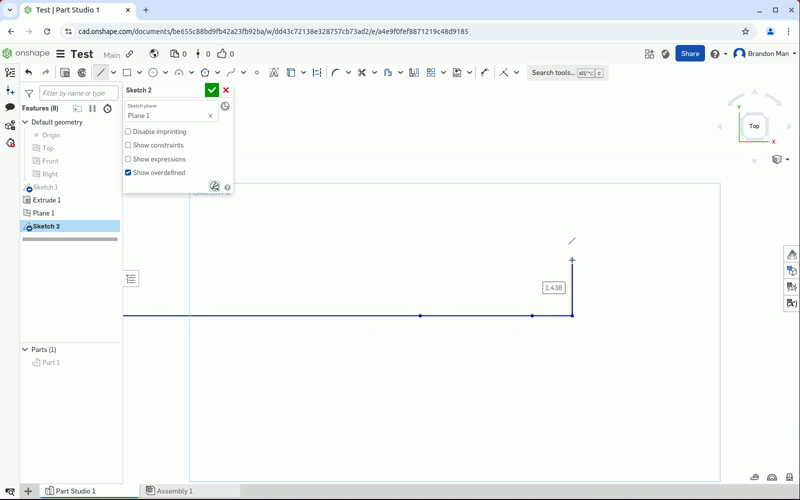
scroll(-6)
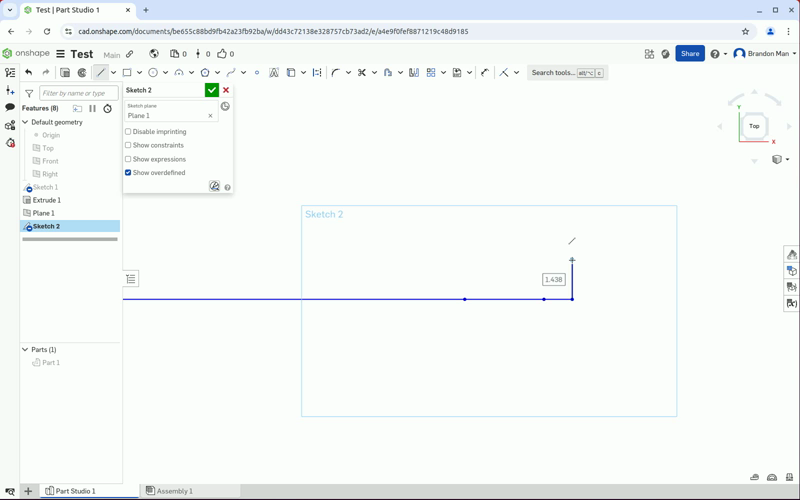
scroll(-6)
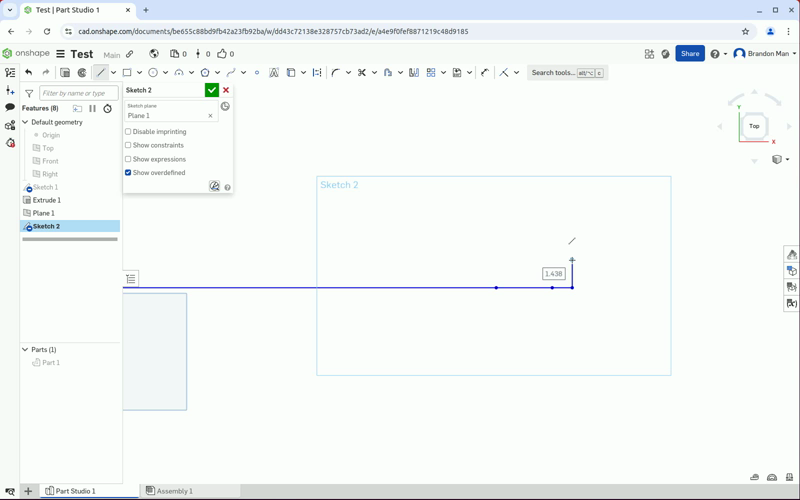
scroll(-6)
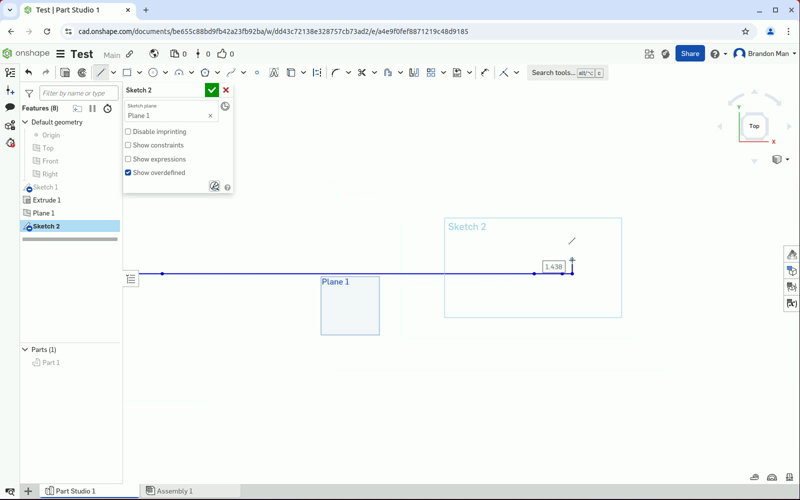
scroll(-6)
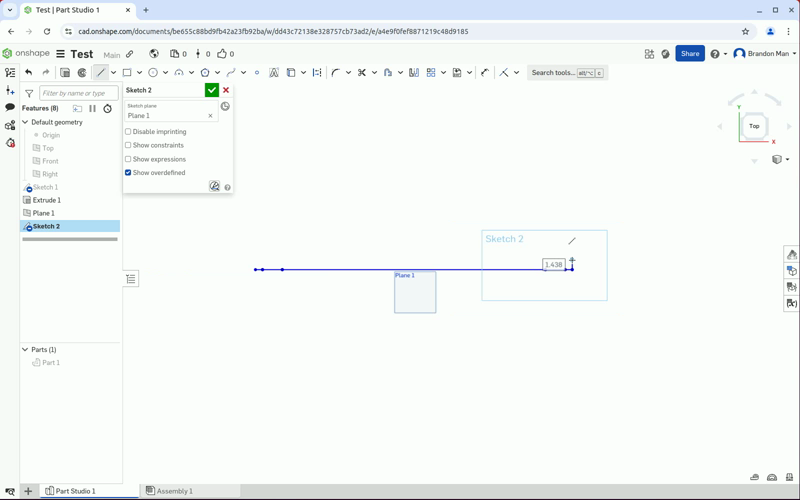
scroll(-6)
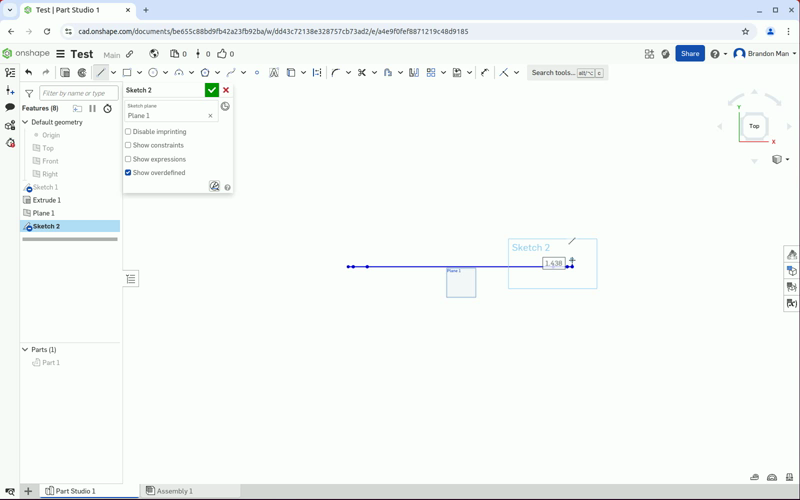
key_up(shift)
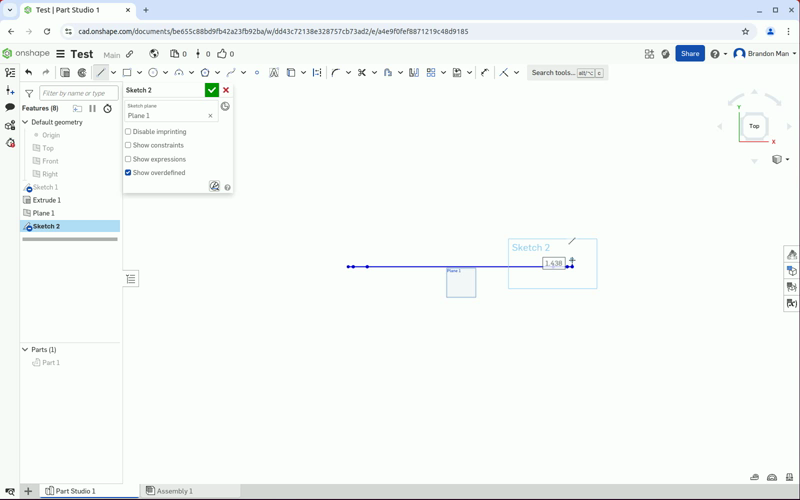
key_down(shift)
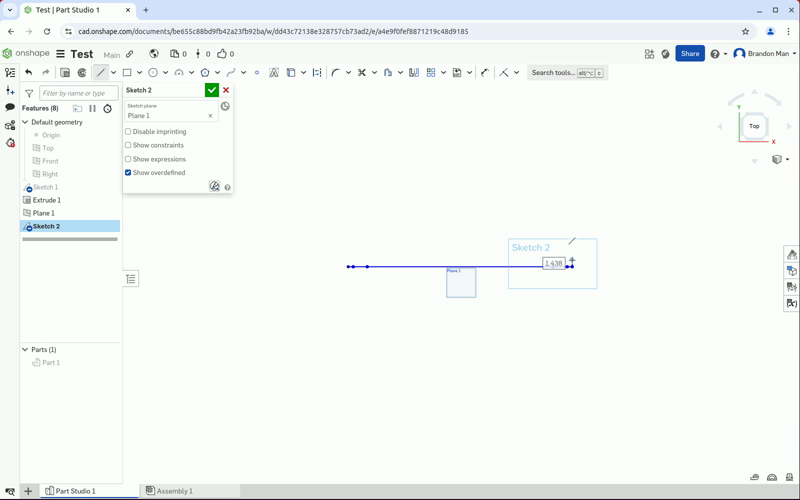
mouse_move(348, 259)
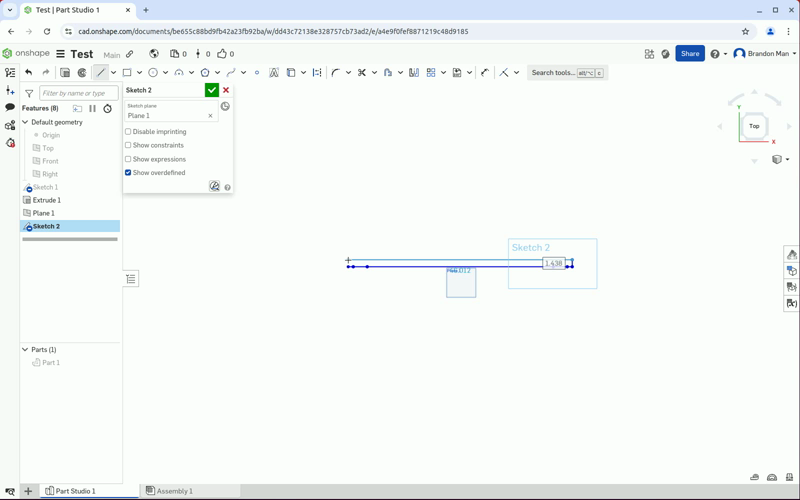
click(348, 259)
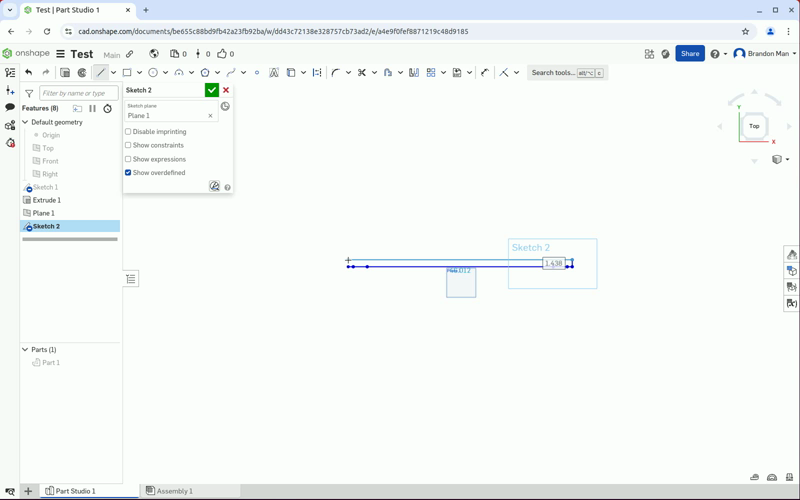
key_up(shift)
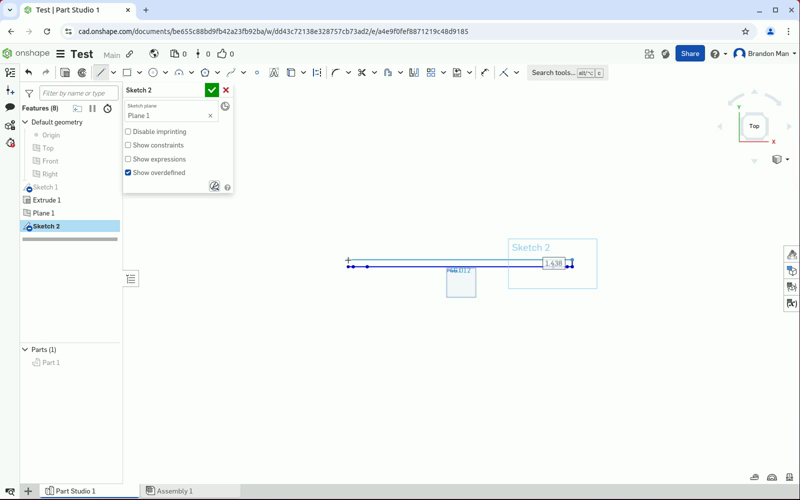
mouse_move(378, 259)
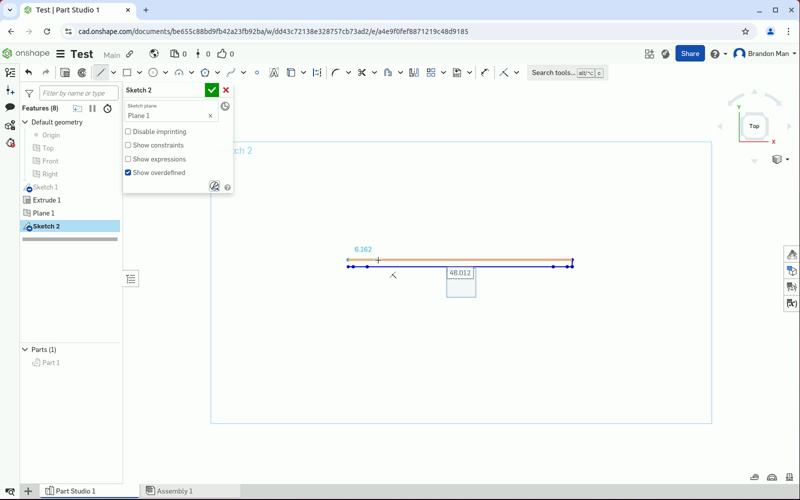
key_down(shift)
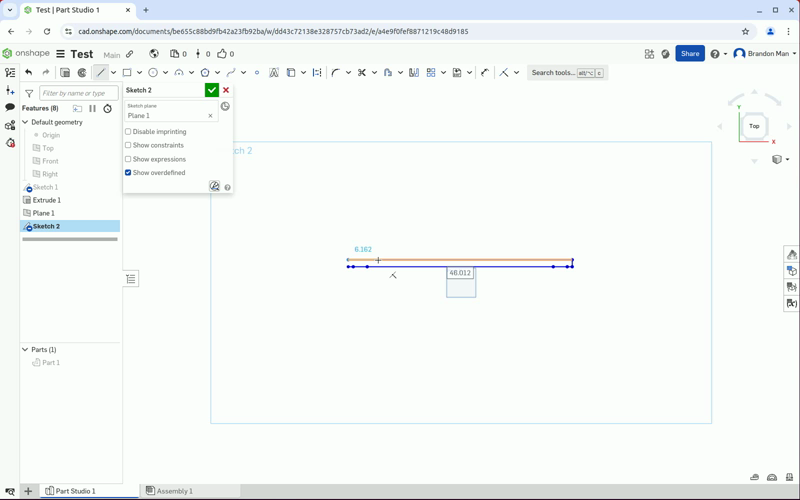
mouse_move(348, 266)
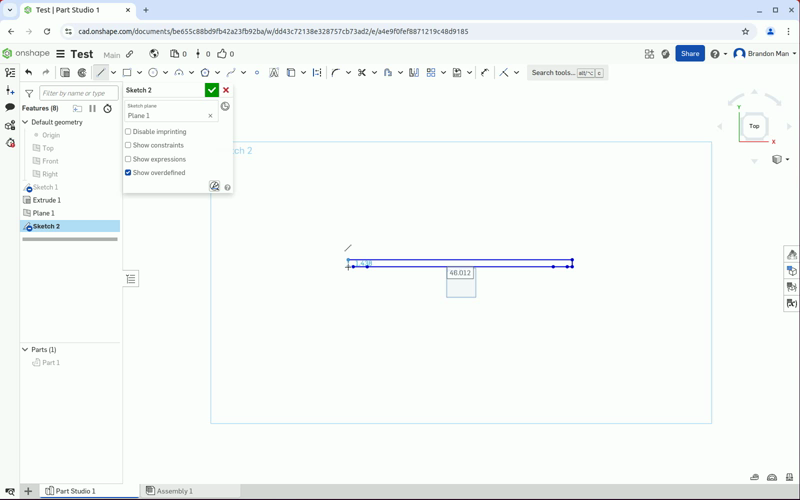
scroll(6)
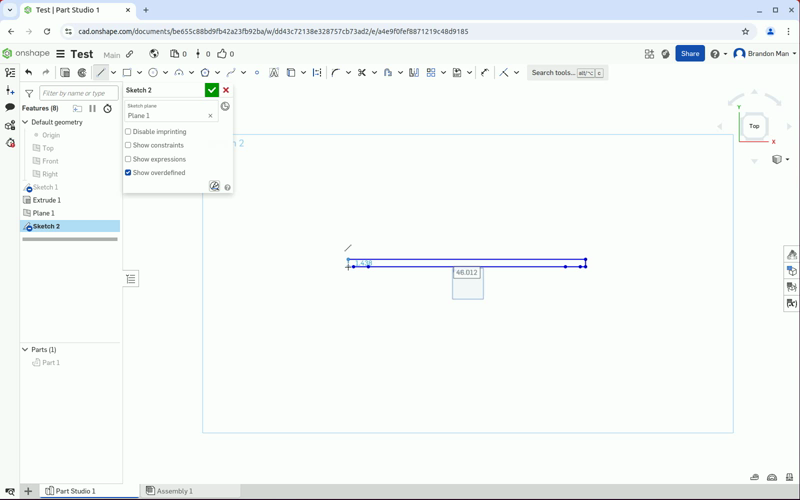
scroll(6)
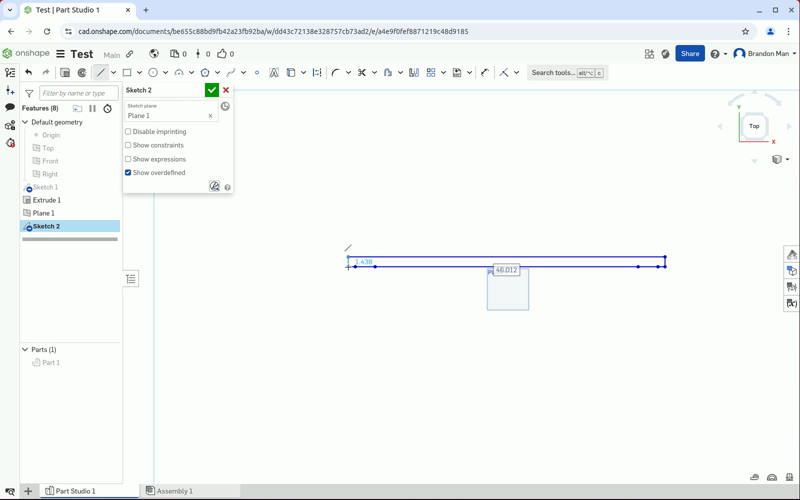
scroll(6)
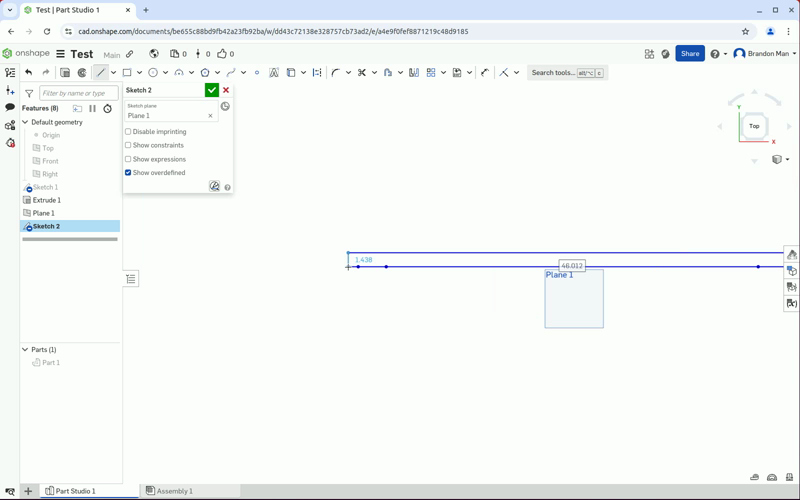
scroll(6)
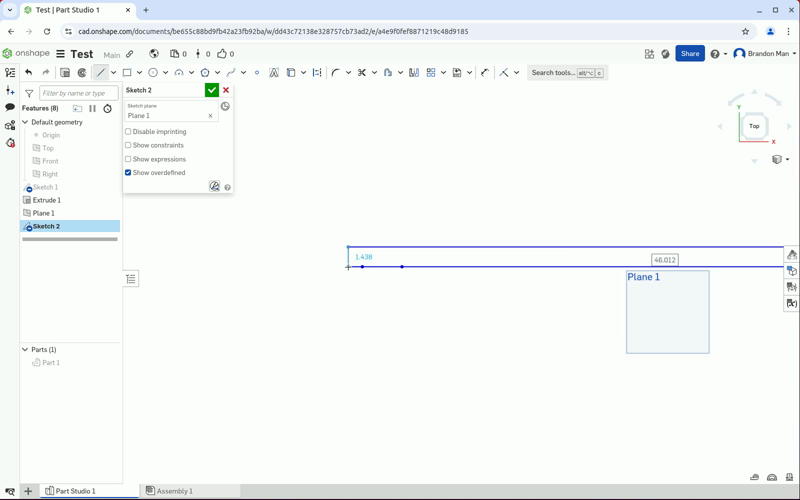
scroll(6)
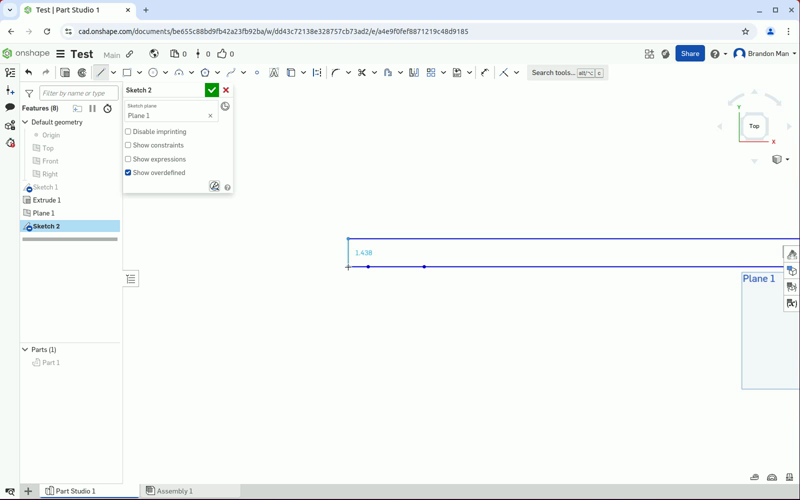
scroll(6)
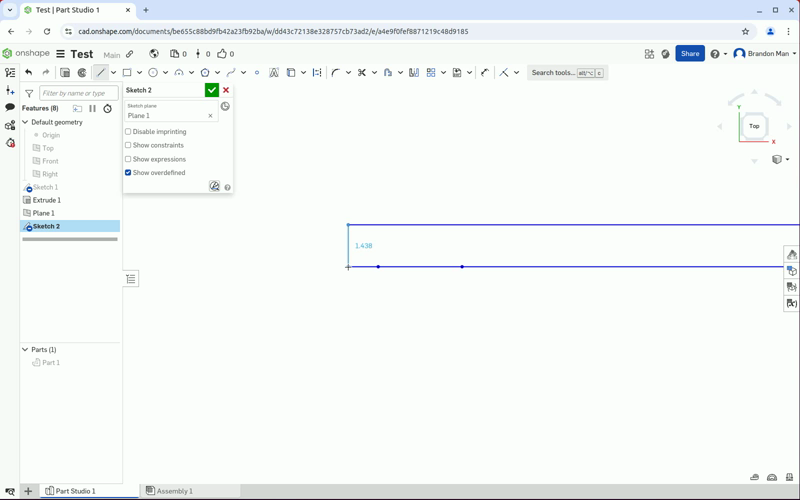
scroll(6)
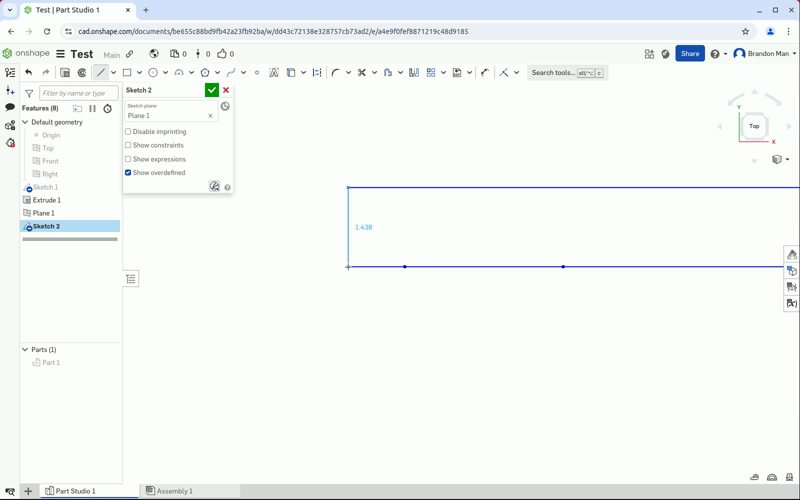
key_up(shift)
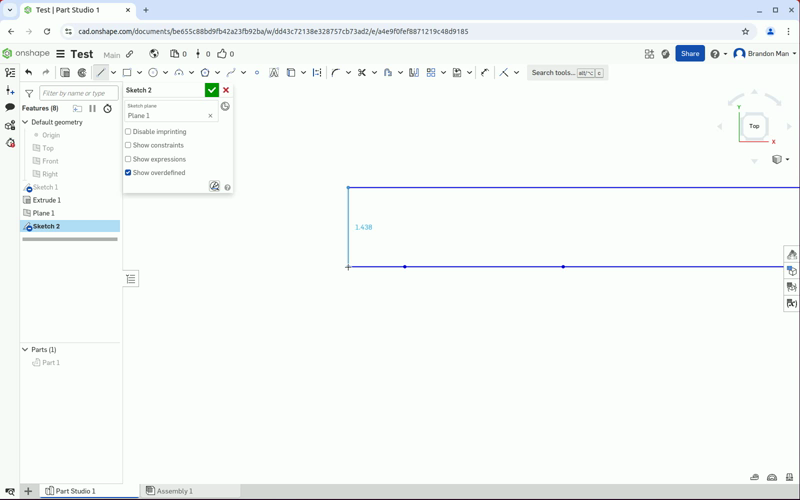
click(348, 266)
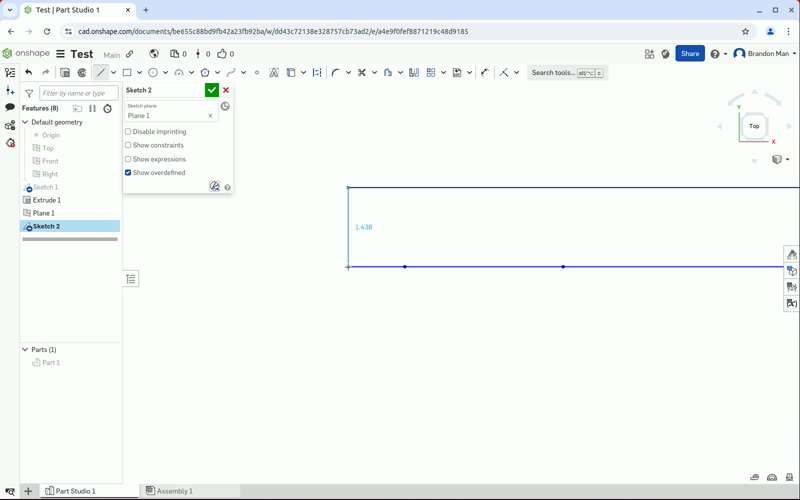
scroll(-6)
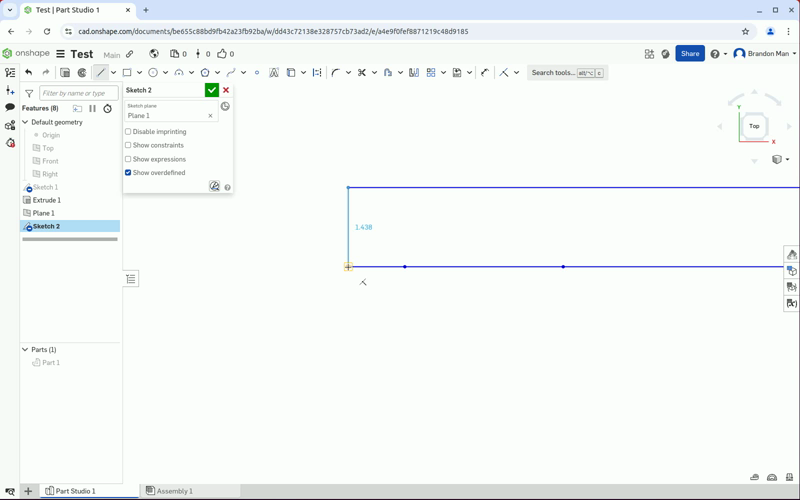
scroll(-6)
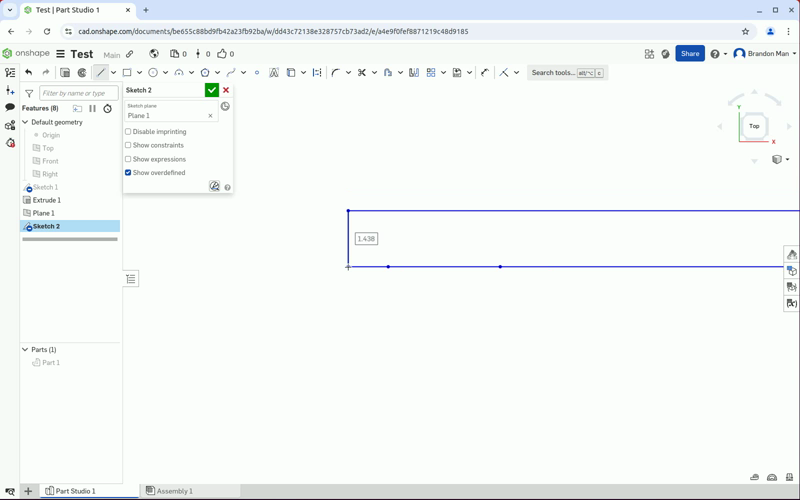
scroll(-6)
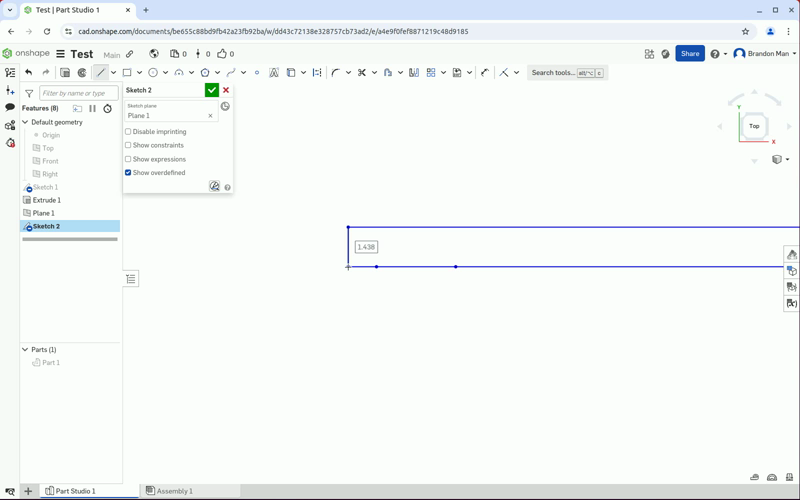
scroll(-6)
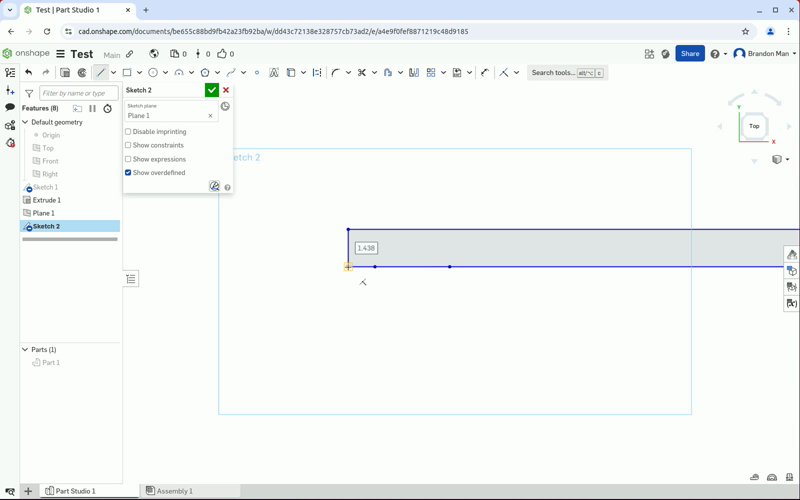
scroll(-6)
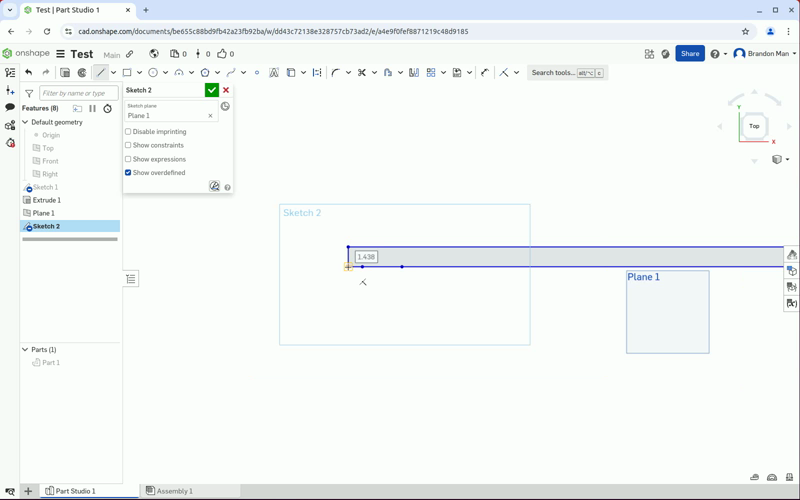
scroll(-6)
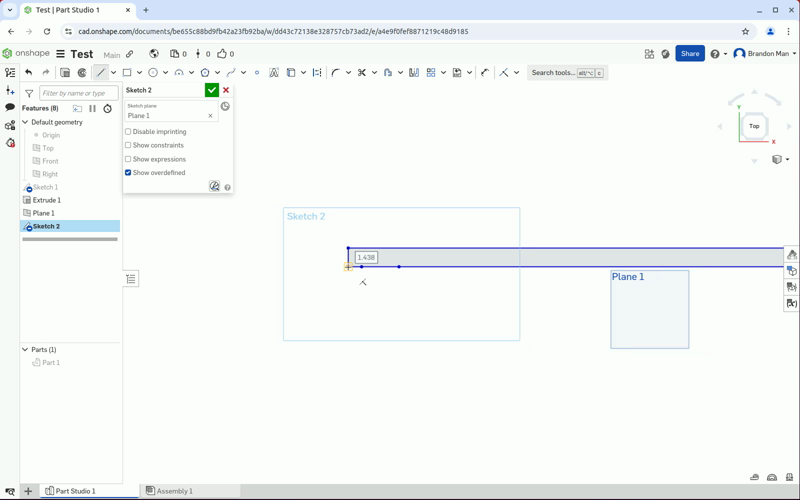
scroll(-6)
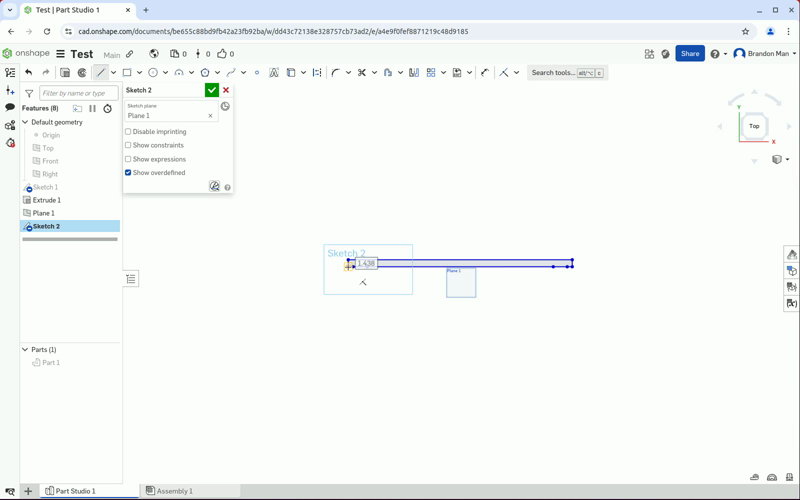
key(esc)
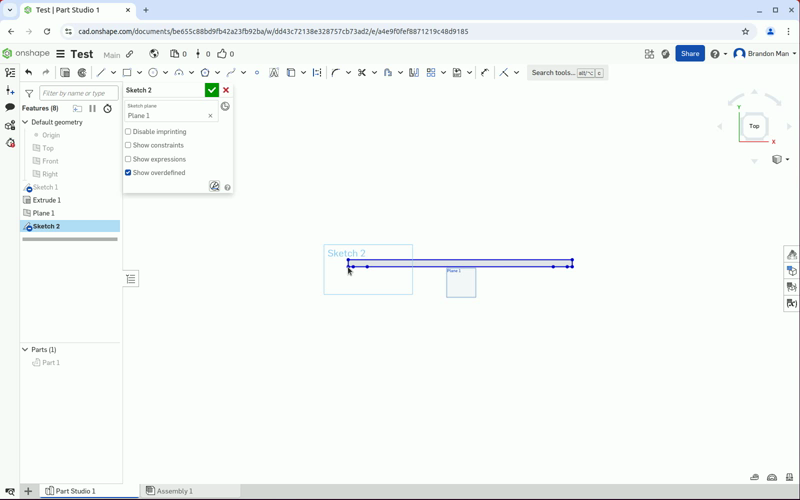
mouse_move(425, 264)
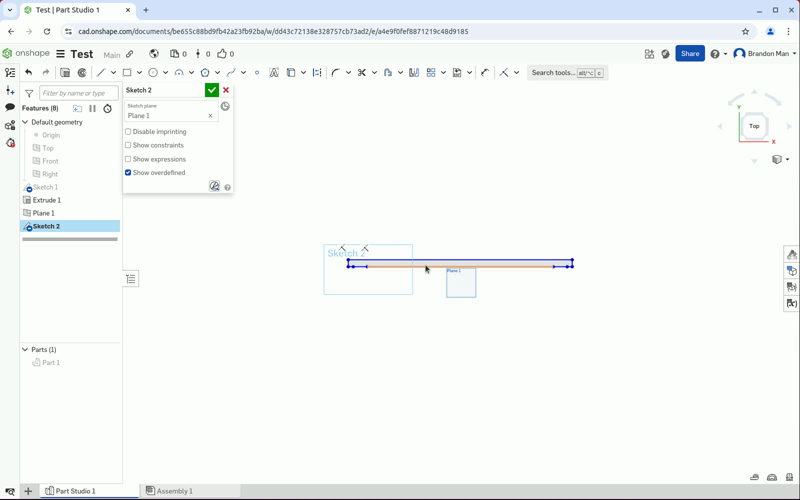
scroll(6)
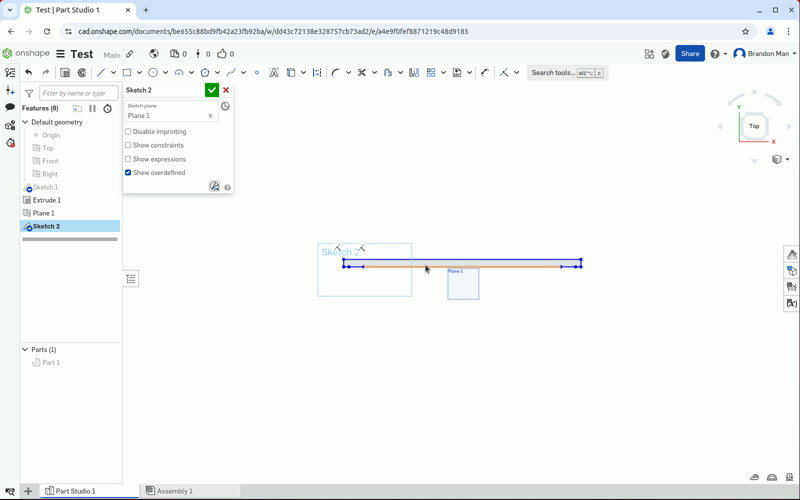
scroll(6)
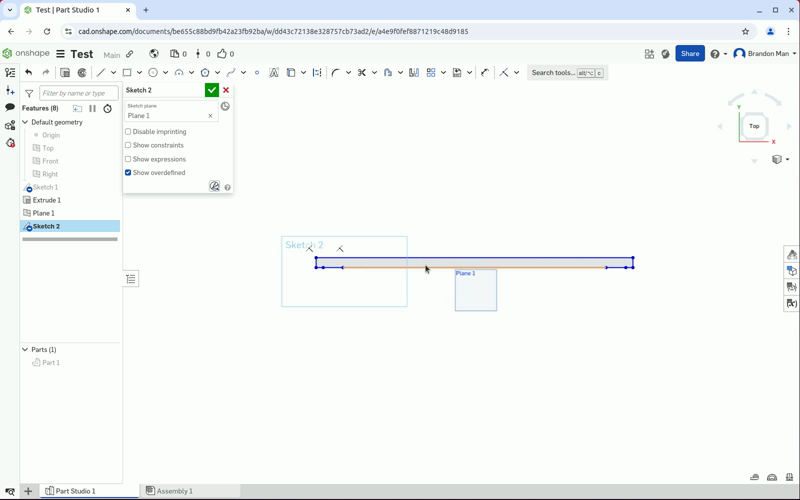
scroll(6)
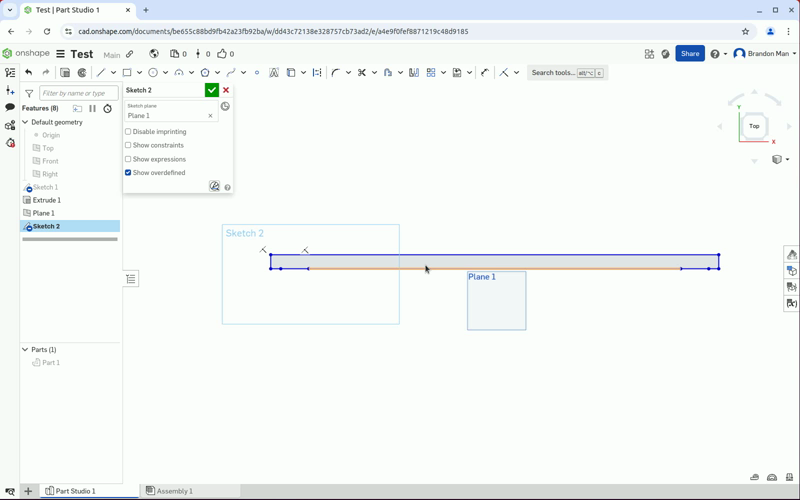
scroll(6)
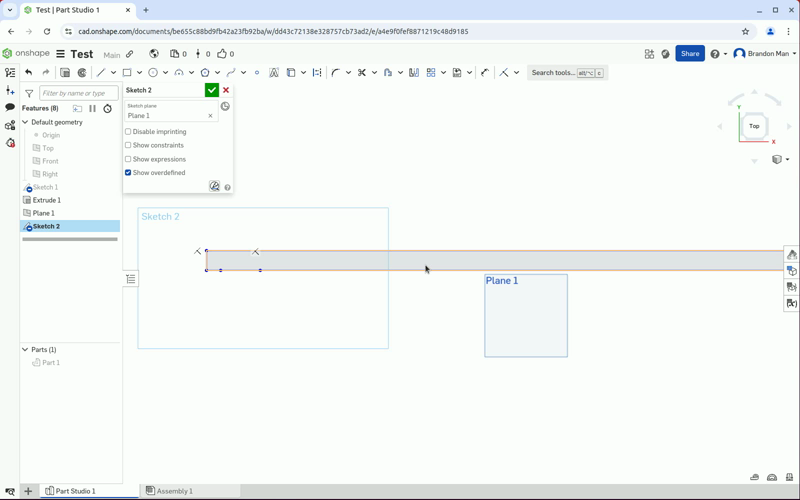
scroll(6)
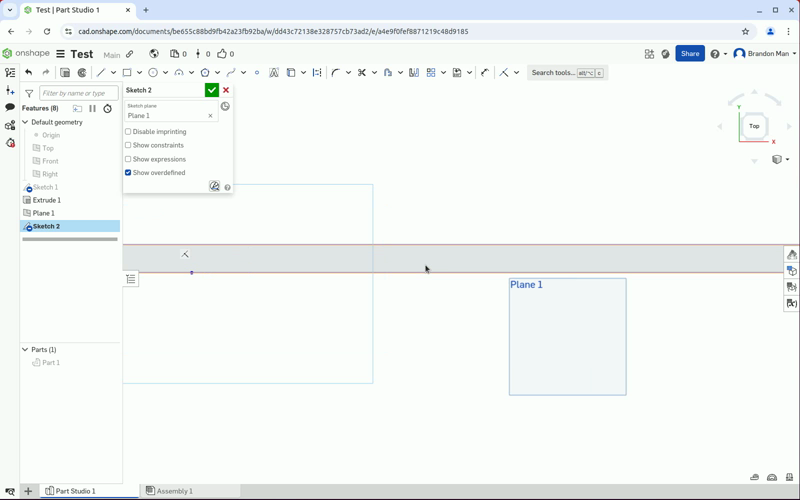
scroll(6)
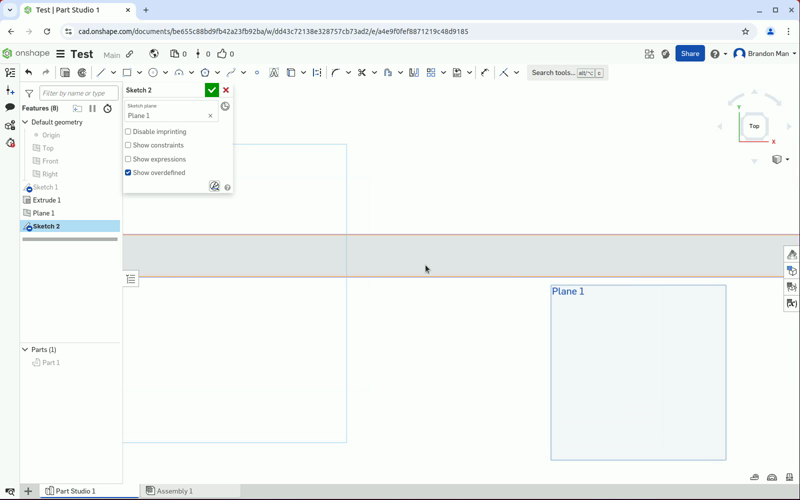
scroll(6)
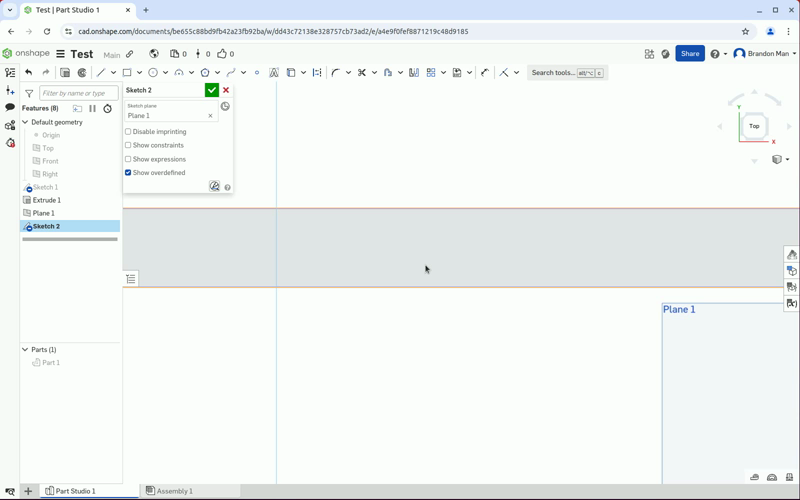
click(425, 264)
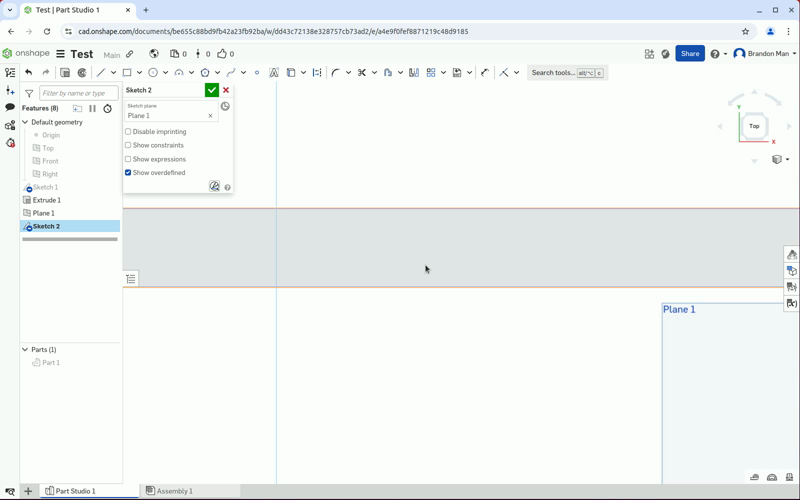
scroll(-6)
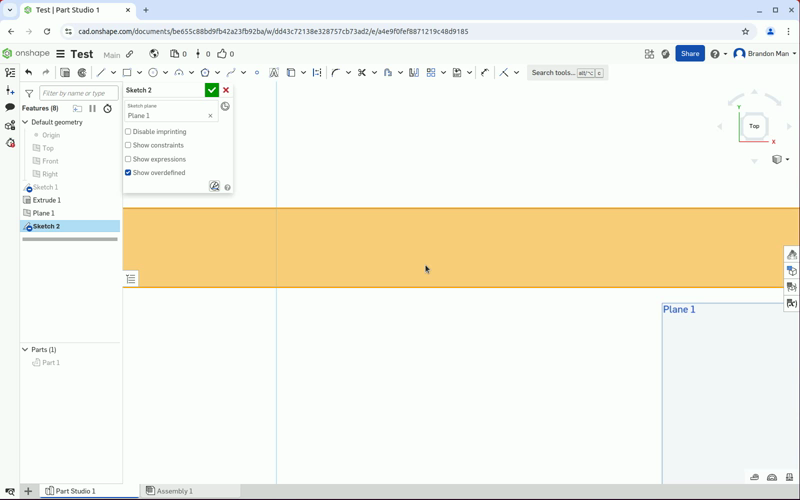
scroll(-6)
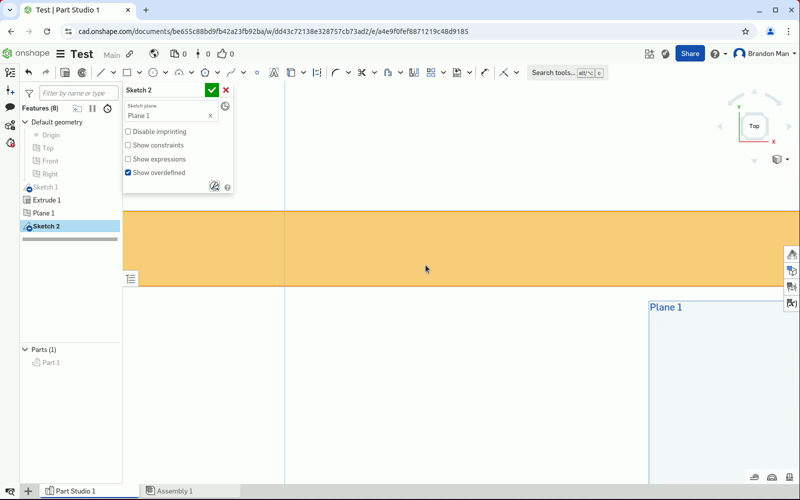
scroll(-6)
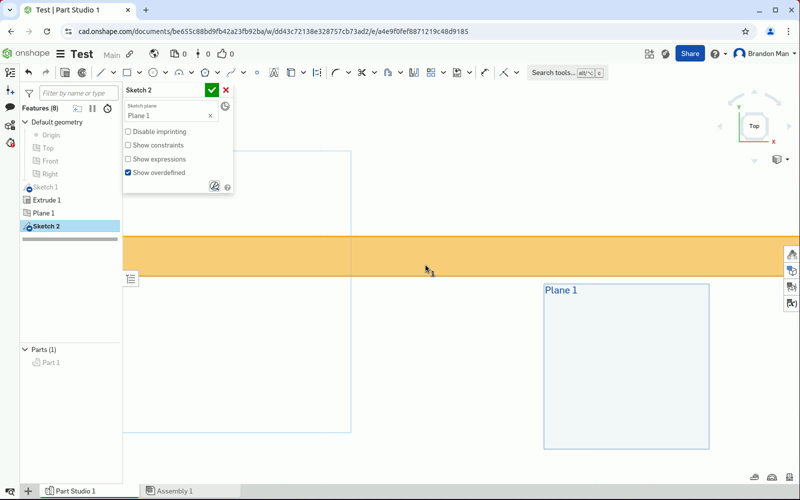
scroll(-6)
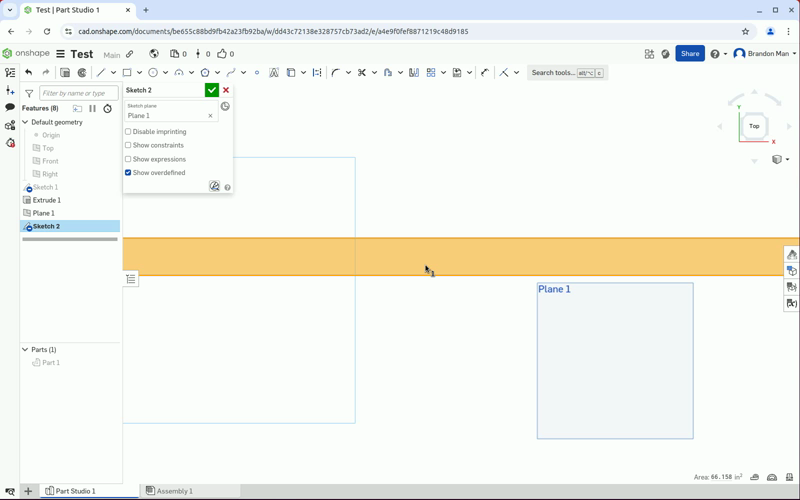
scroll(-6)
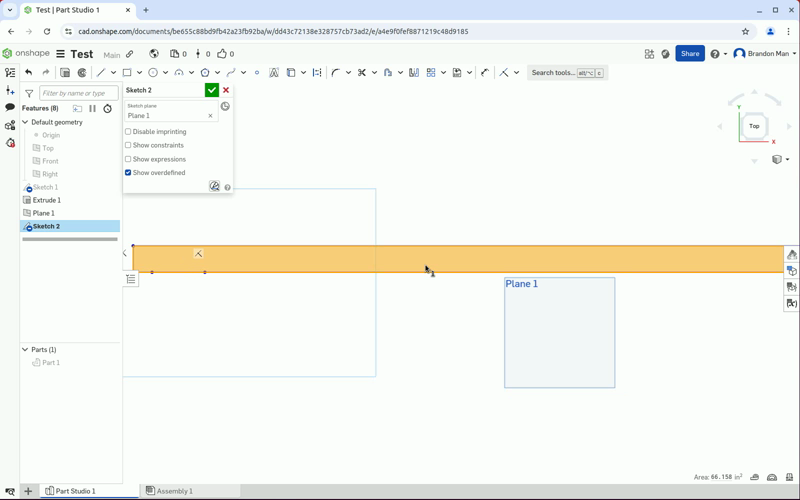
scroll(-6)
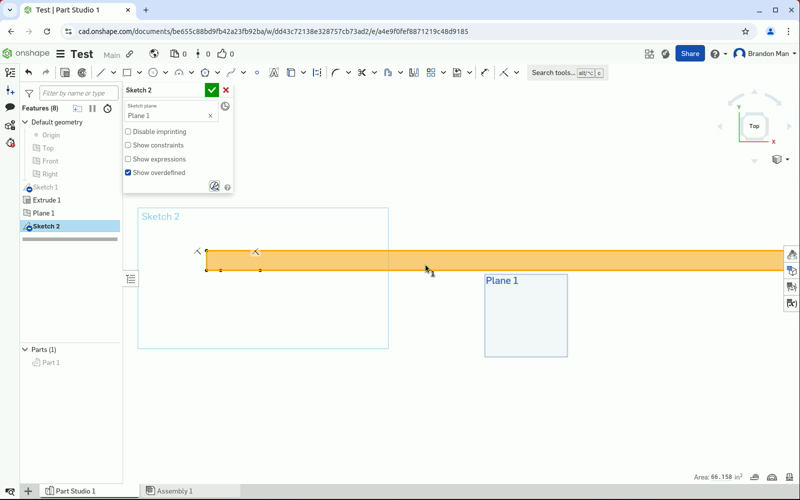
scroll(-6)
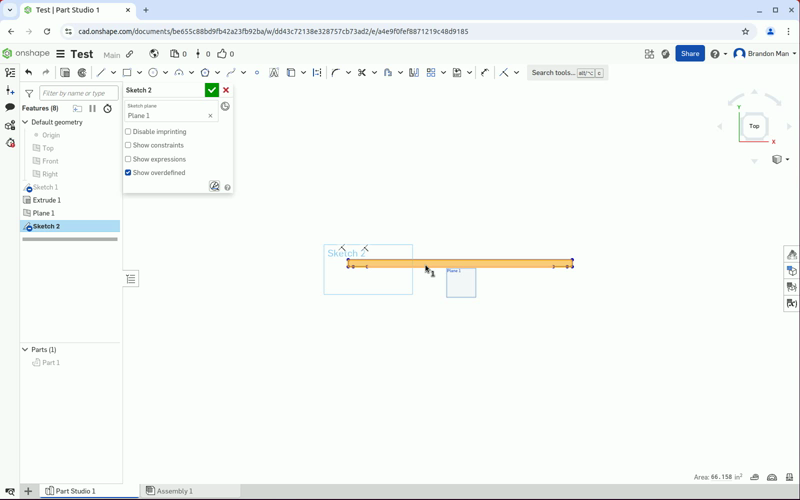
mouse_move(73, 352)
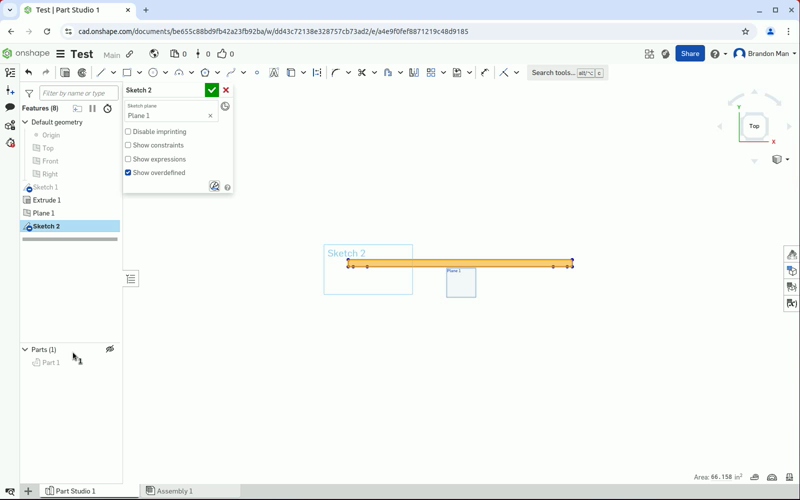
key(shift+y)
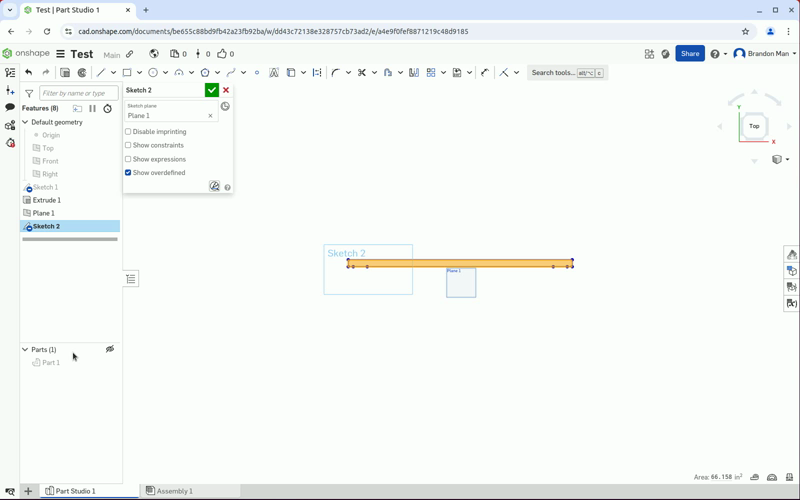
key(shift+e)
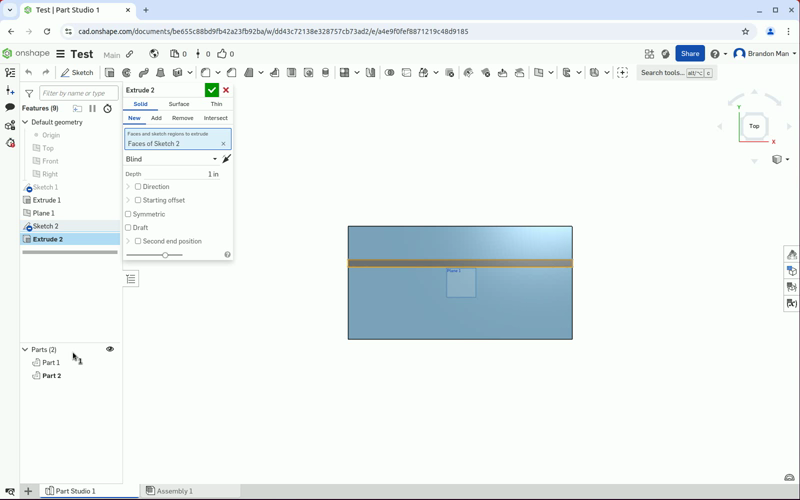
mouse_move(143, 106)
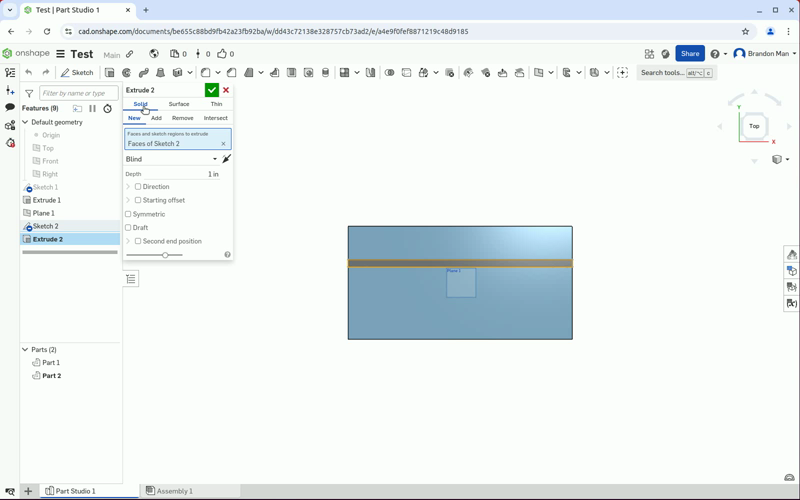
click(143, 106)
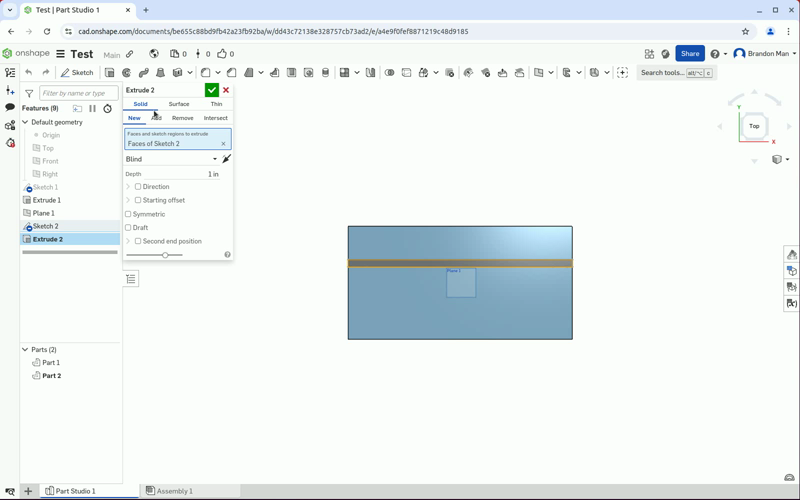
mouse_move(186, 120)
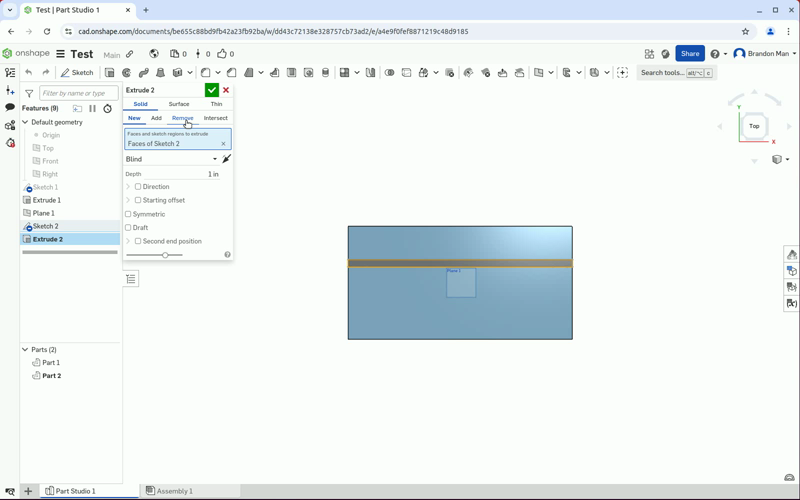
click(186, 120)
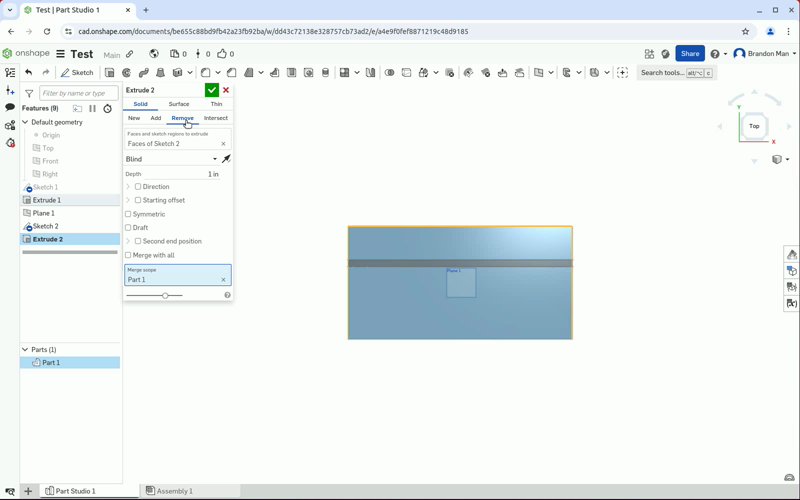
key(tab, 4)
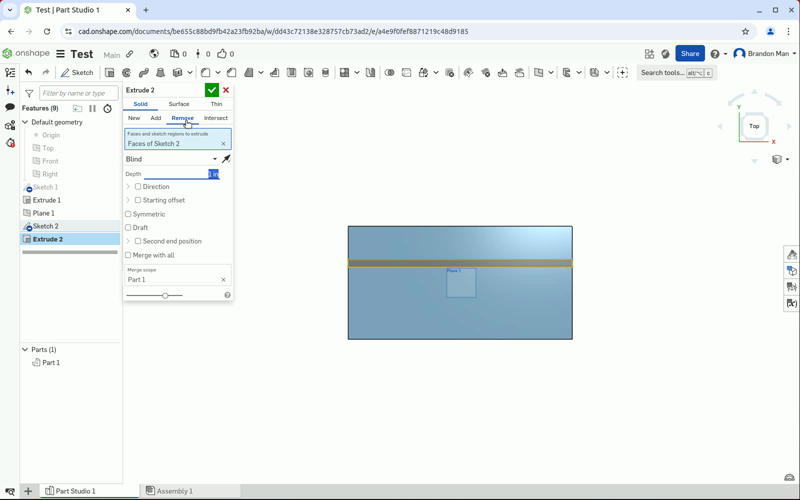
text(0.241)
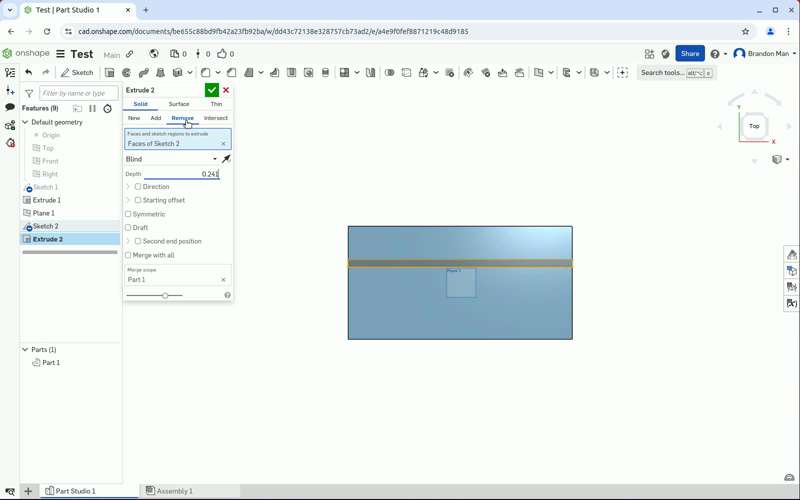
key(tab, 6)
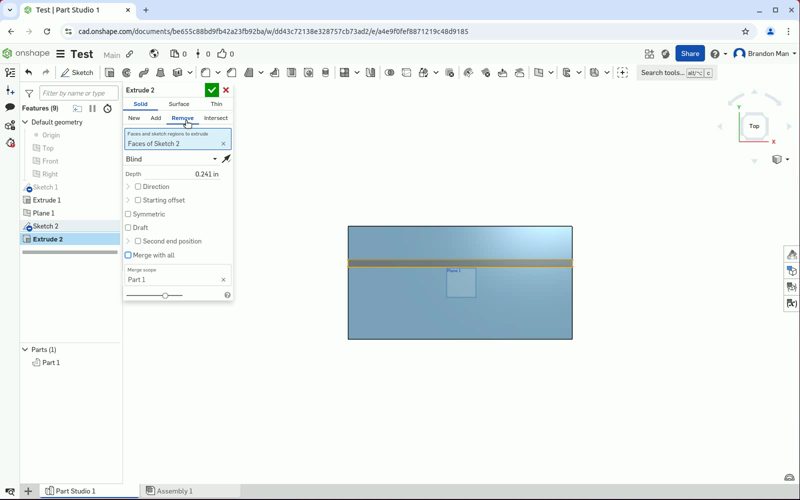
key(space)
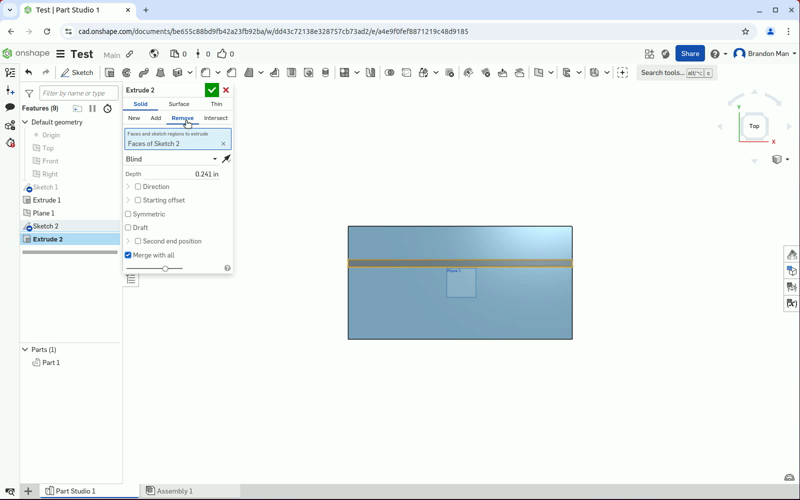
key(enter)
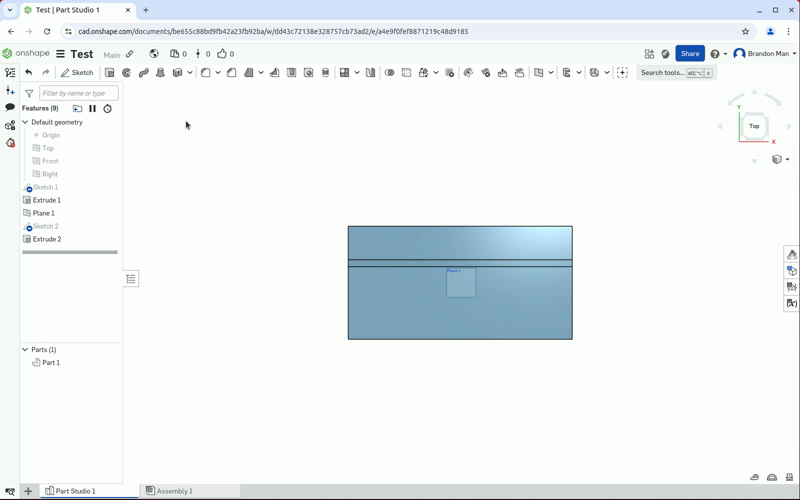
key(shift+h)
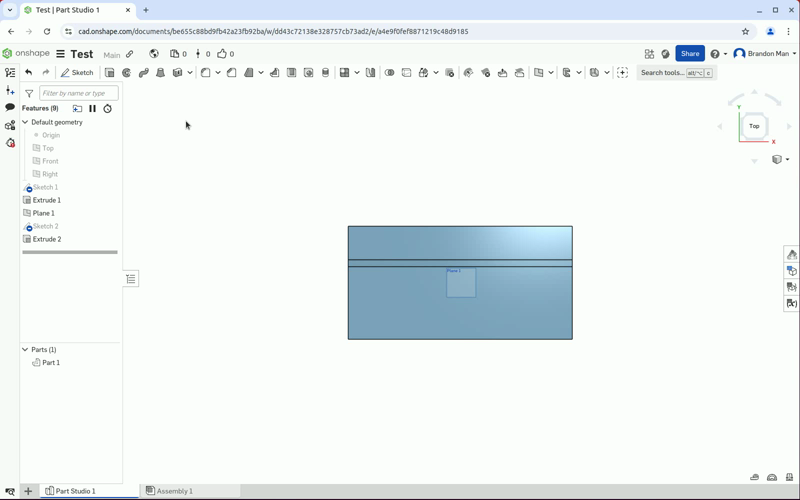
key(shift+h)
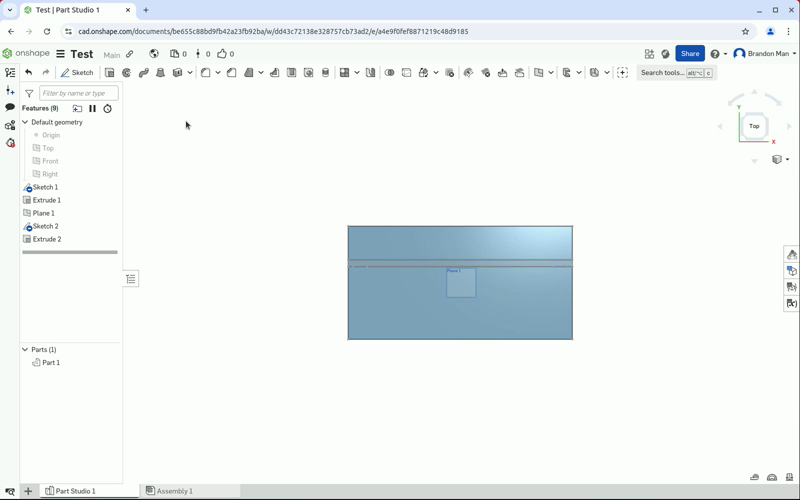
key(shift+7)
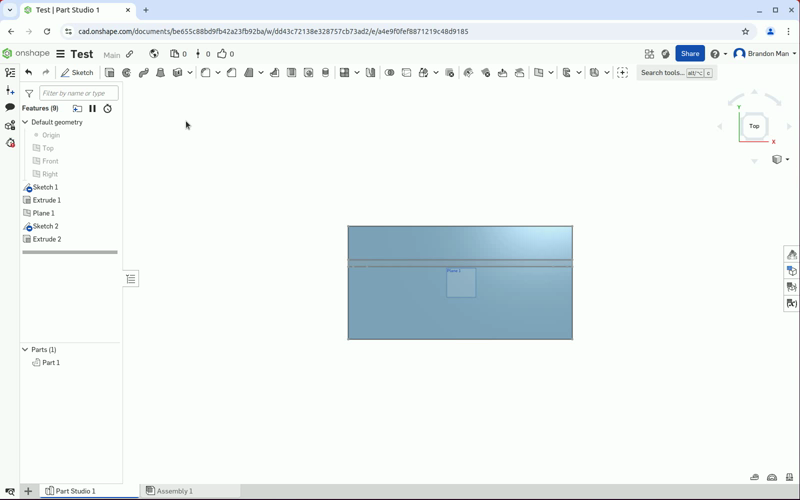
key(up, 3)
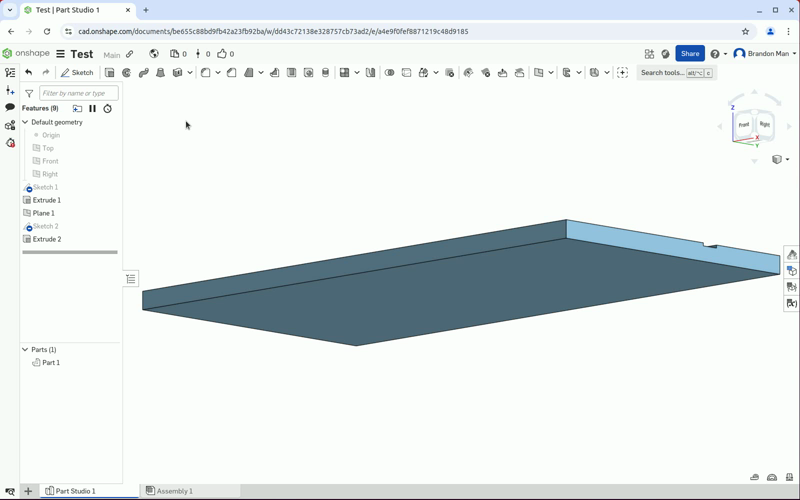
key(left, 3)
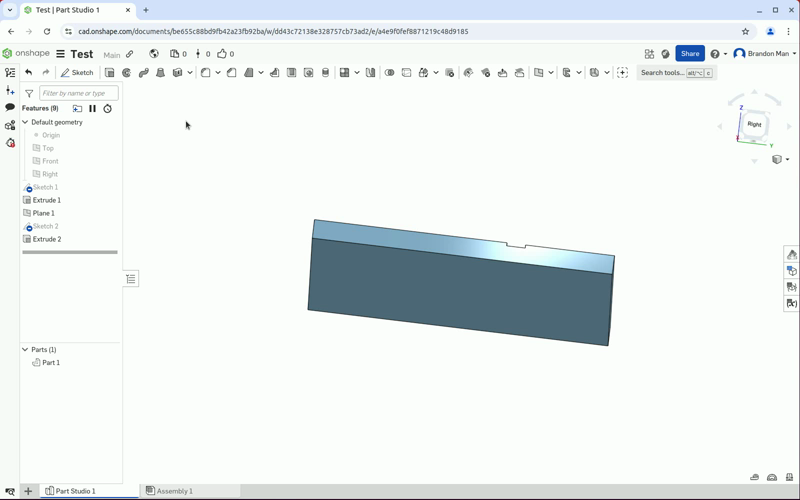
key(right, 3)
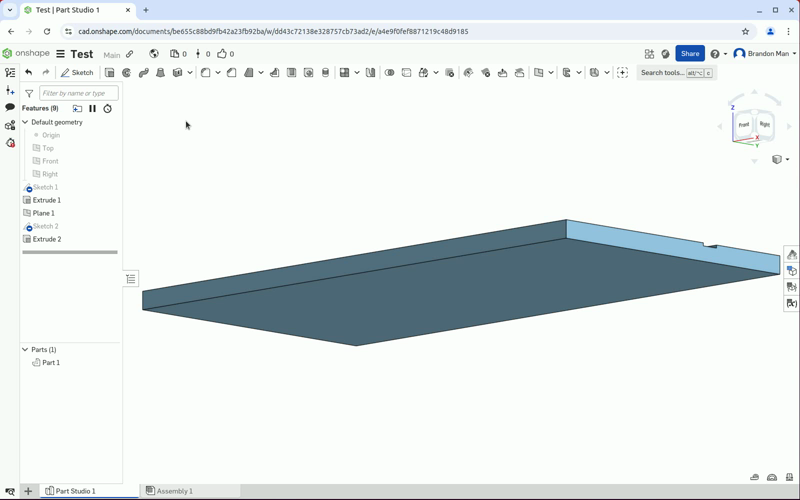
key(down, 3)
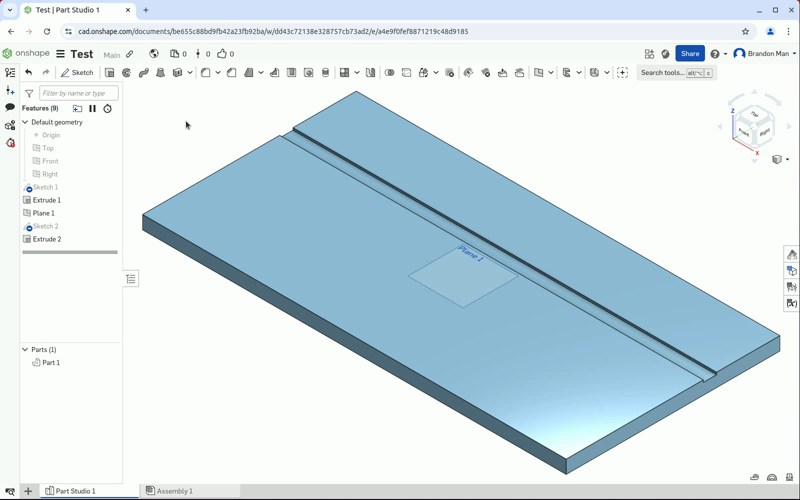
mouse_move(73, 189)
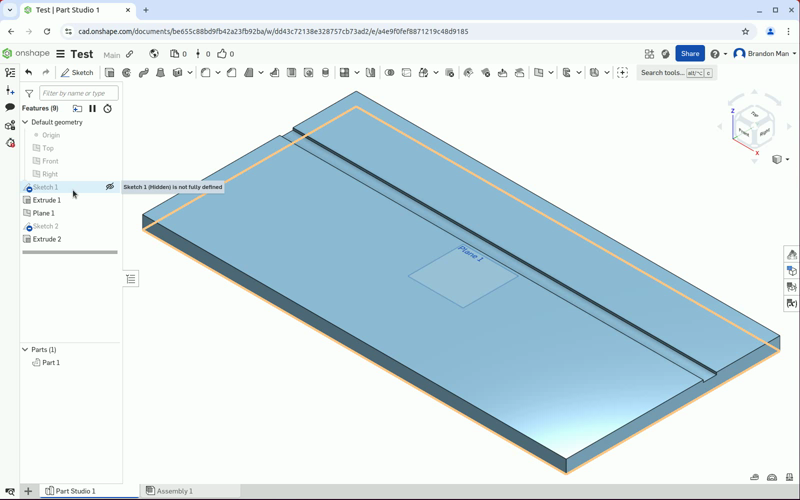
click(73, 189)